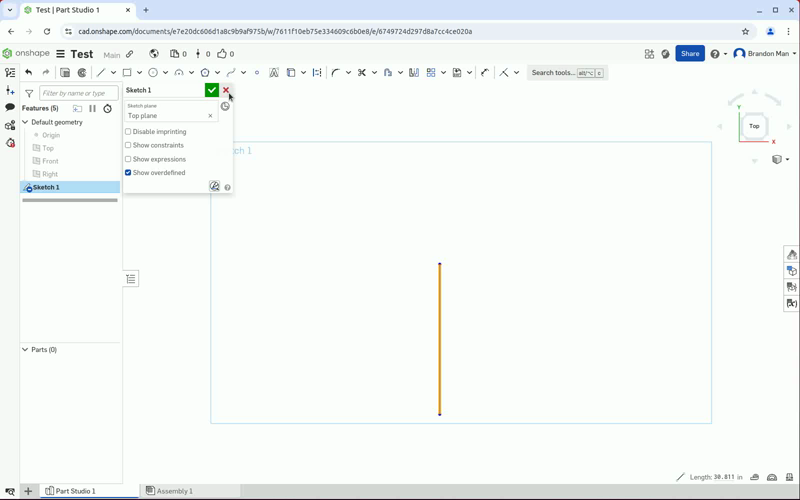
key(shift+h)
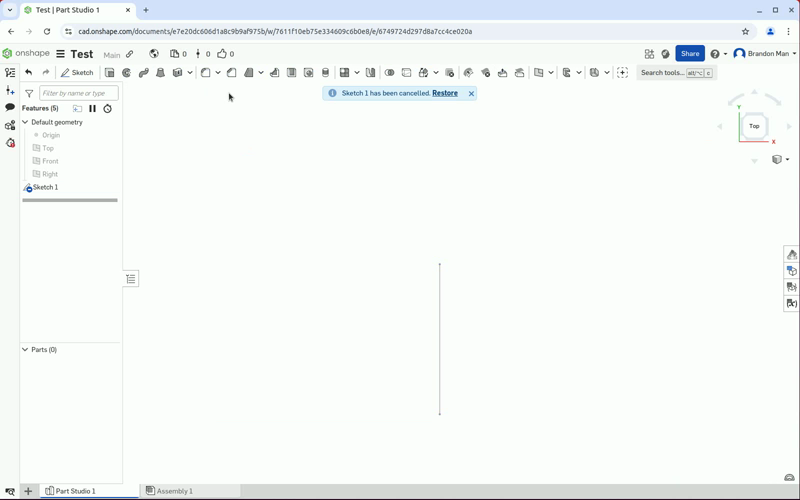
key(shift+s)
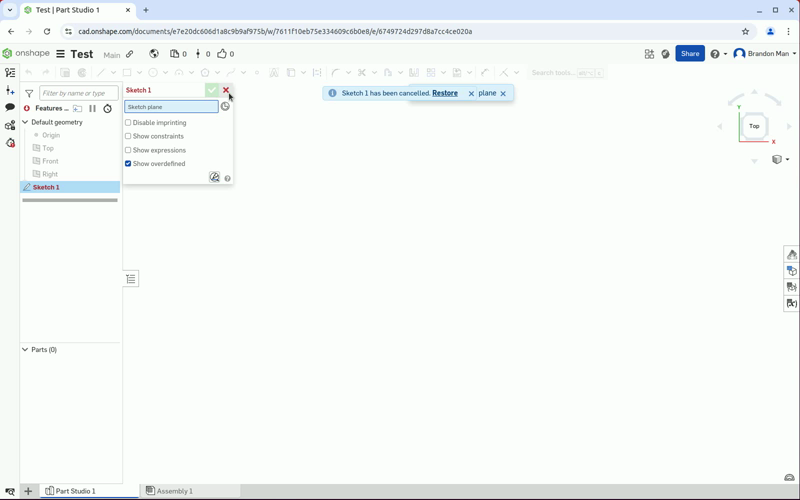
mouse_move(73, 150)
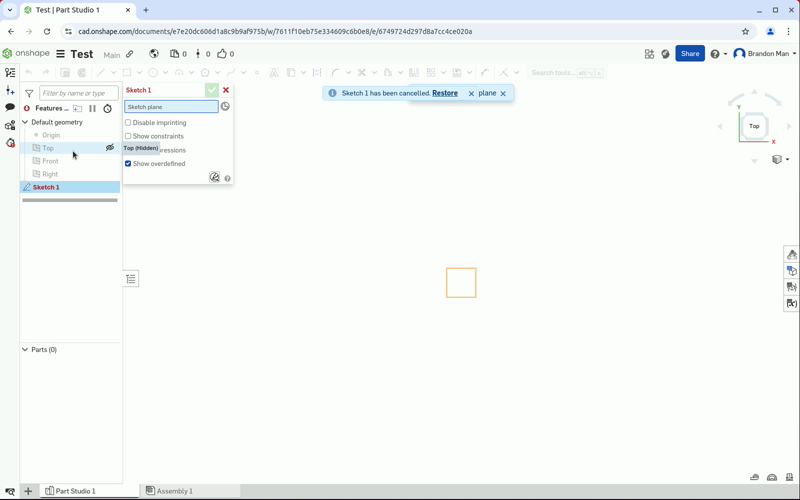
click(73, 150)
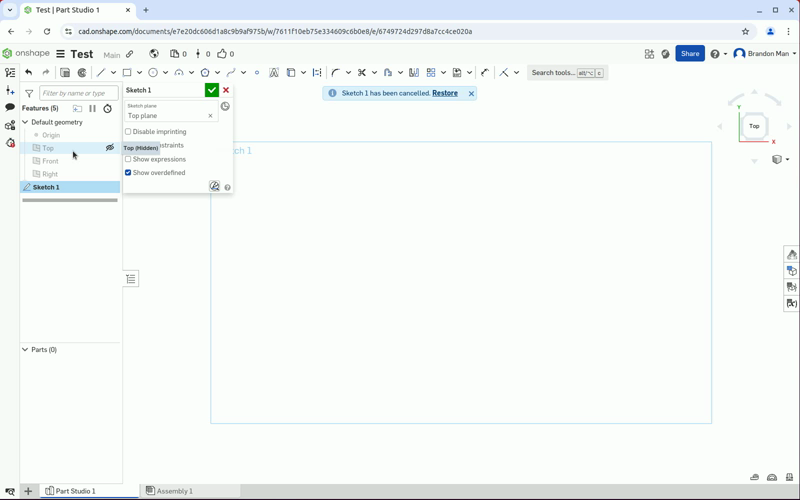
mouse_move(73, 352)
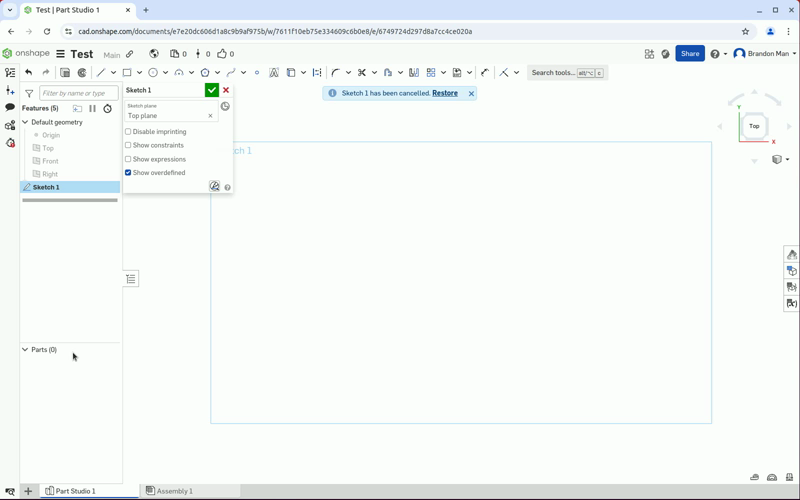
key(y)
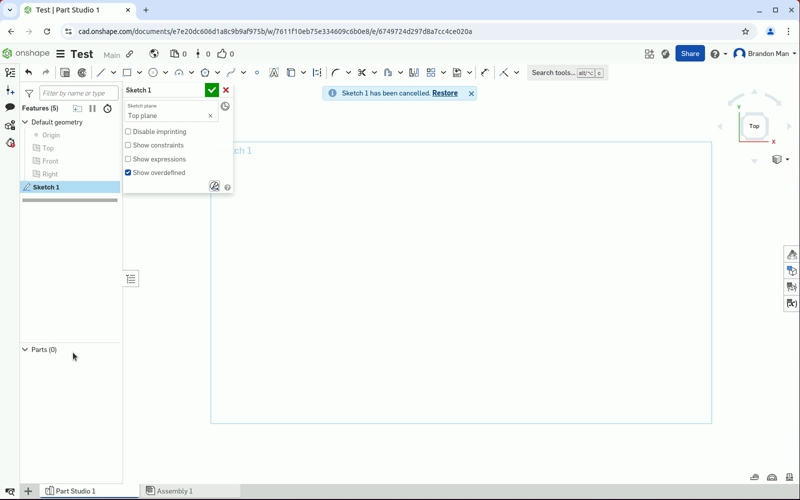
key(l)
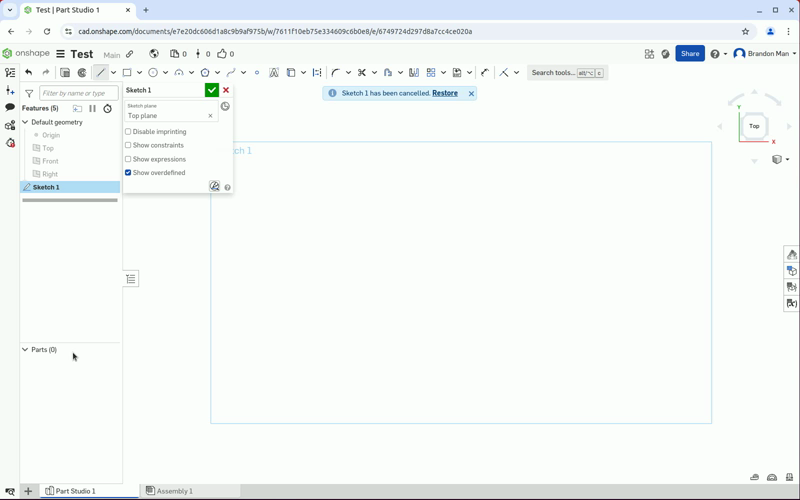
key_down(shift)
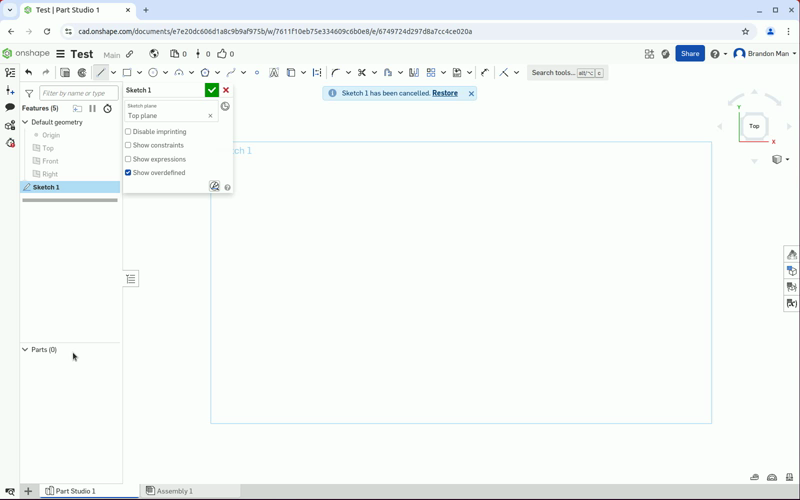
mouse_move(372, 337)
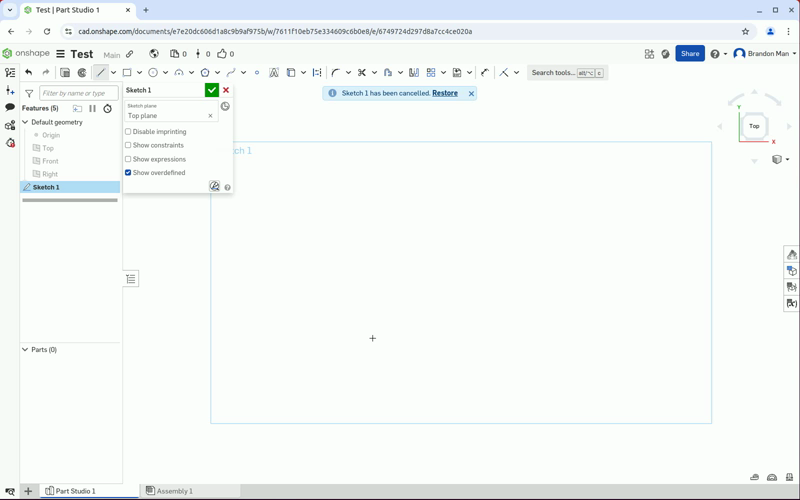
click(372, 337)
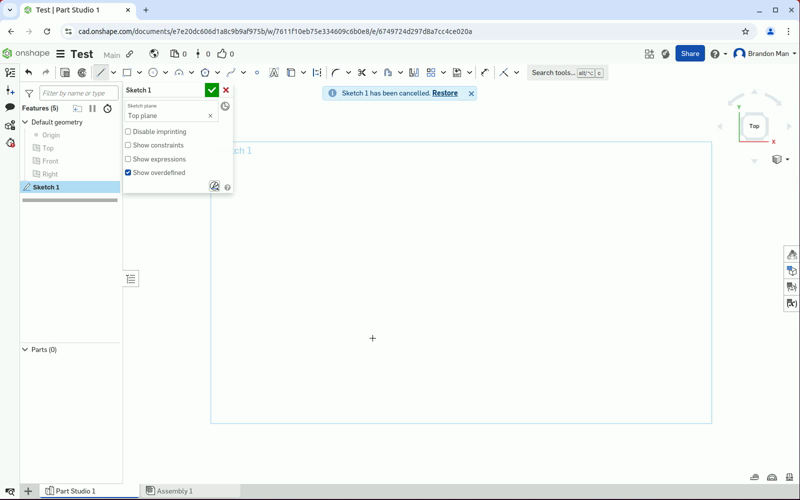
key_up(shift)
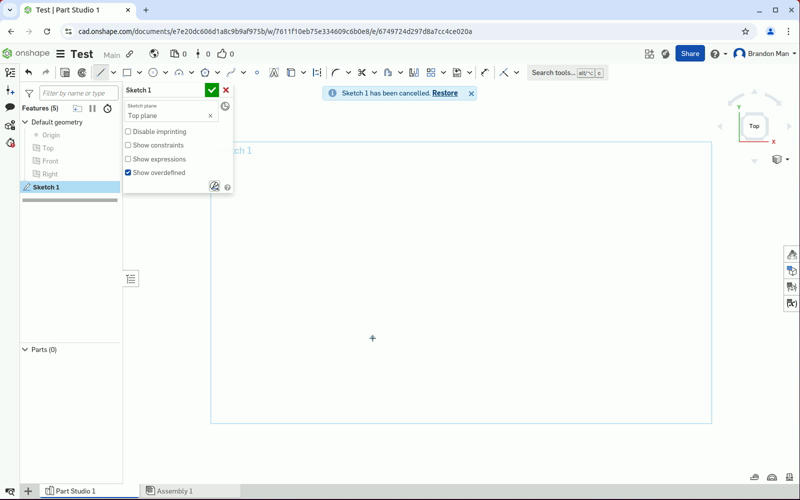
key_down(shift)
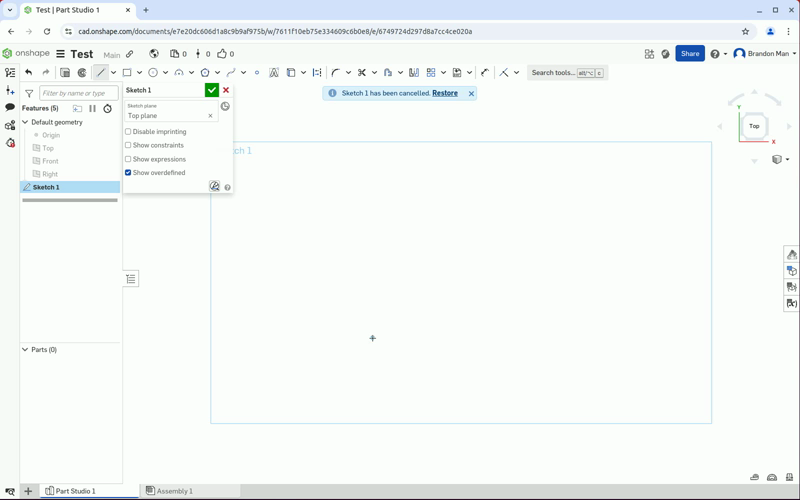
mouse_move(549, 337)
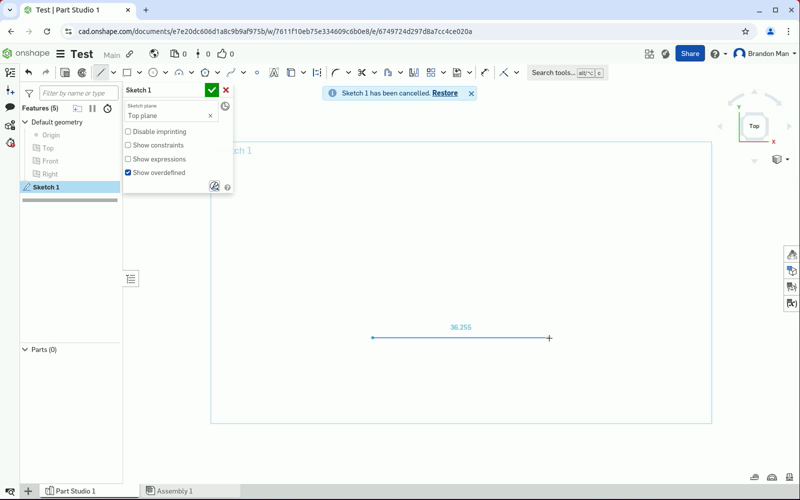
click(549, 337)
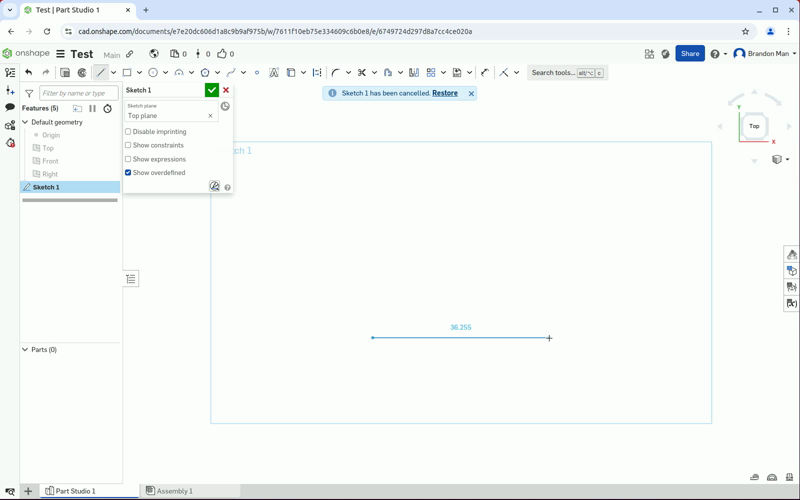
key_up(shift)
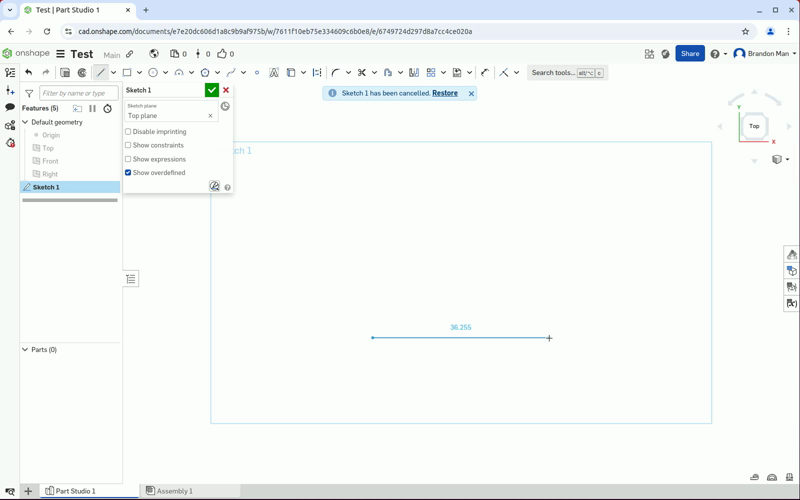
key_down(shift)
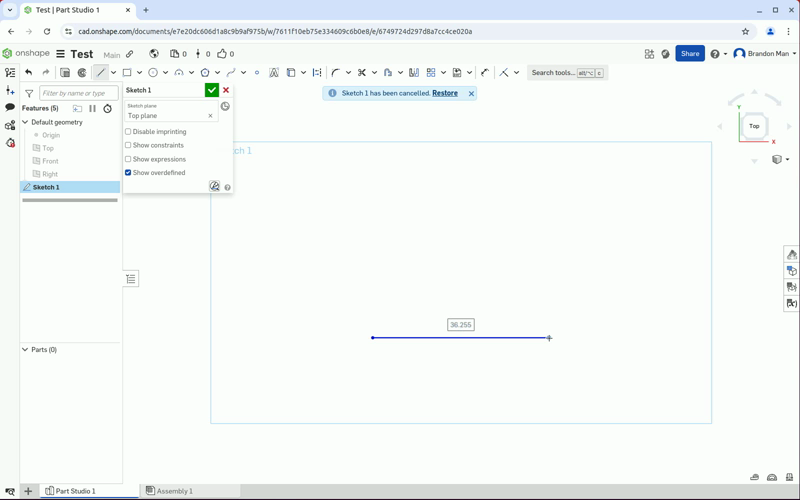
mouse_move(549, 228)
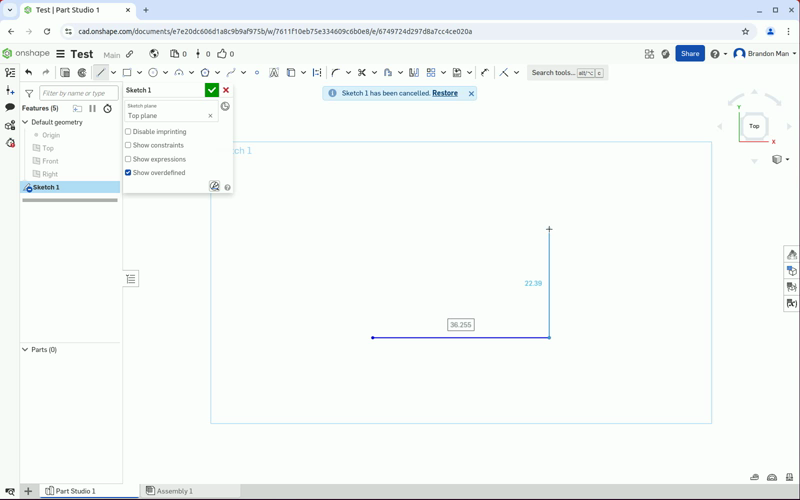
click(549, 228)
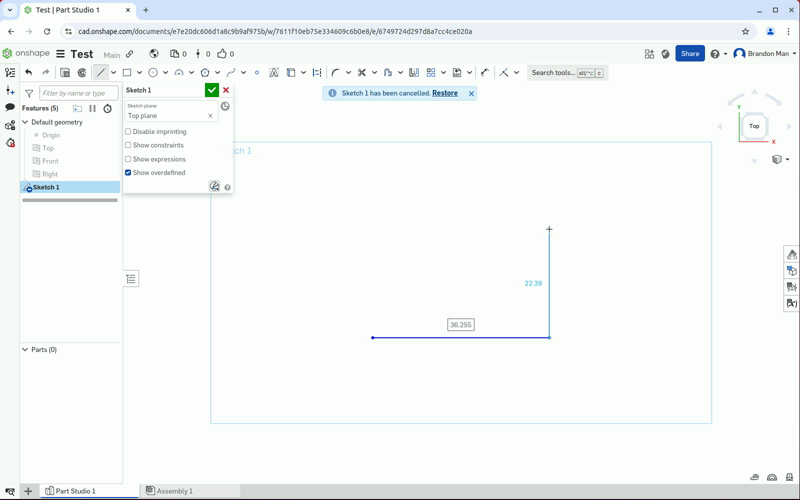
key_up(shift)
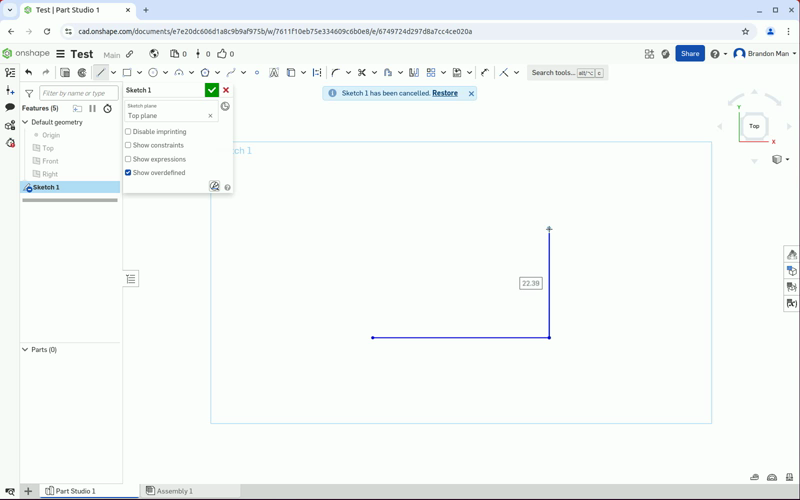
key_down(shift)
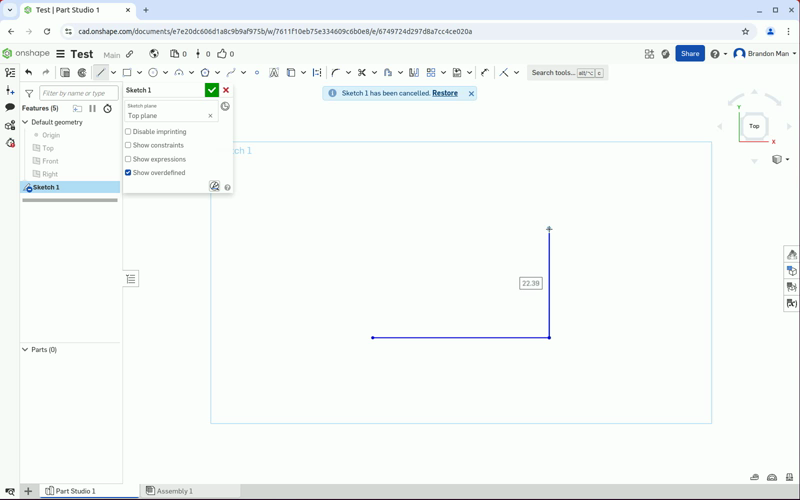
mouse_move(372, 228)
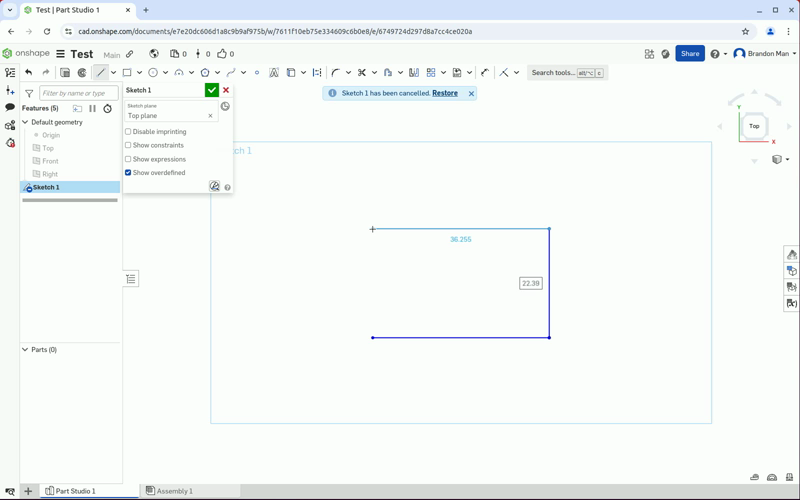
click(372, 228)
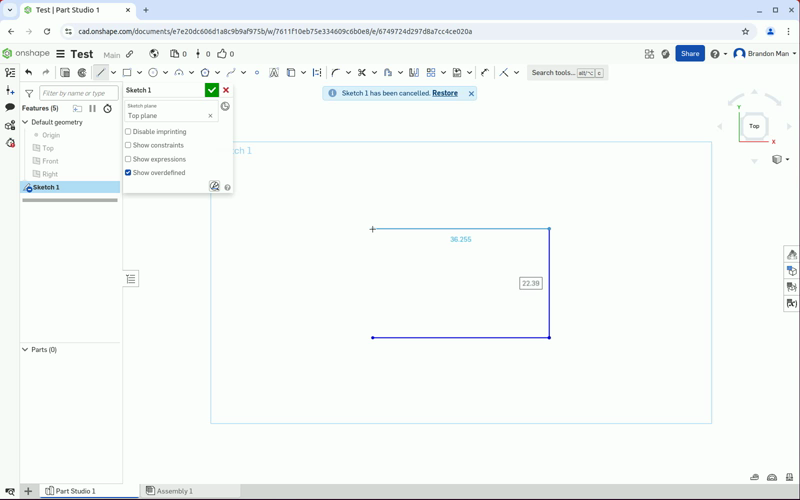
key_up(shift)
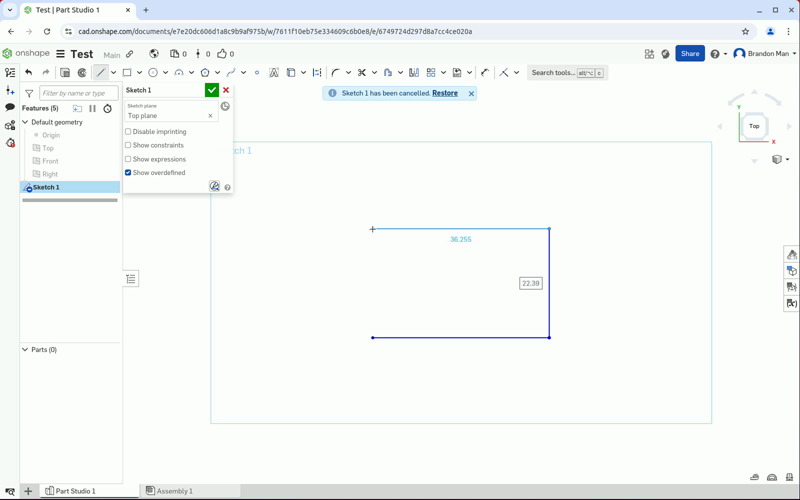
key_down(shift)
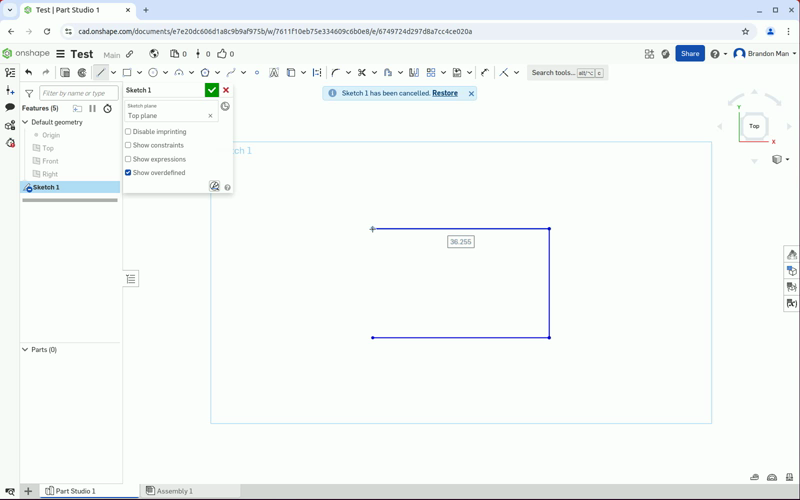
mouse_move(372, 337)
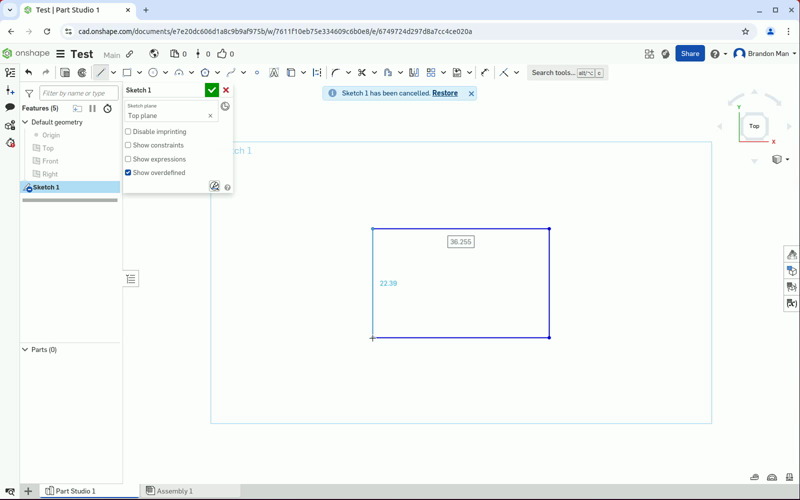
key_up(shift)
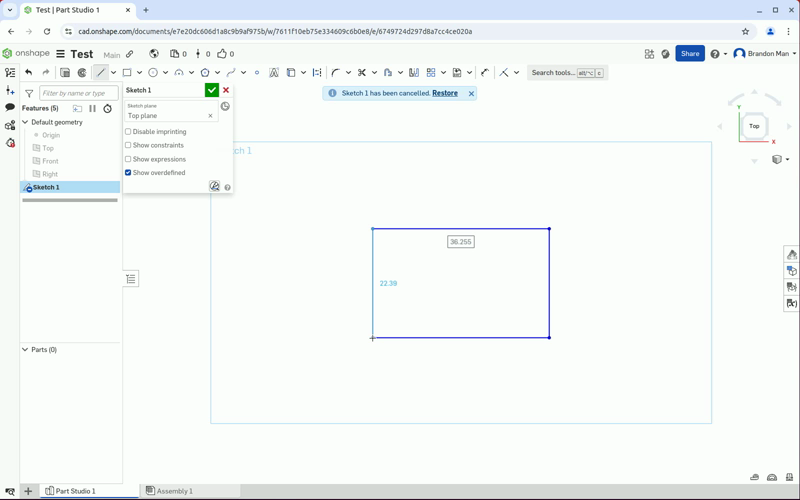
click(372, 337)
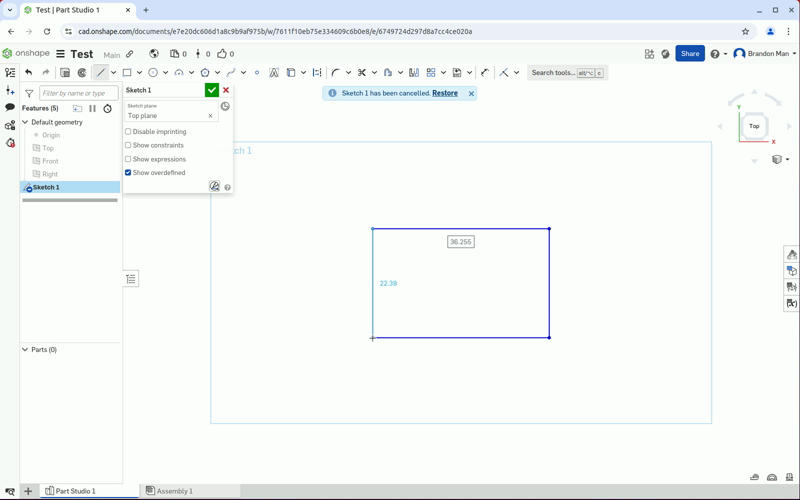
key(esc)
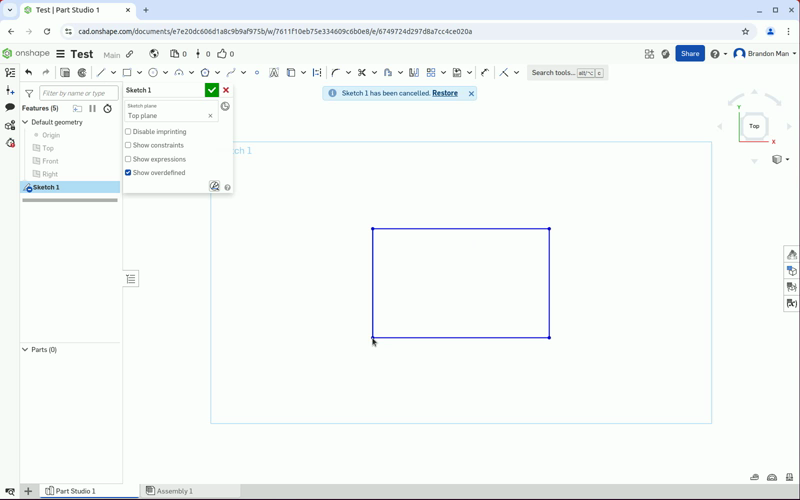
mouse_move(469, 319)
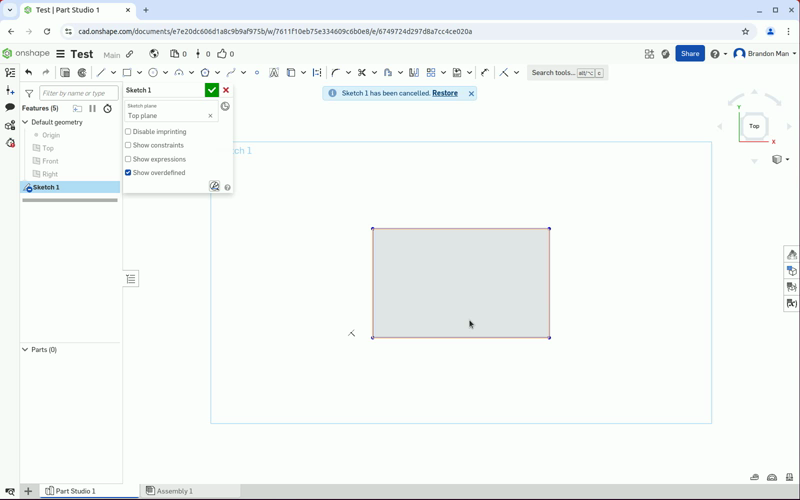
click(469, 319)
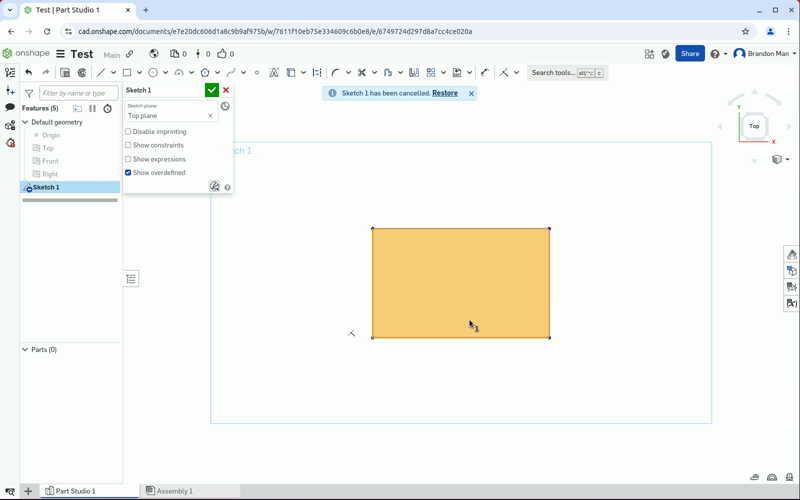
mouse_move(73, 352)
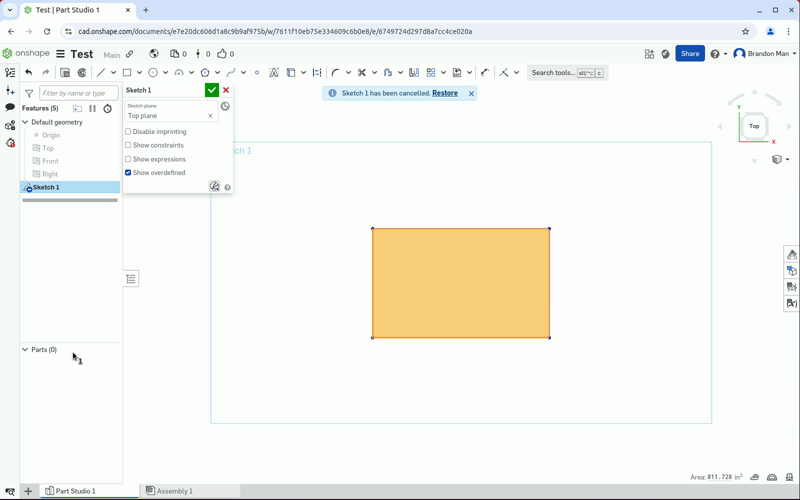
key(shift+y)
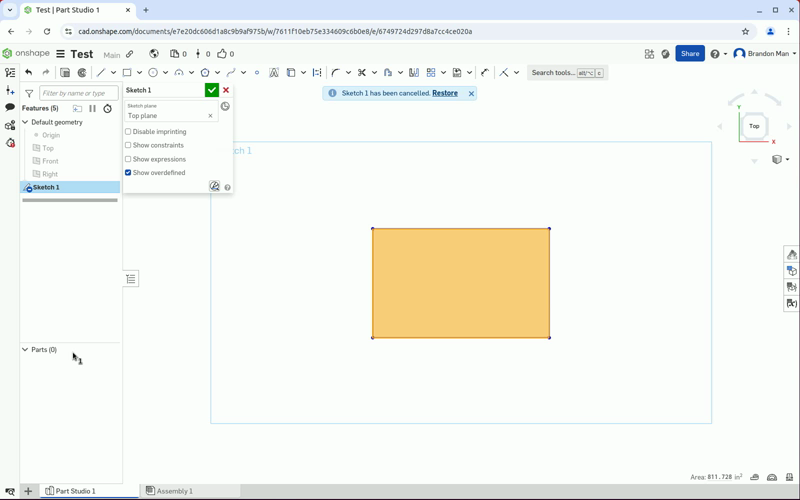
key(shift+e)
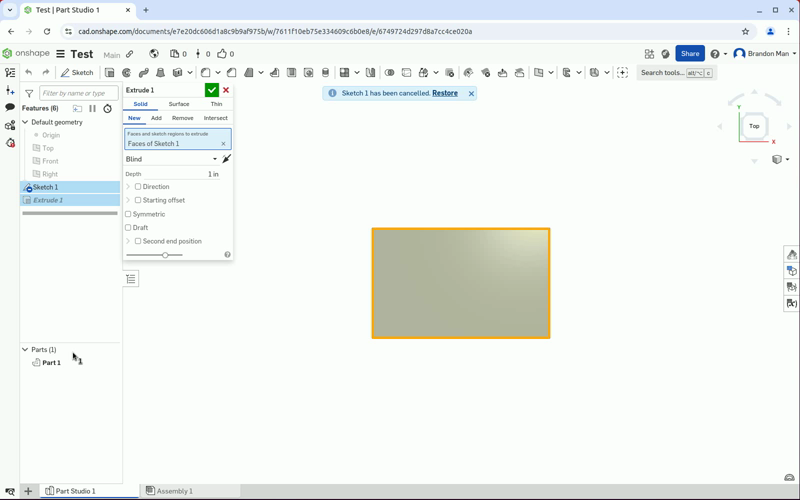
mouse_move(143, 106)
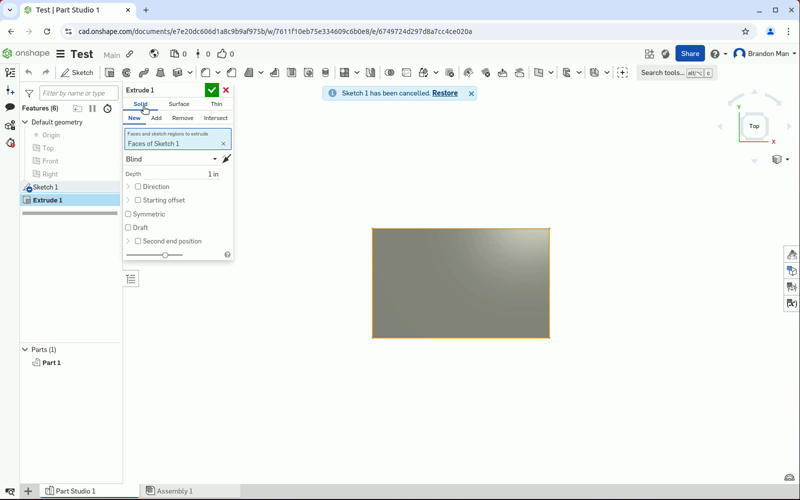
click(143, 106)
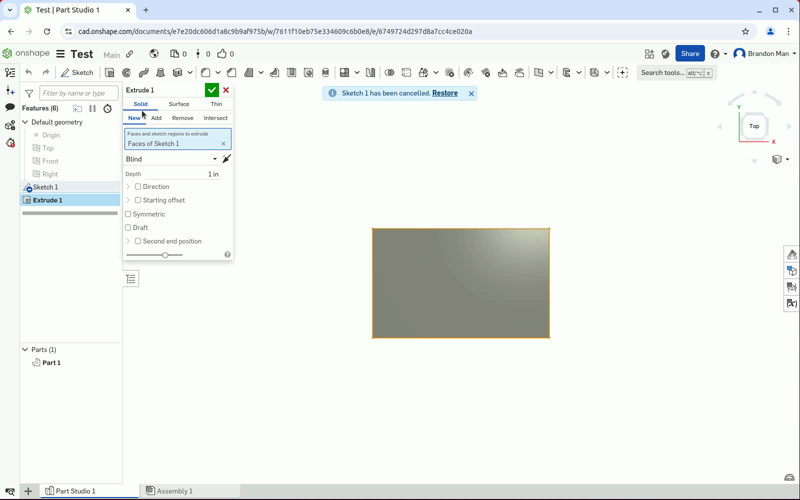
mouse_move(137, 120)
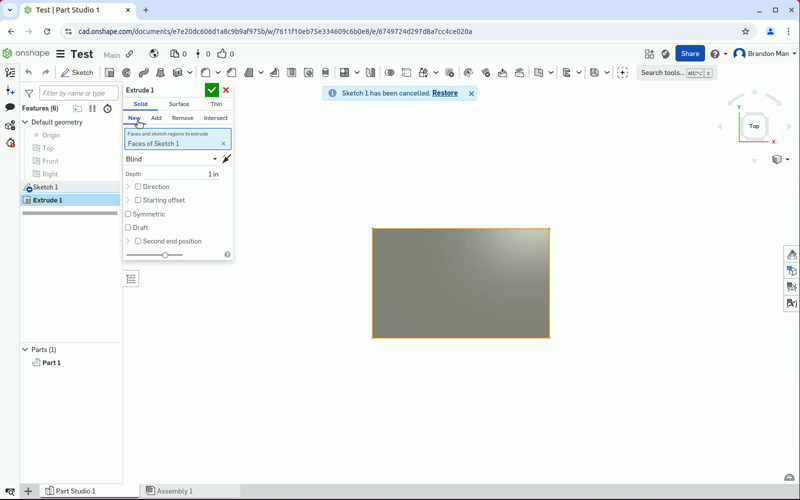
click(137, 120)
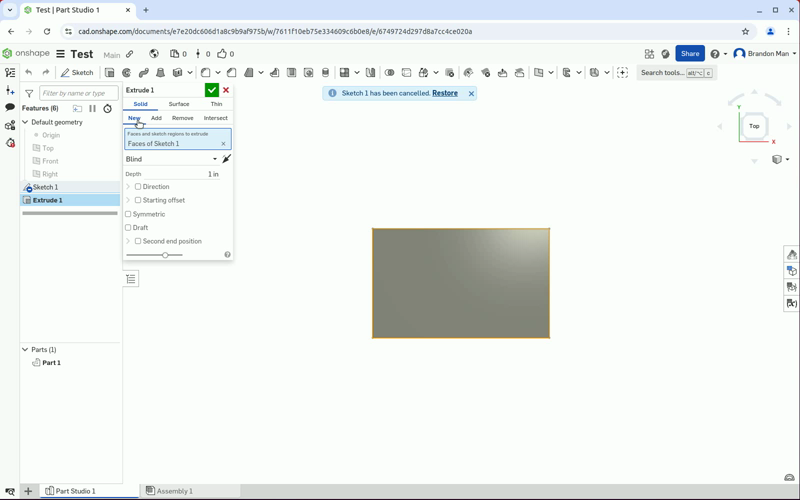
key(tab, 4)
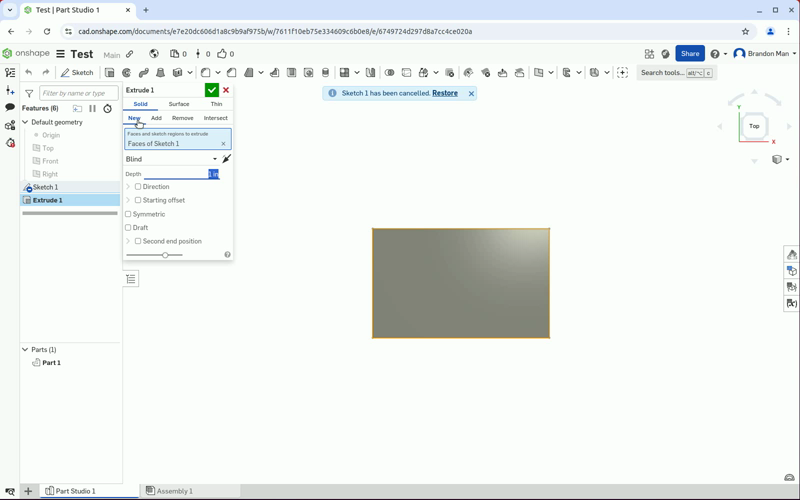
text(1.926)
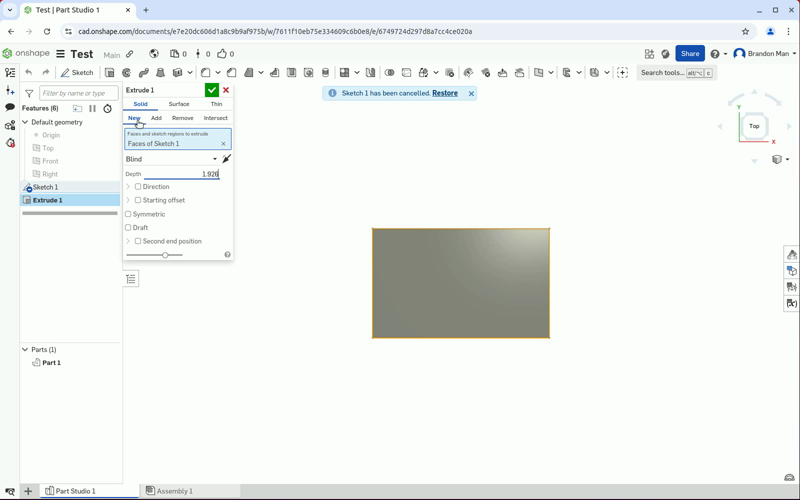
key(tab, 3)
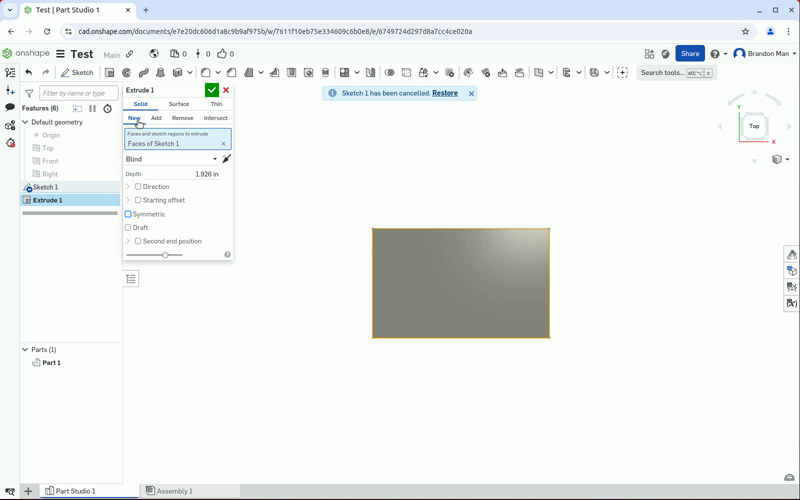
key(space)
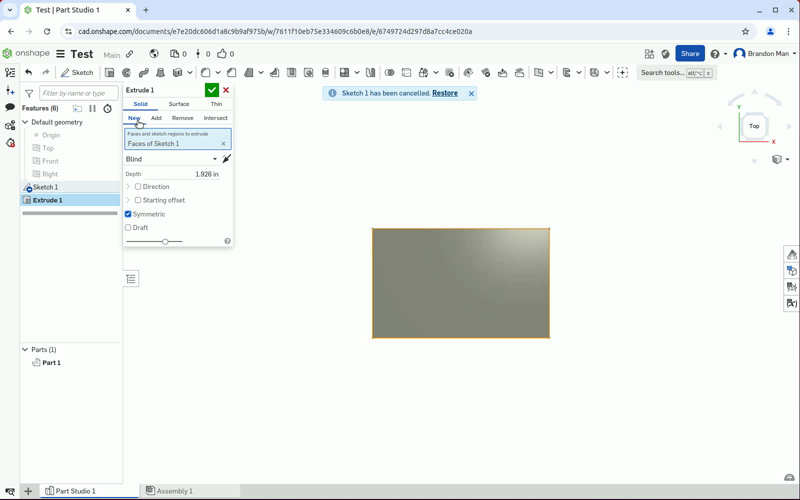
key(enter)
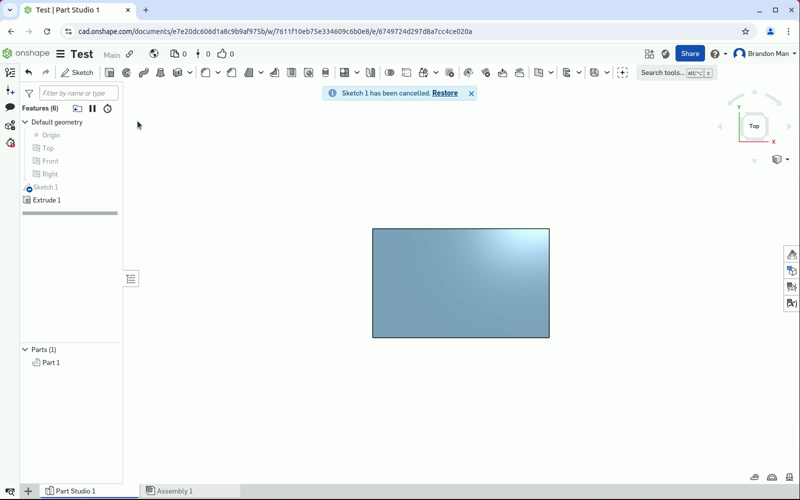
key(shift+h)
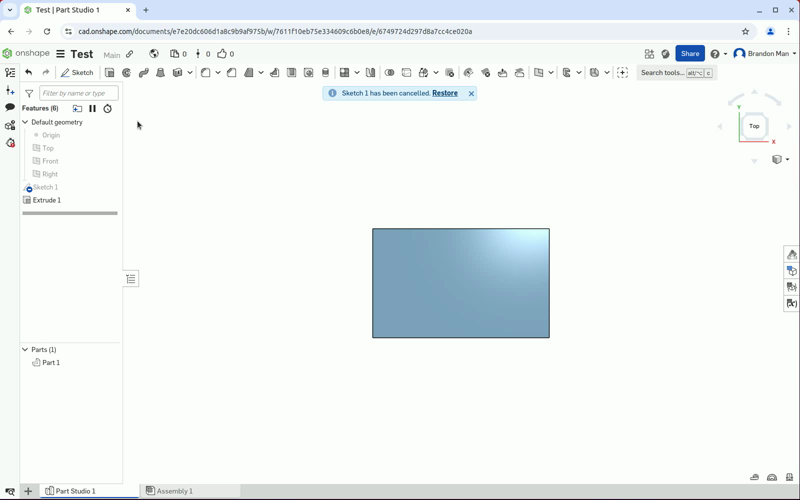
key(shift+h)
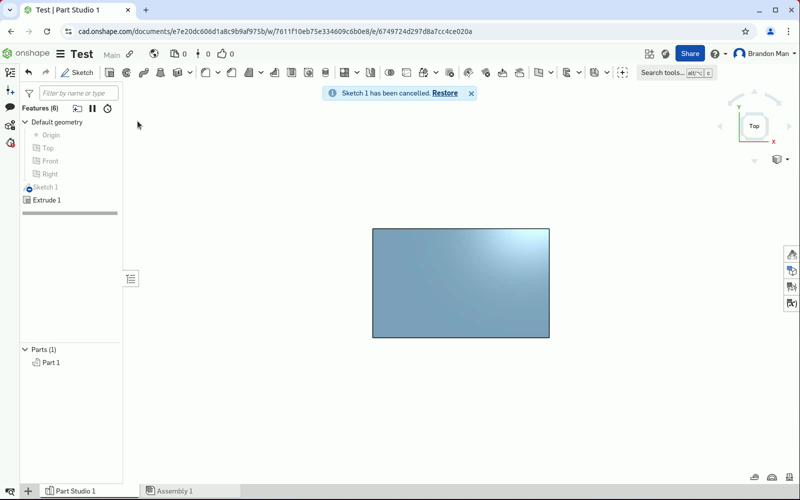
mouse_move(73, 189)
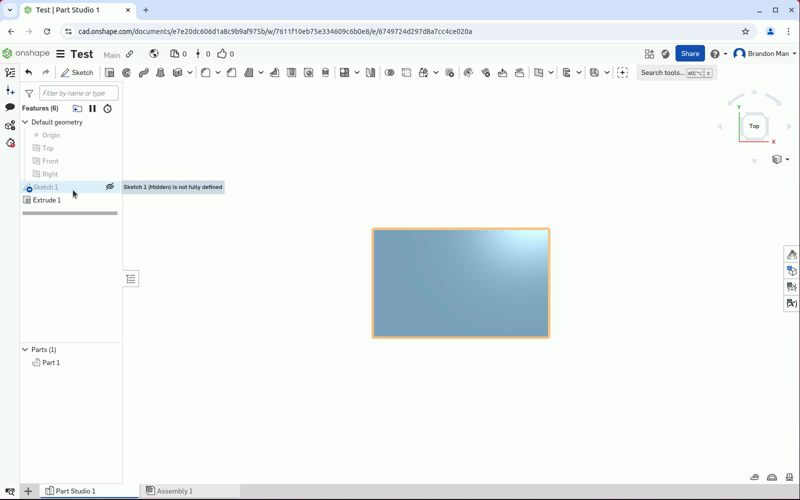
click(73, 189)
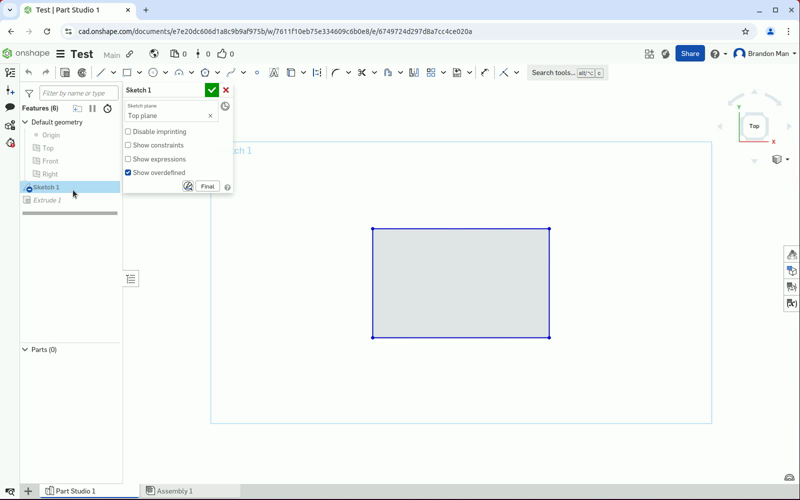
mouse_move(229, 92)
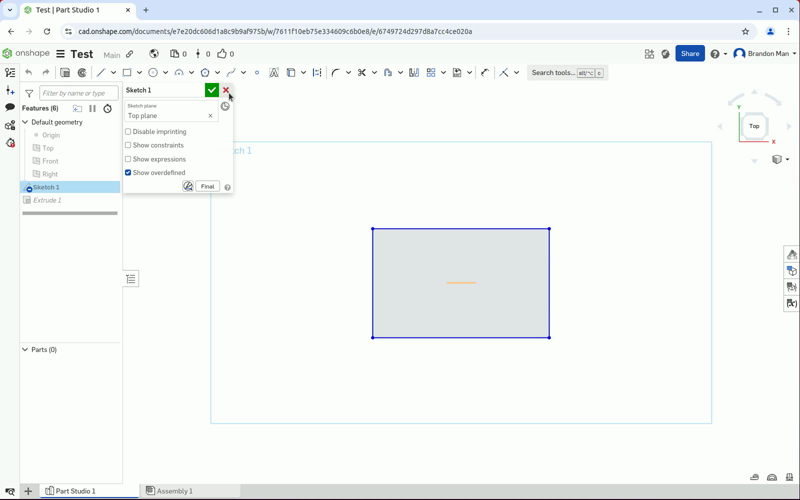
click(229, 92)
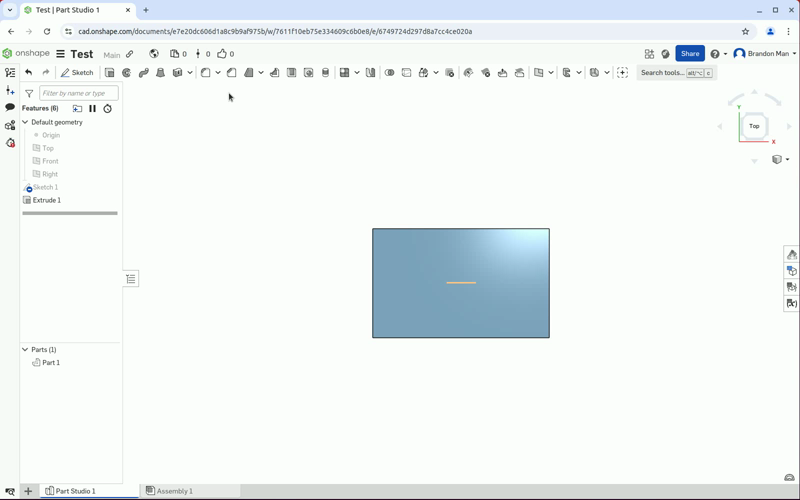
mouse_move(73, 352)
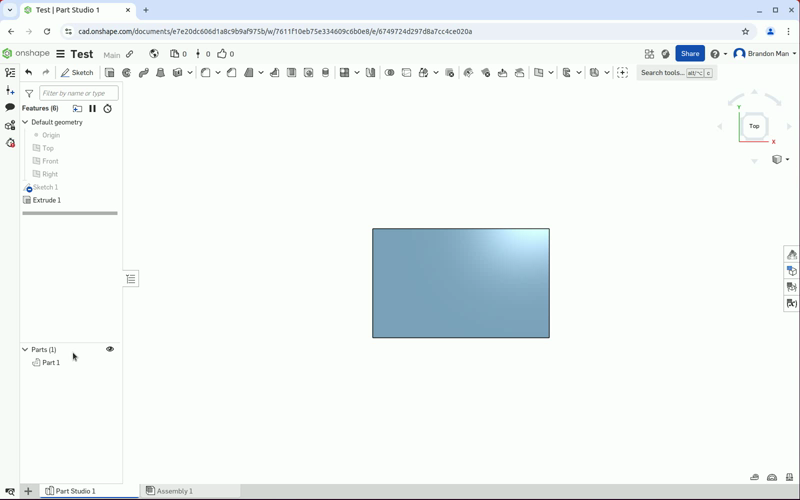
key(y)
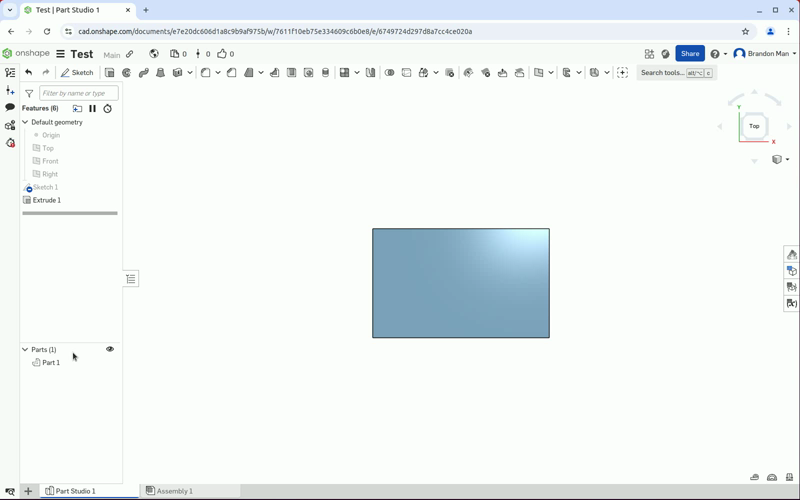
key(shift+p)
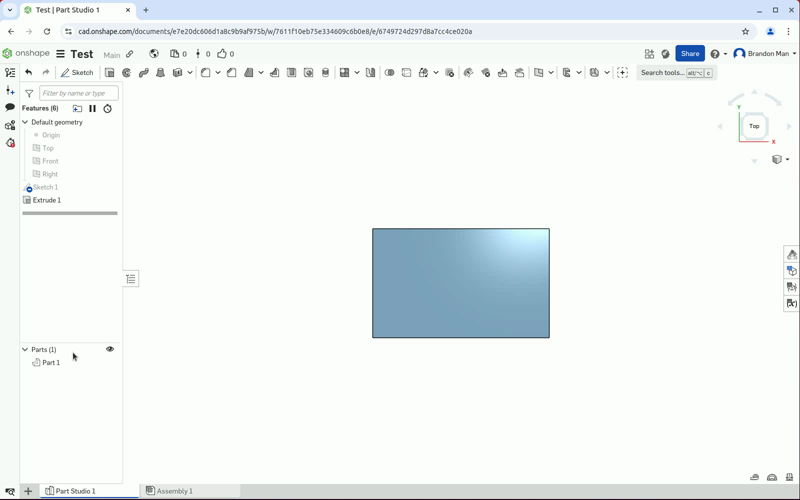
key(space)
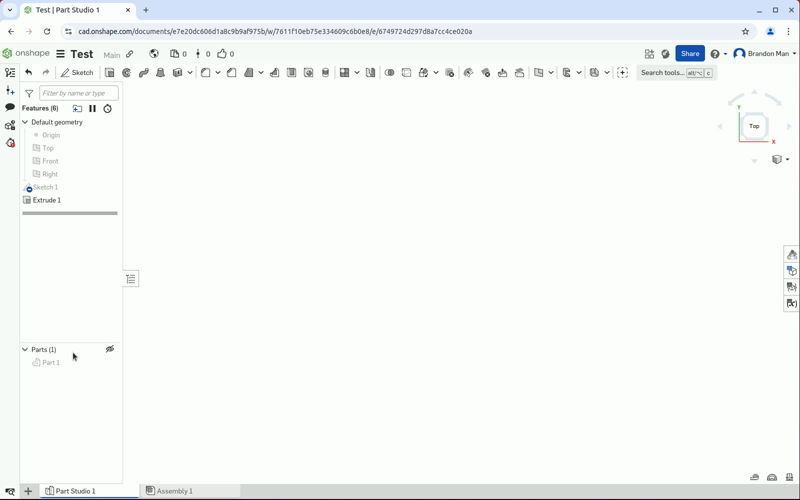
key_down(shift)
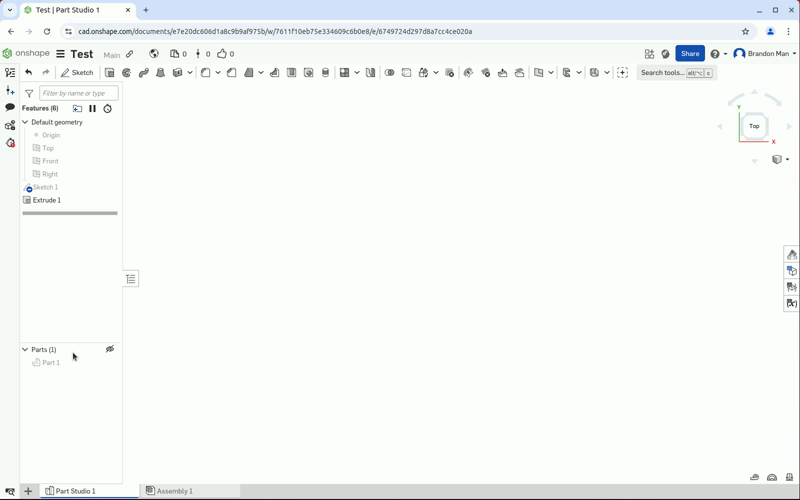
key(up)
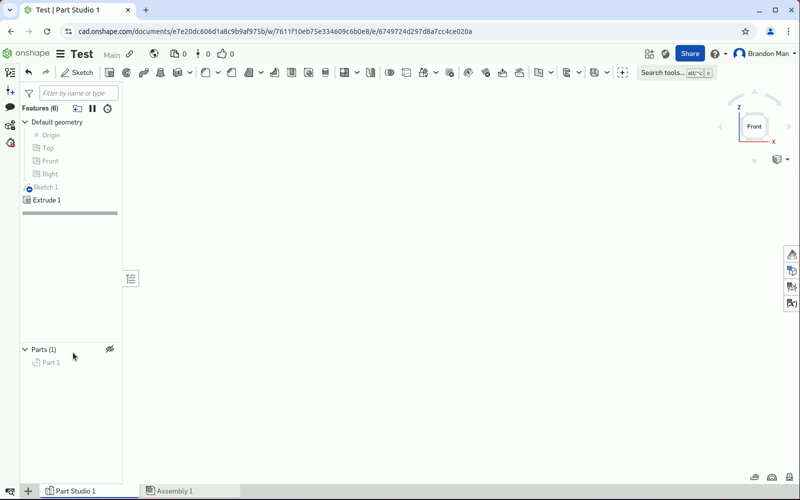
key_up(shift)
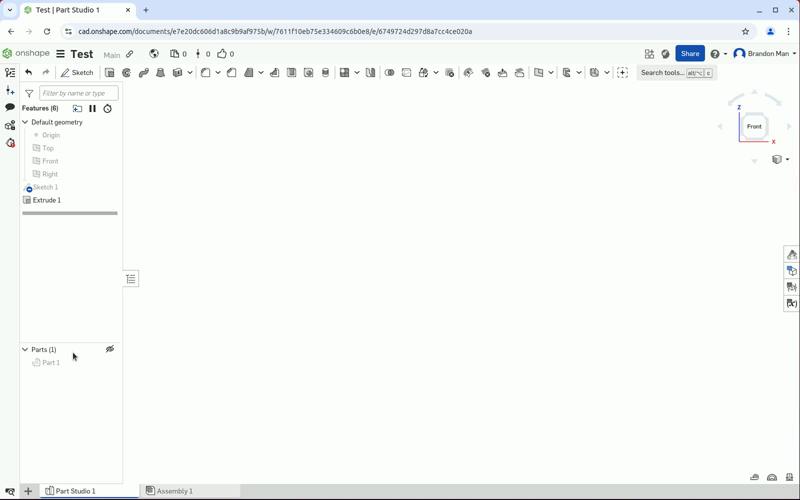
key(space)
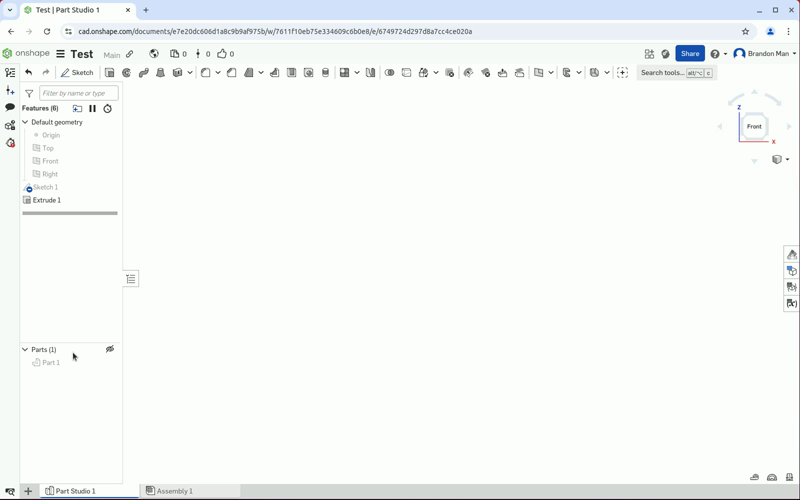
key_down(shift)
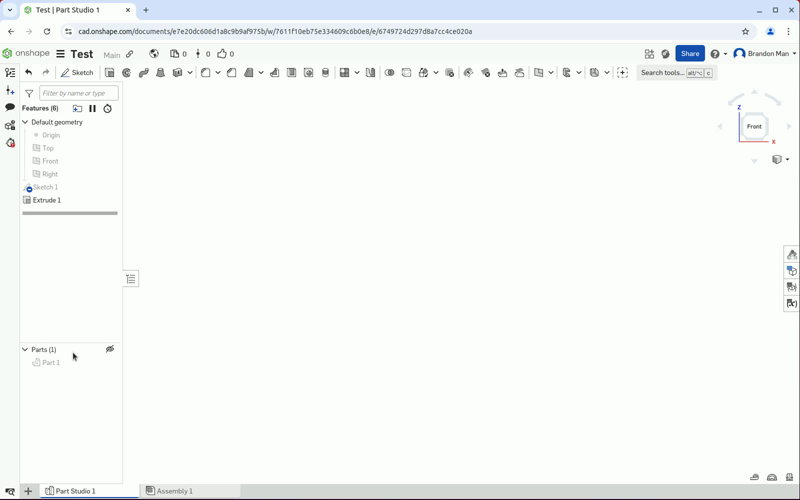
key(left)
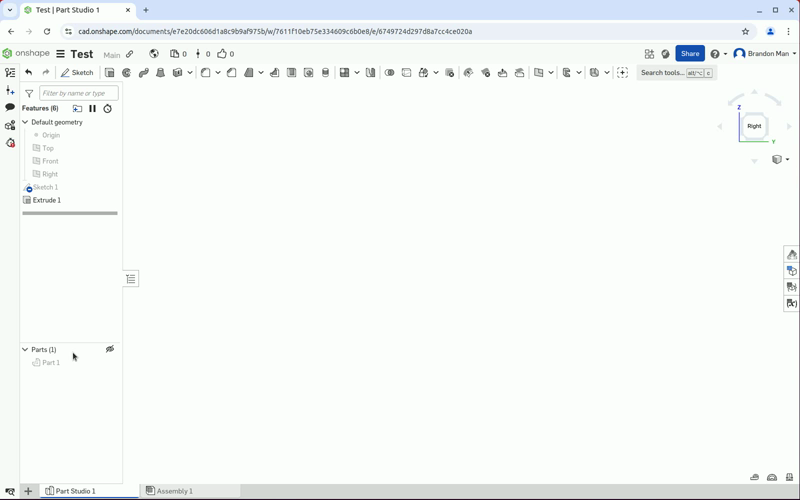
key_up(shift)
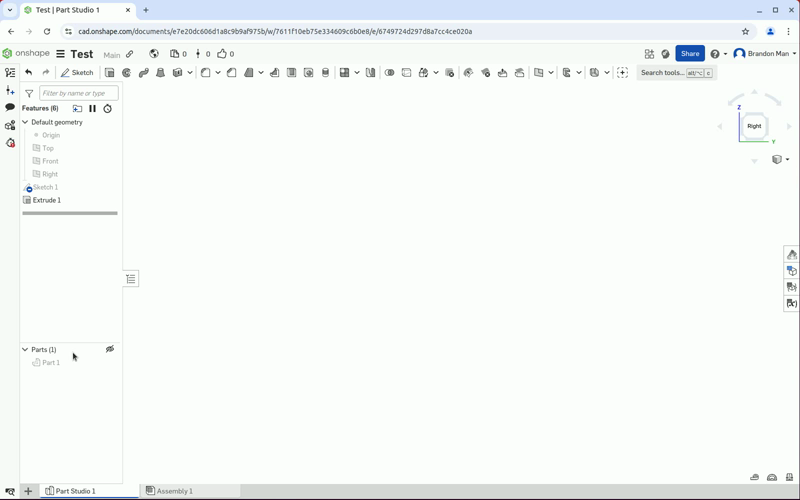
mouse_move(73, 352)
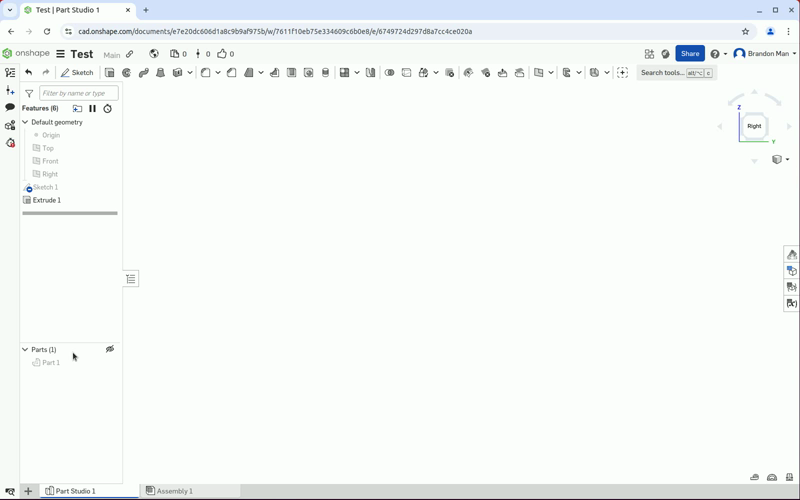
key(shift+y)
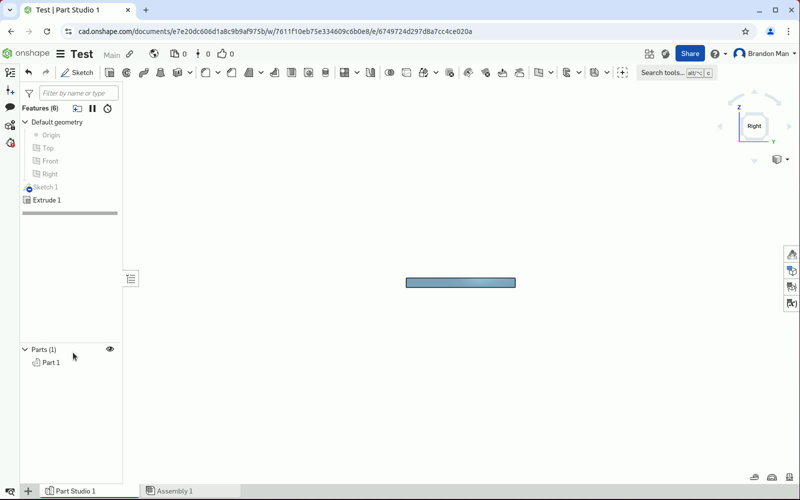
mouse_move(541, 75)
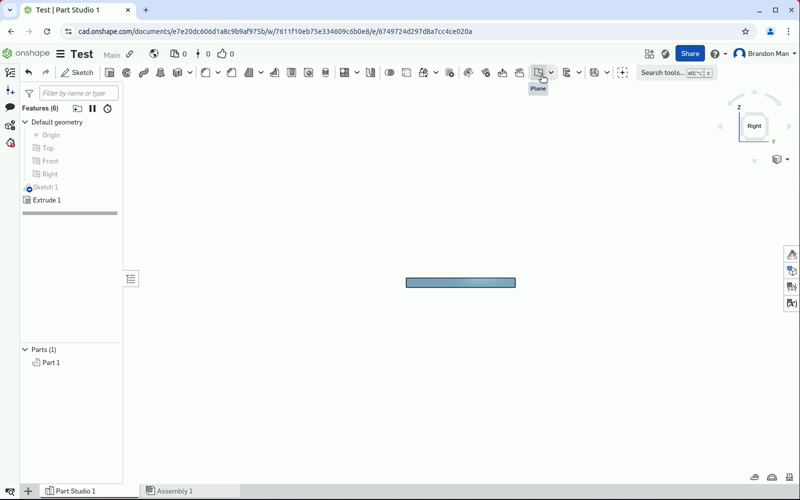
click(541, 75)
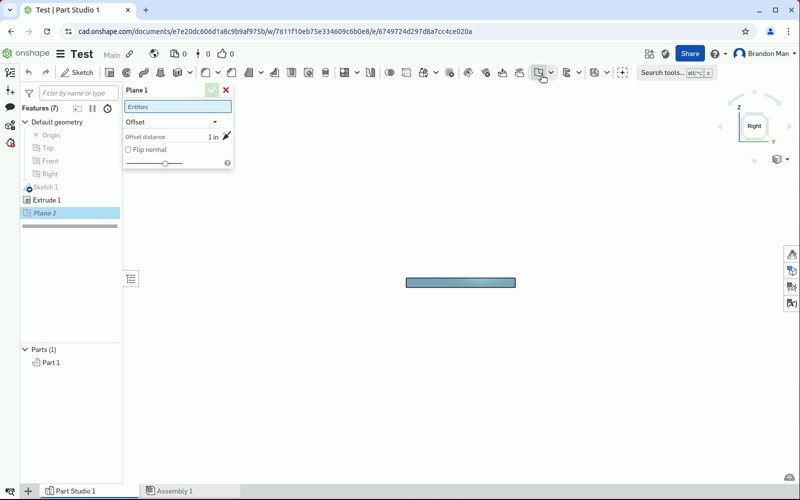
mouse_move(73, 176)
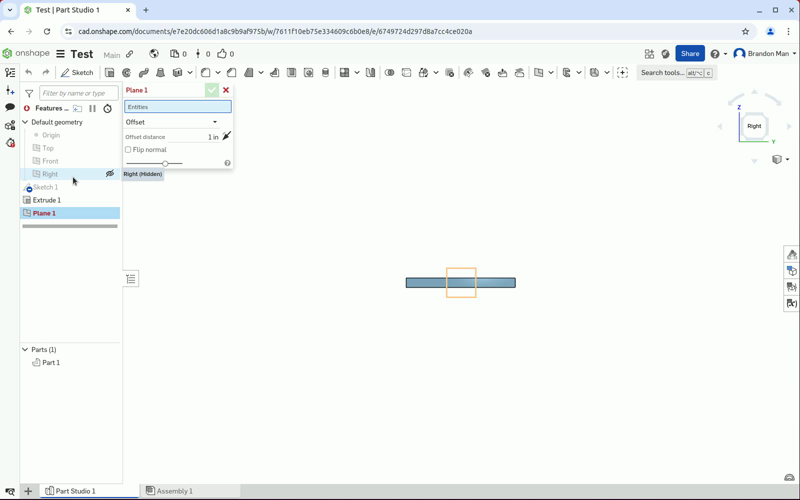
click(73, 176)
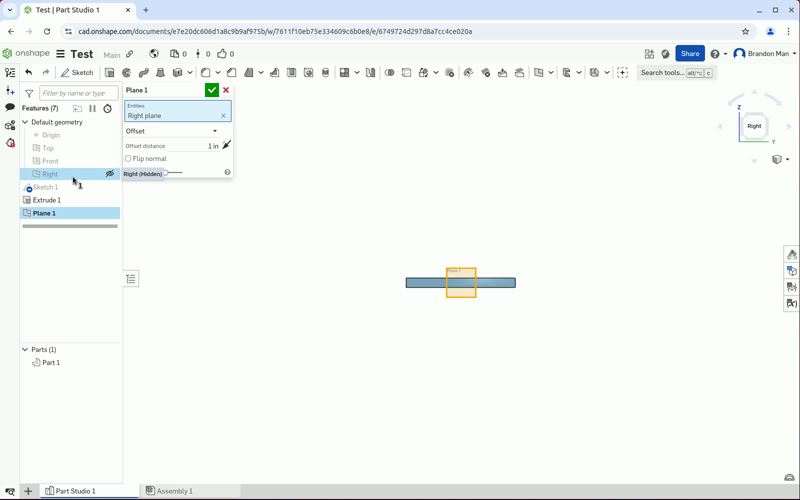
key(tab, 2)
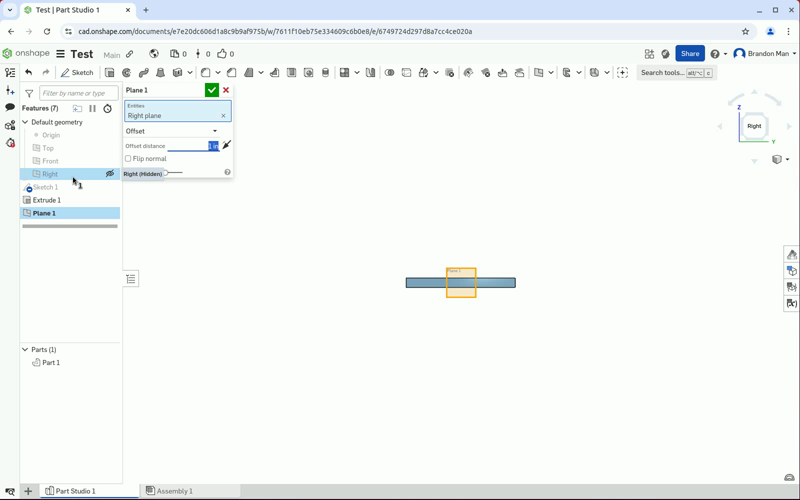
text(18.055)
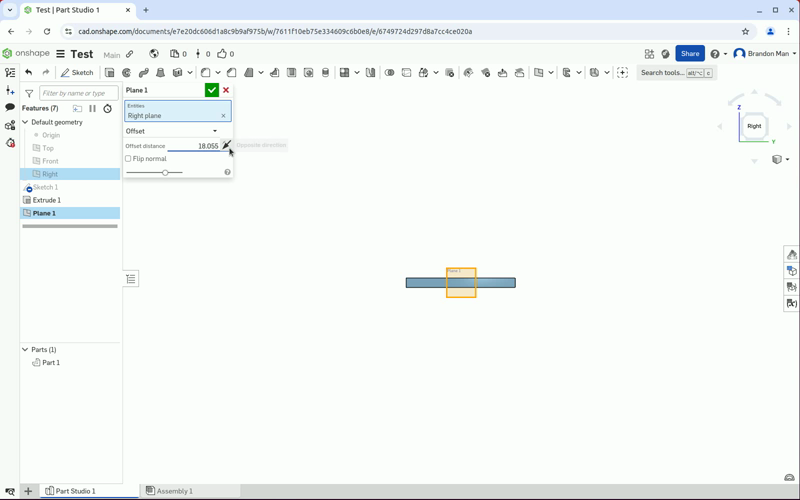
mouse_move(229, 147)
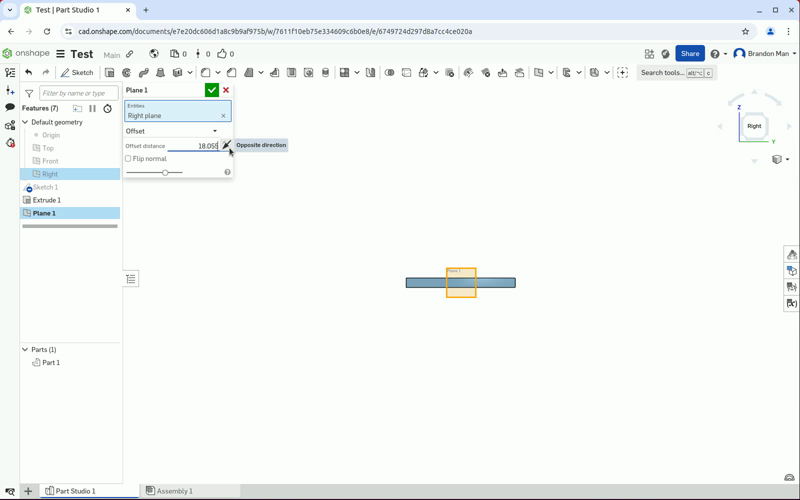
click(229, 147)
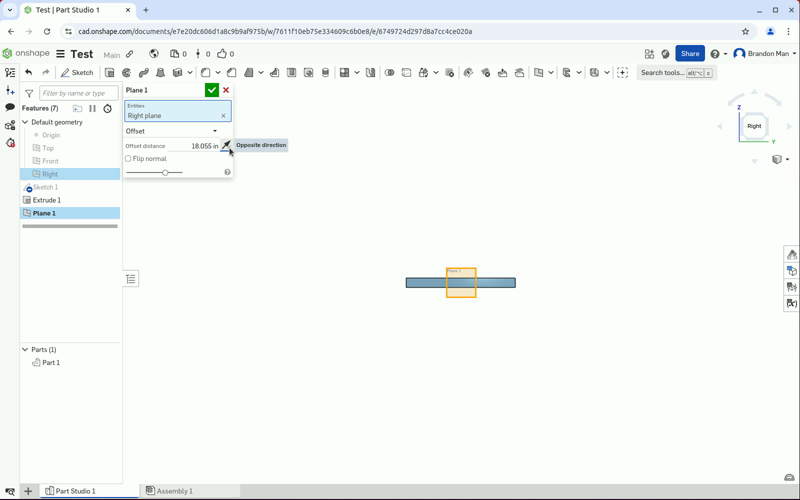
key(enter, 2)
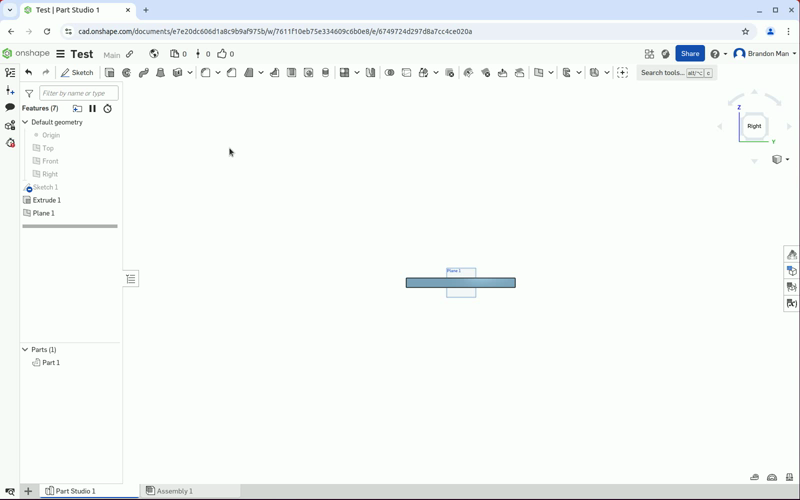
key(shift+s)
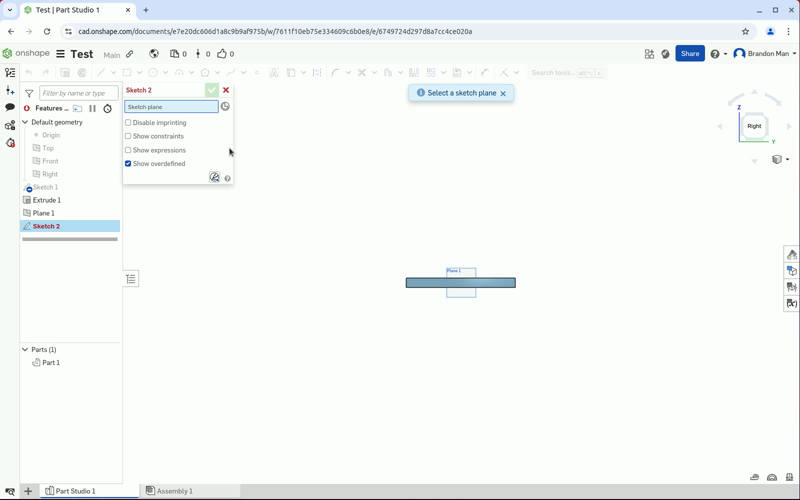
mouse_move(73, 215)
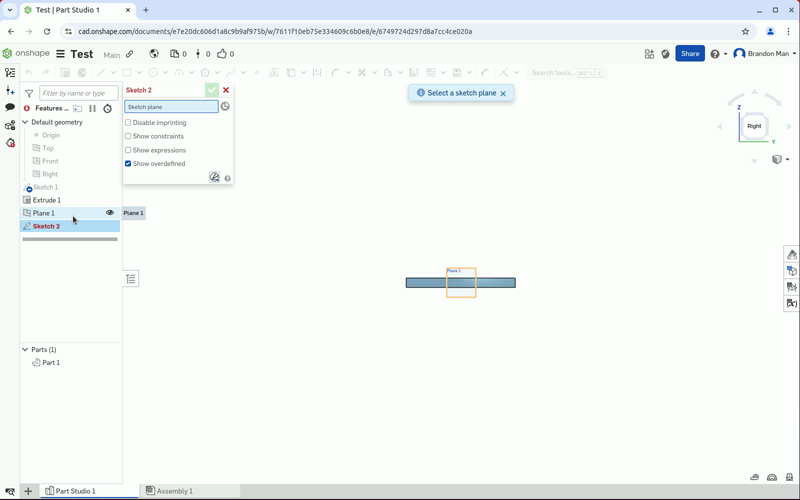
click(73, 215)
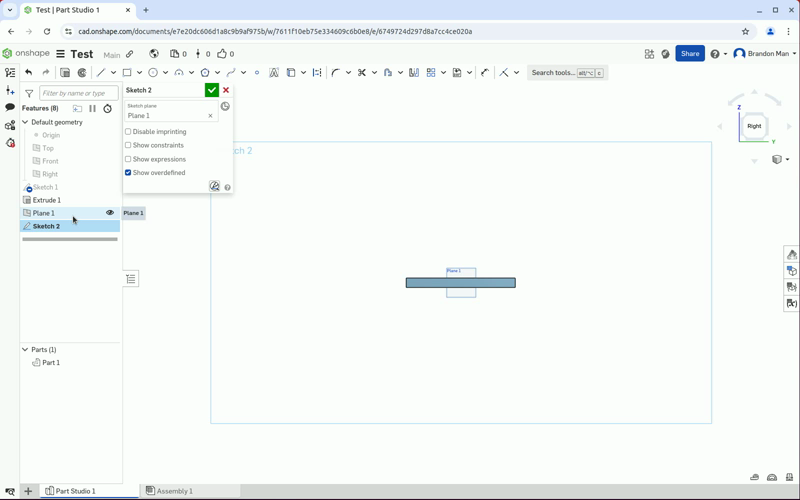
mouse_move(73, 352)
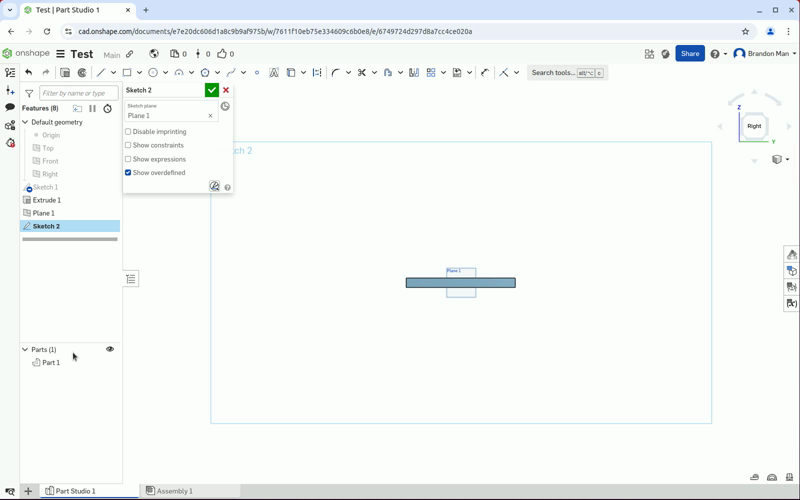
key(y)
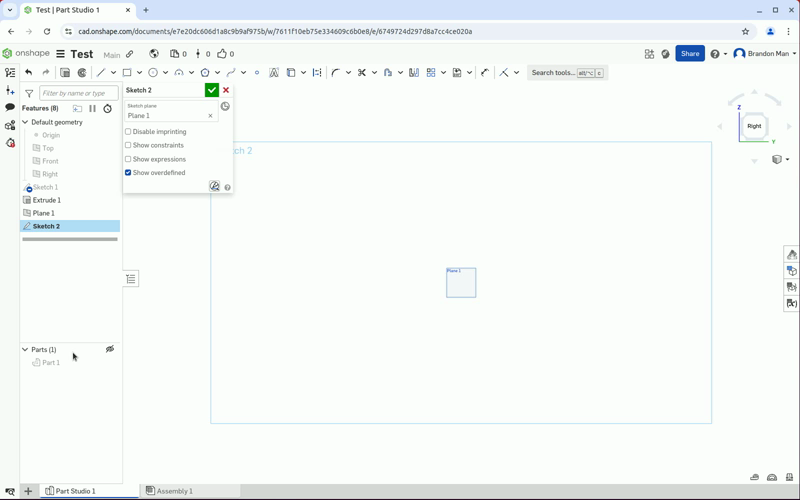
key(l)
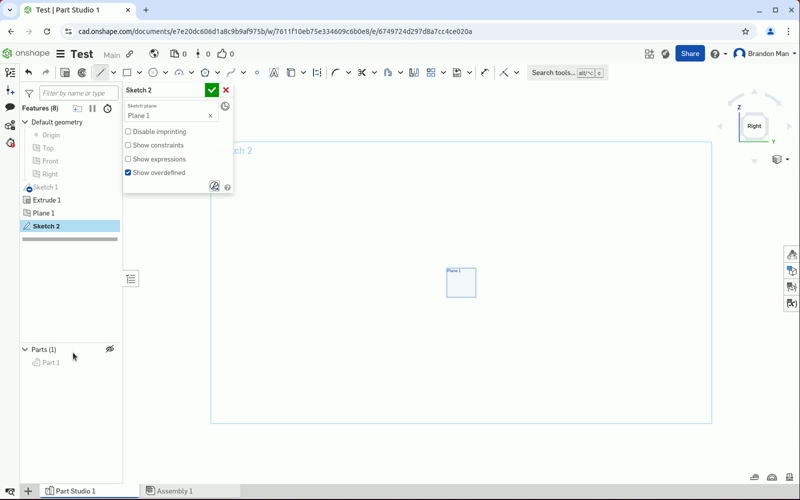
key_down(shift)
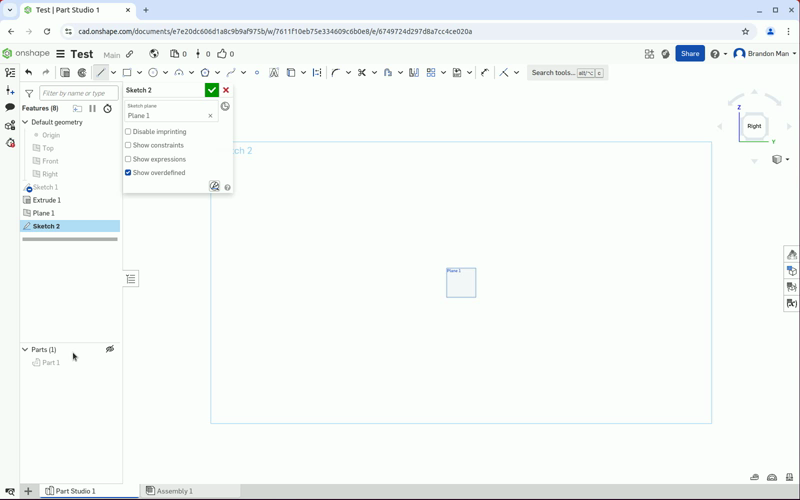
mouse_move(404, 316)
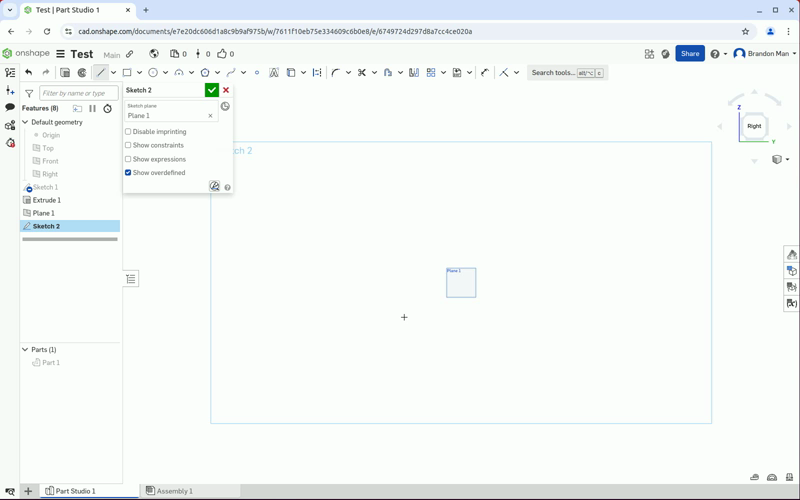
click(404, 316)
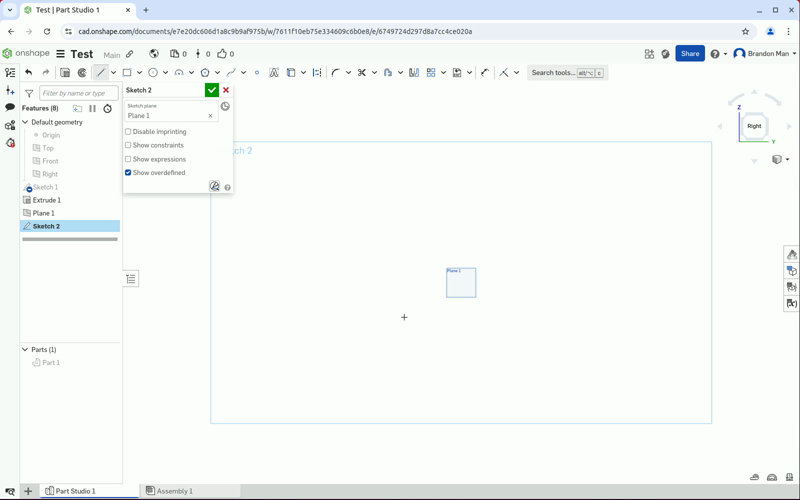
key_up(shift)
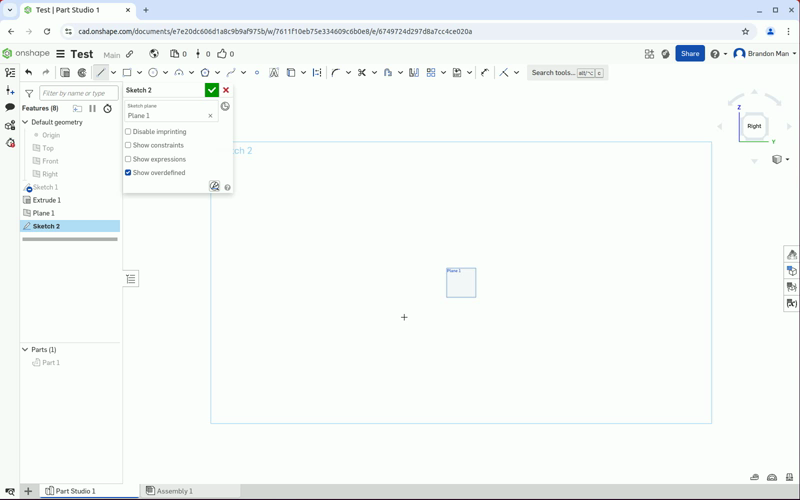
key_down(shift)
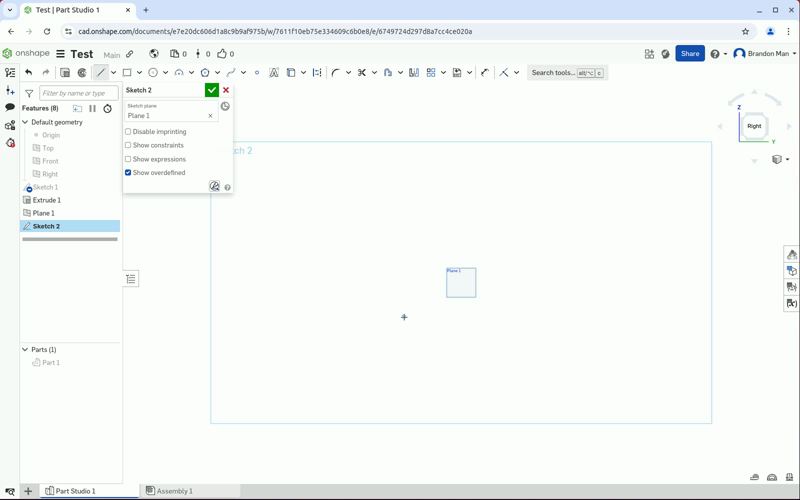
mouse_move(516, 317)
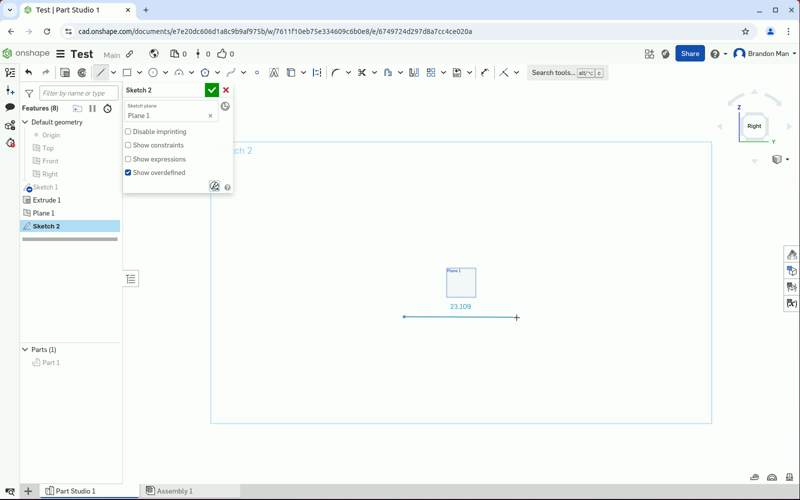
click(516, 317)
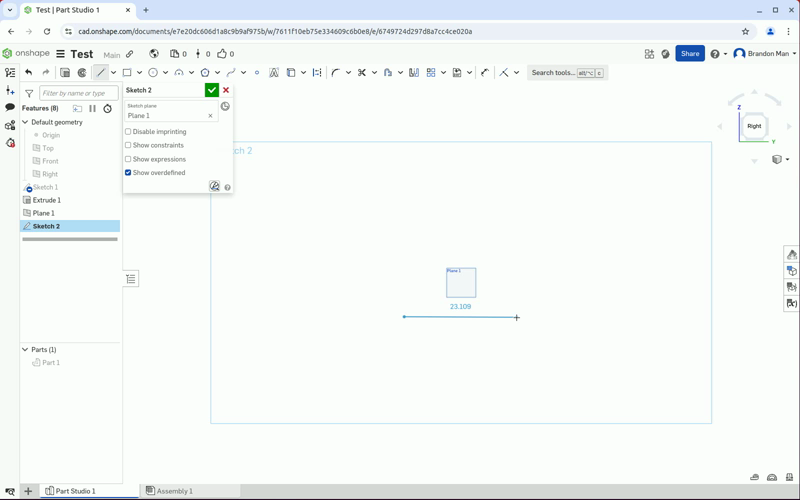
key_up(shift)
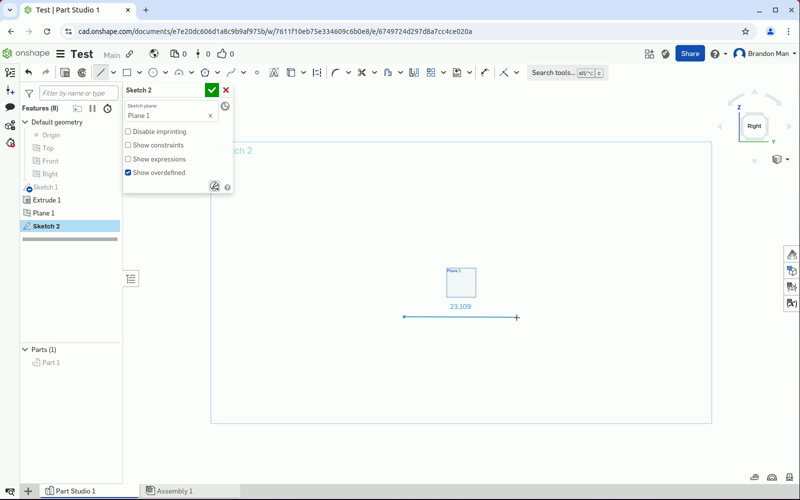
key_down(shift)
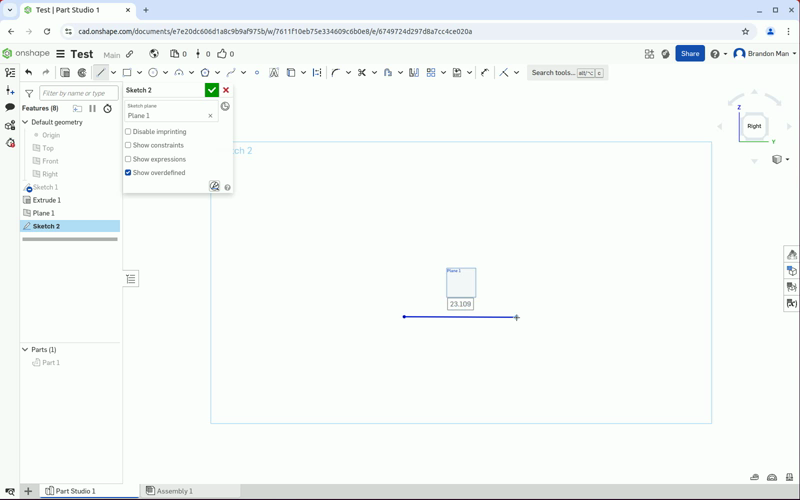
mouse_move(516, 249)
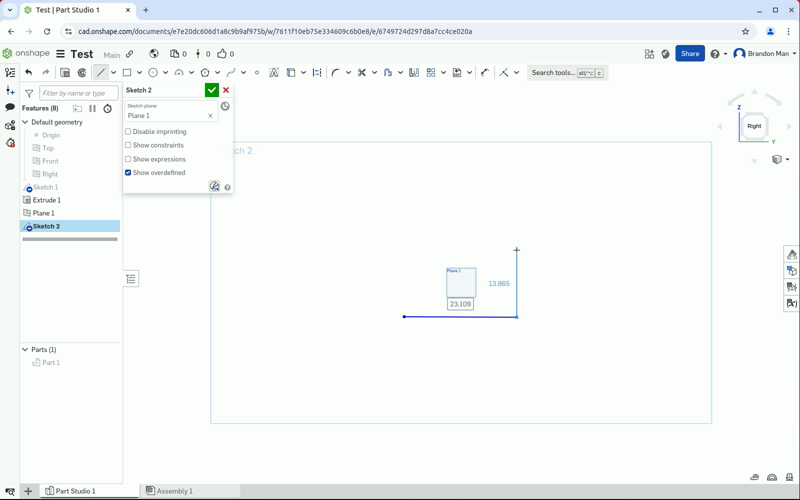
click(516, 249)
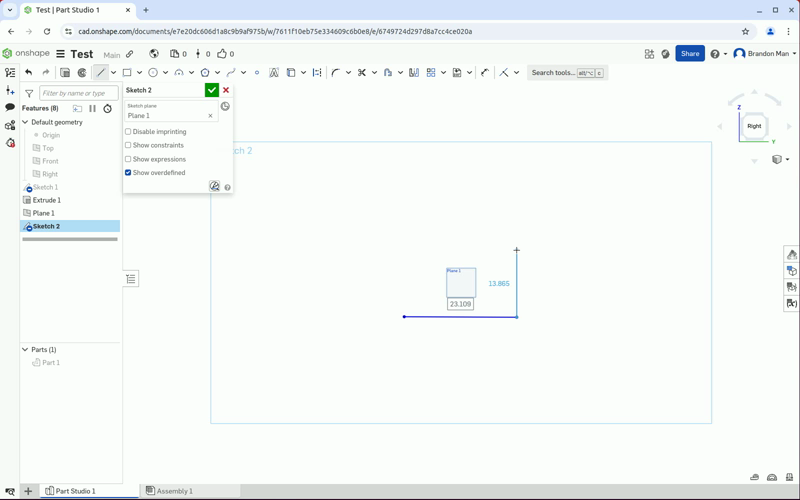
key_up(shift)
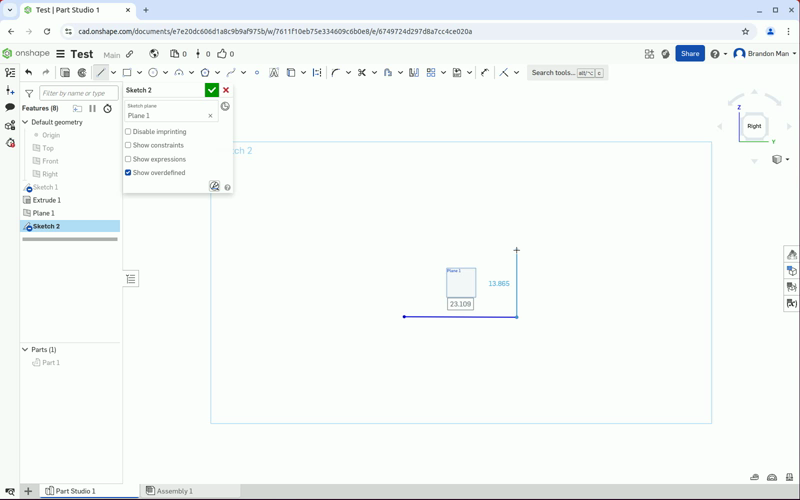
key_down(shift)
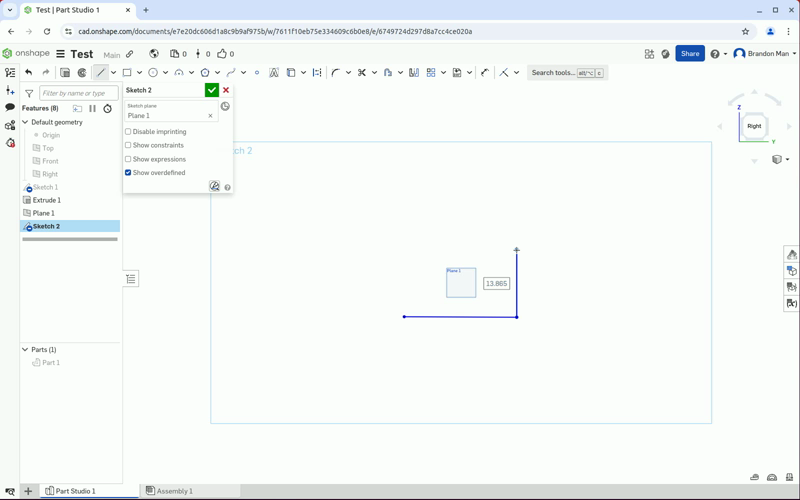
mouse_move(404, 249)
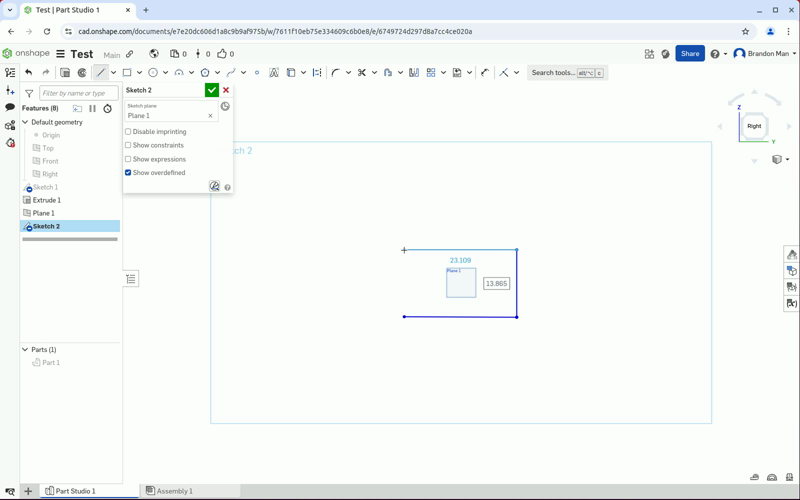
click(404, 249)
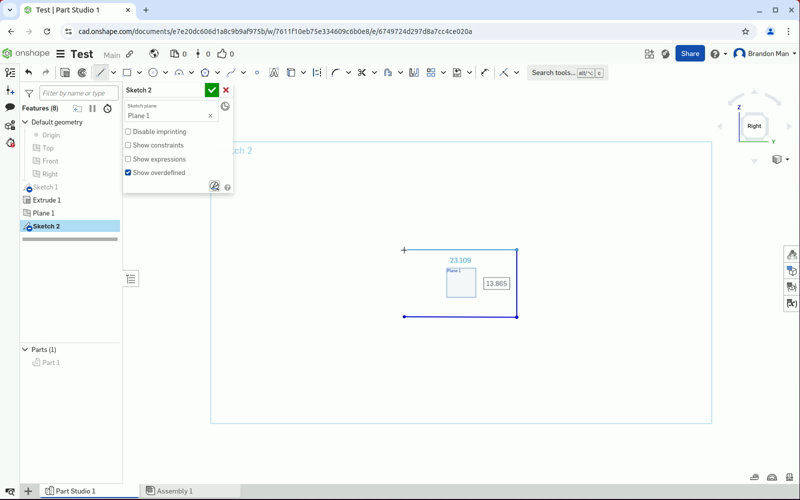
key_up(shift)
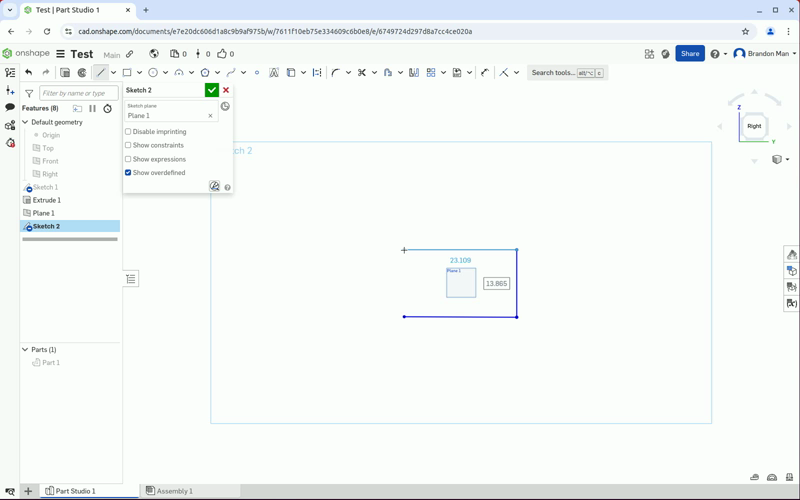
key_down(shift)
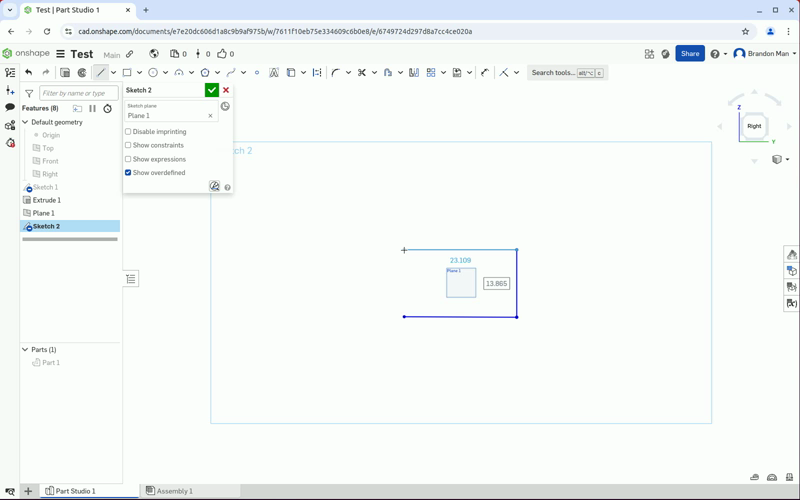
mouse_move(404, 316)
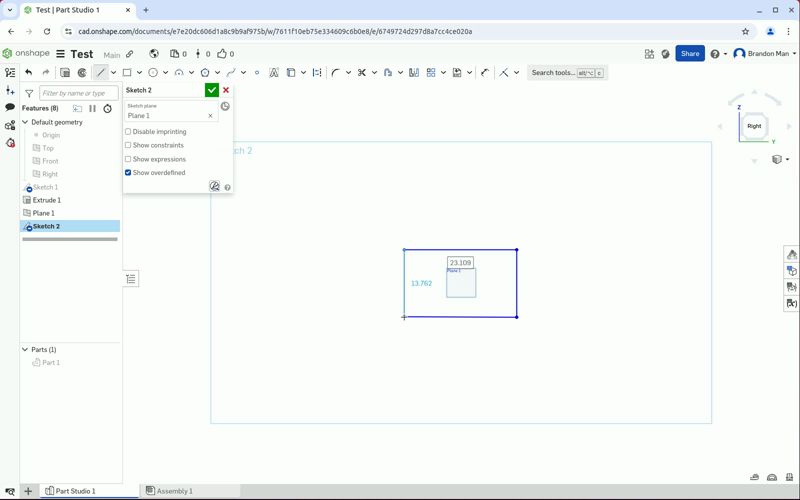
key_up(shift)
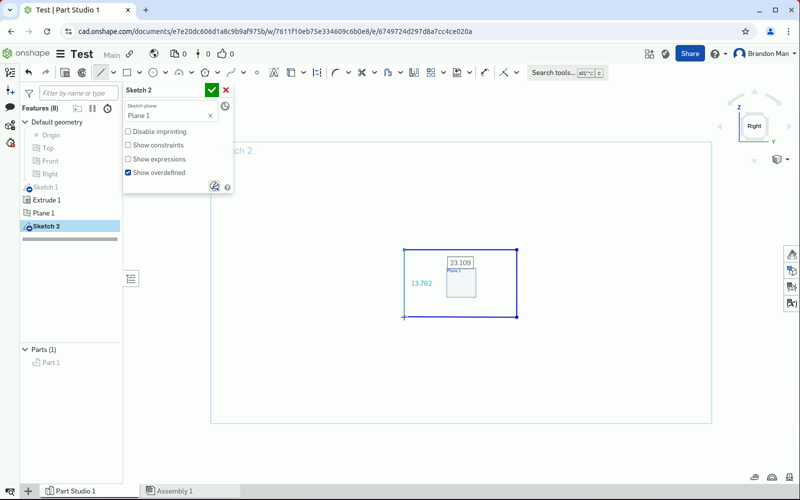
click(404, 316)
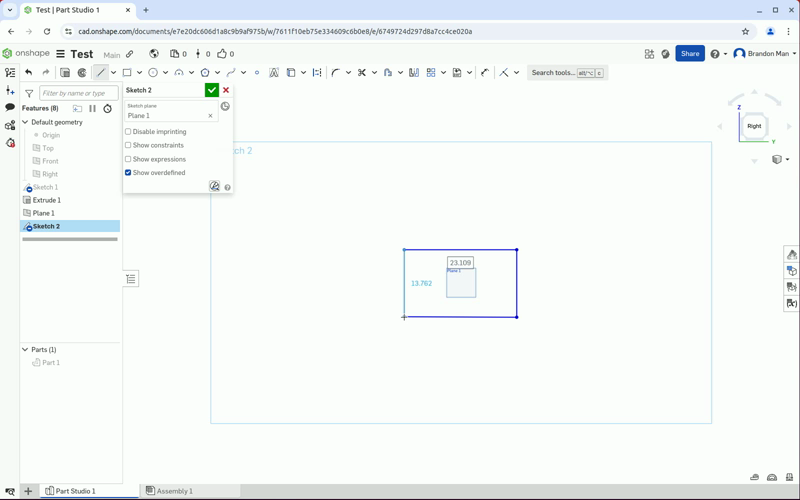
key(esc)
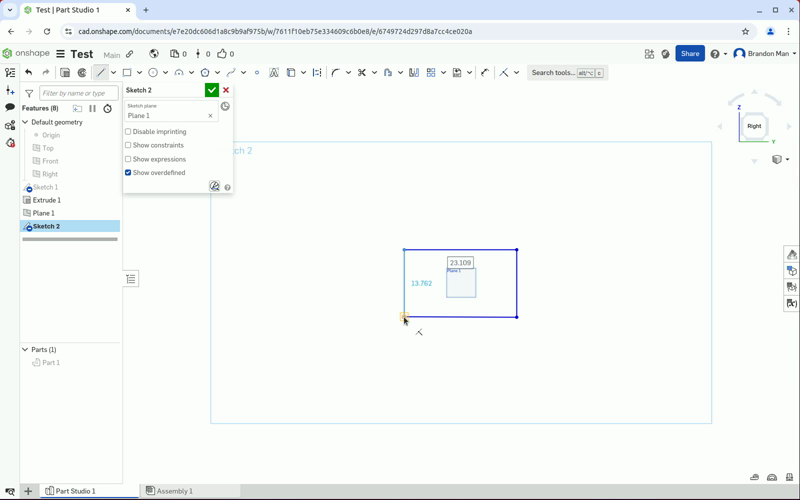
key(l)
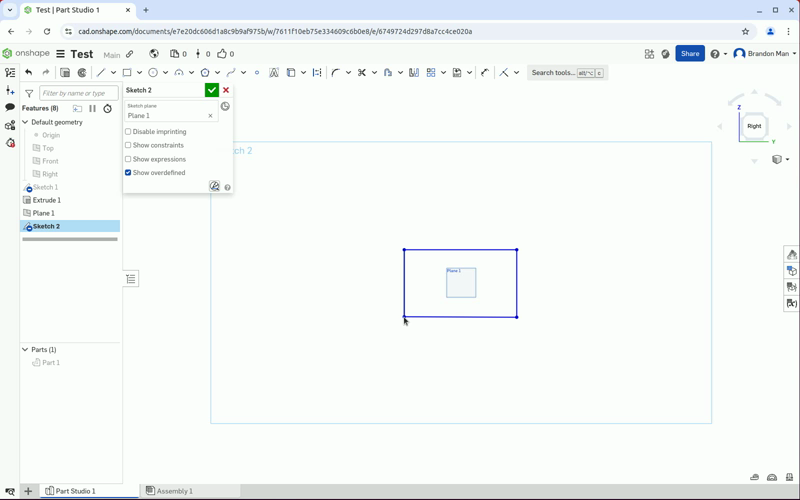
key_down(shift)
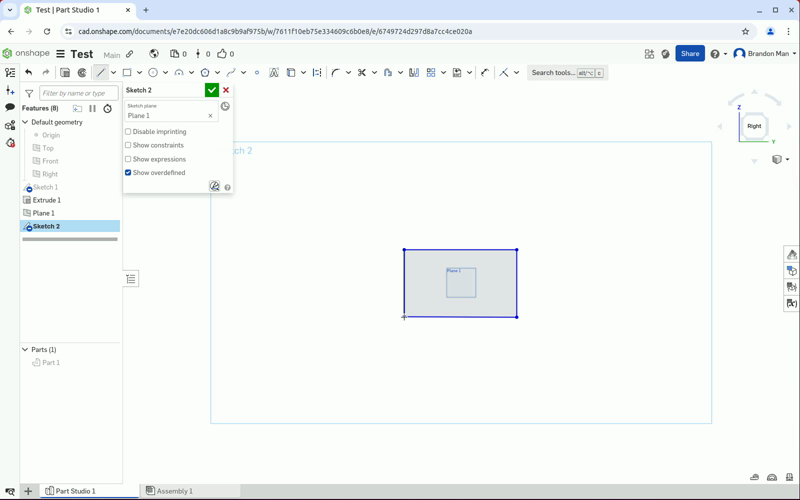
mouse_move(405, 287)
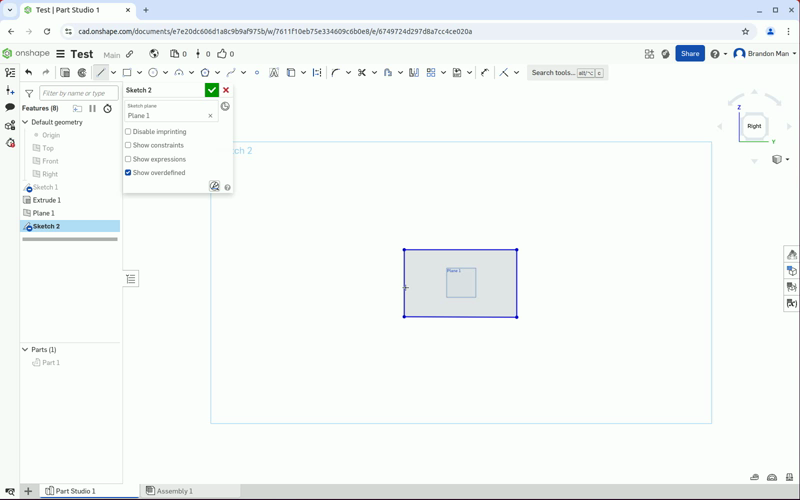
click(405, 287)
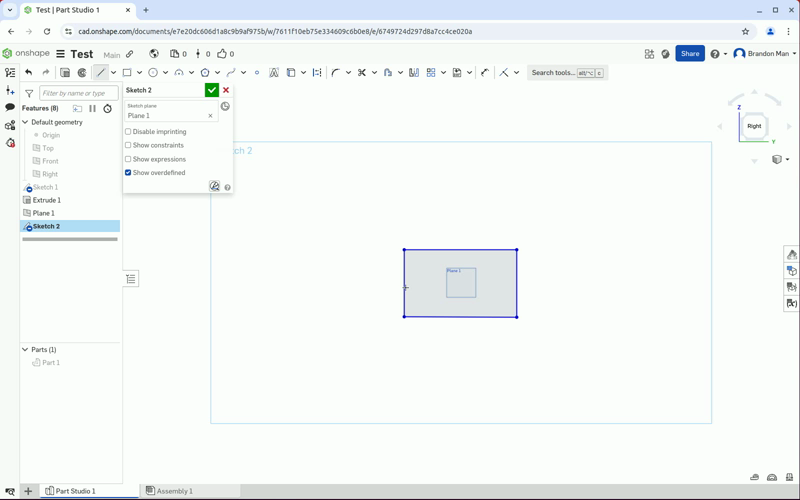
key_up(shift)
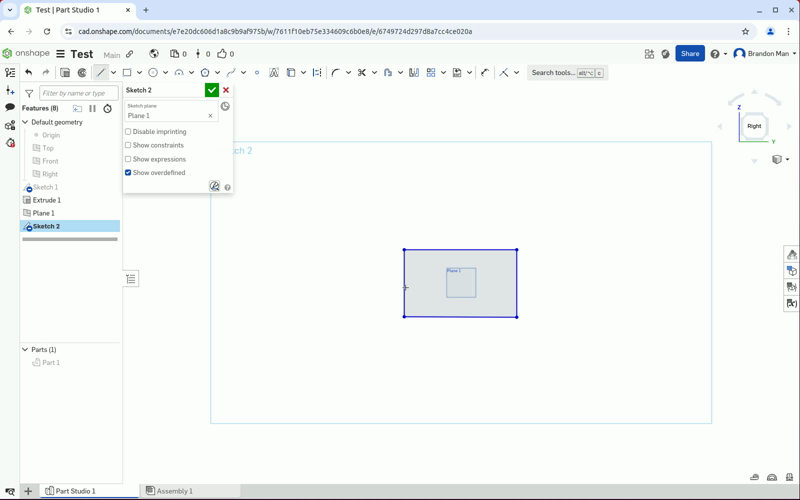
key_down(shift)
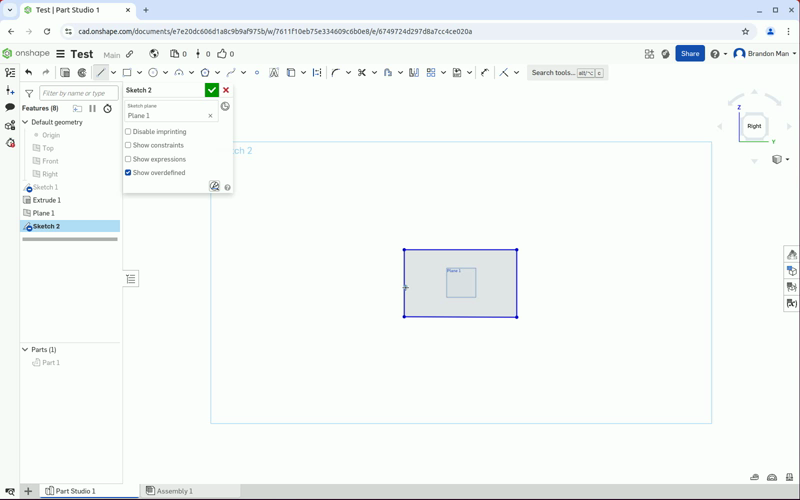
mouse_move(516, 287)
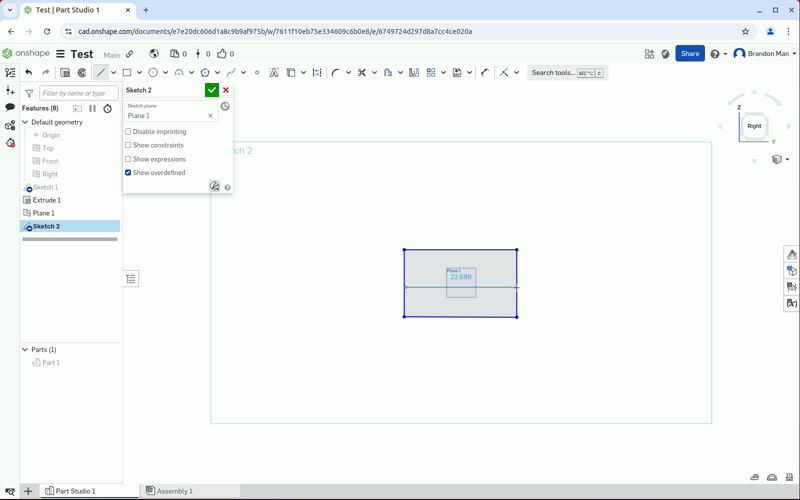
click(516, 287)
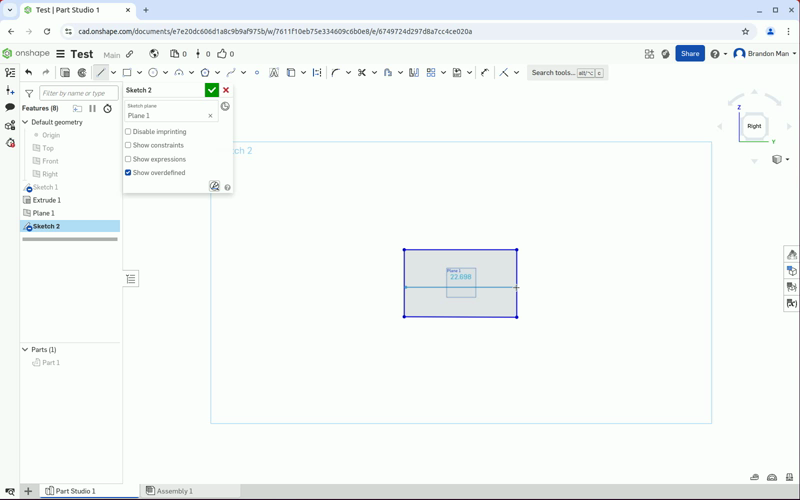
key_up(shift)
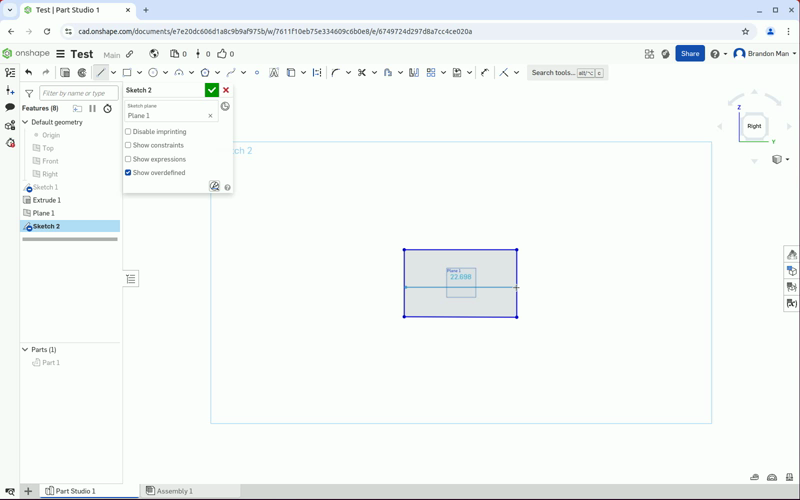
key_down(shift)
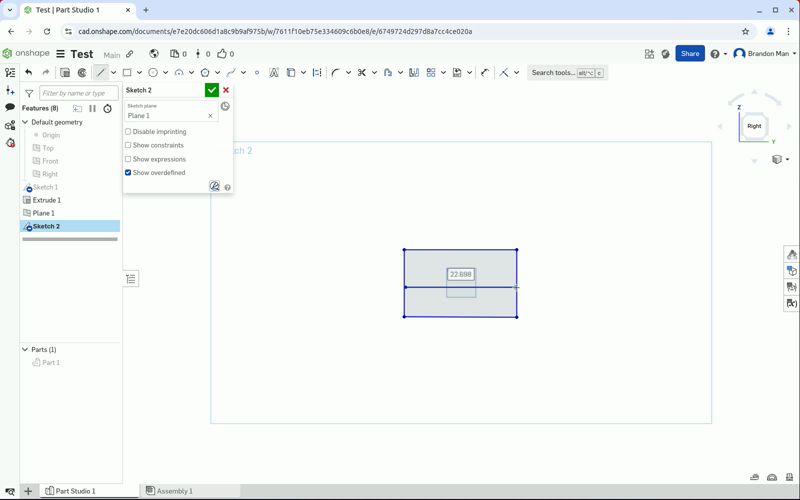
mouse_move(546, 287)
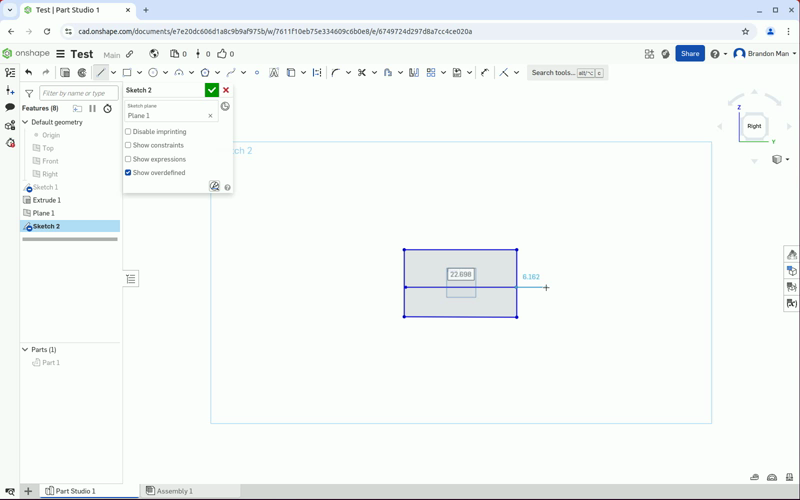
mouse_move(516, 279)
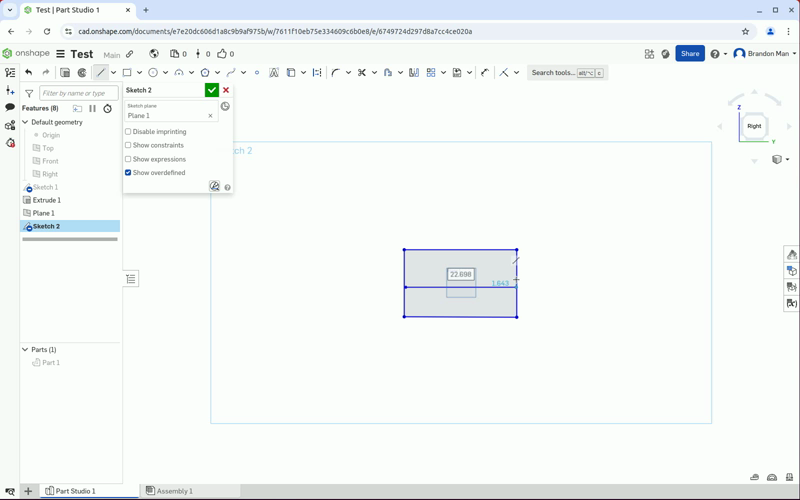
click(516, 279)
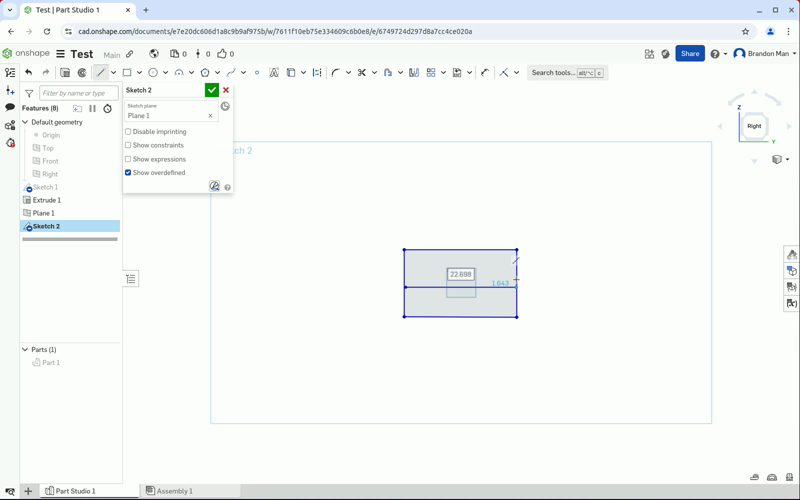
key_up(shift)
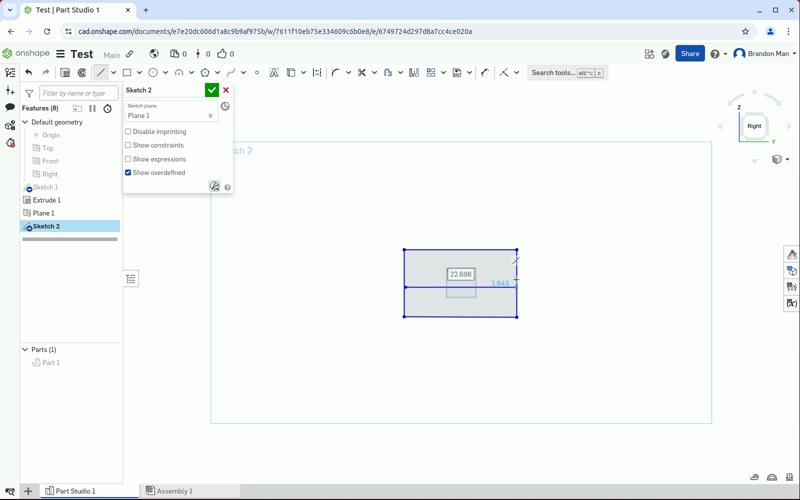
key_down(shift)
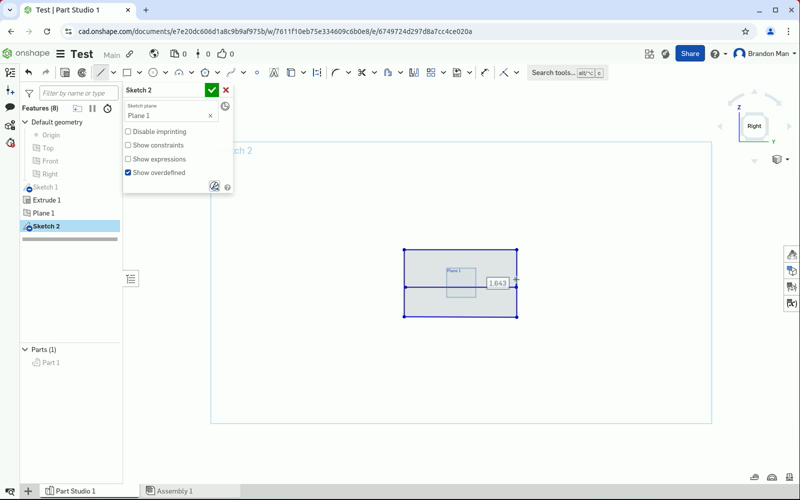
mouse_move(405, 279)
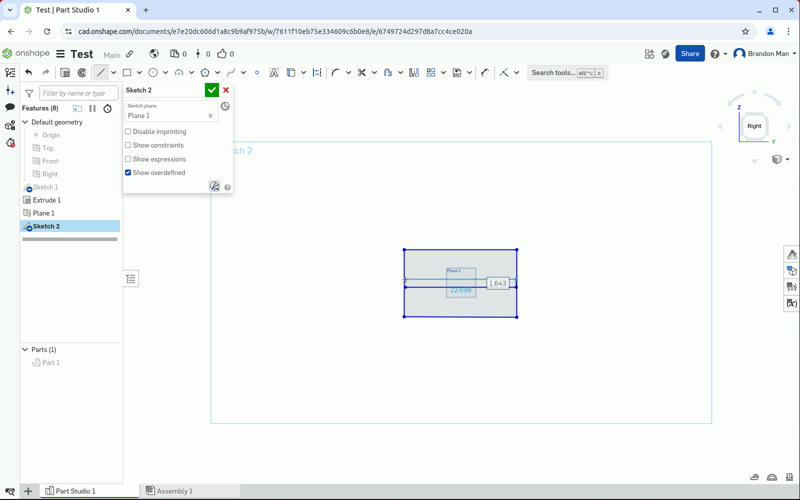
click(405, 279)
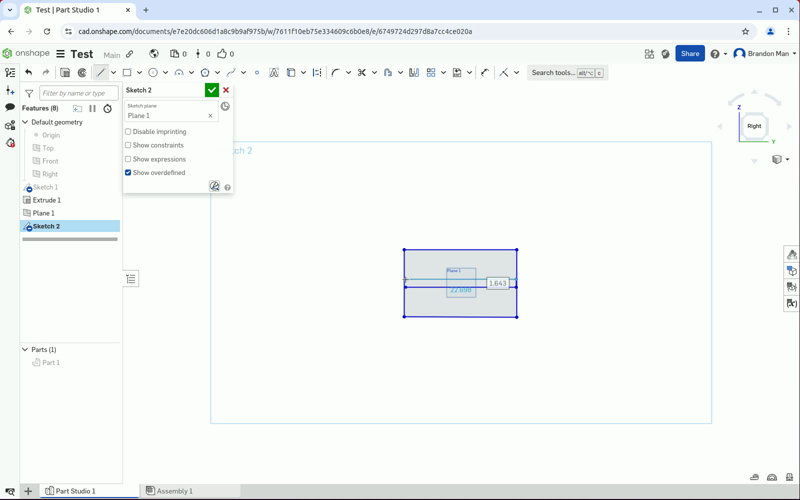
key_up(shift)
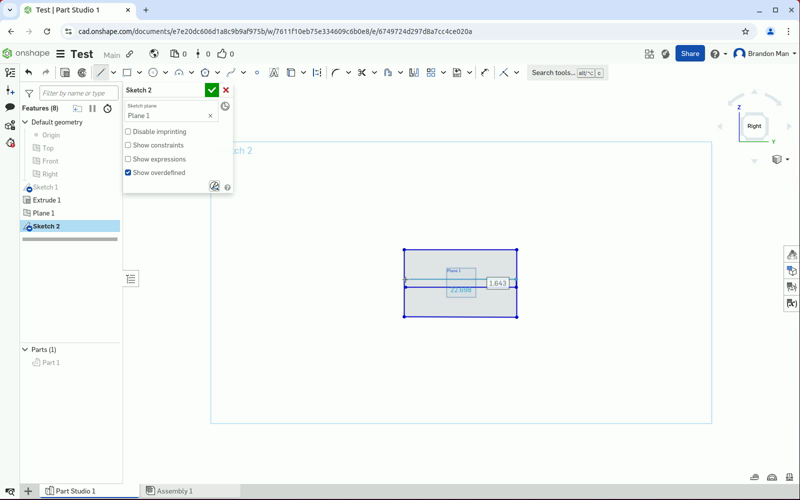
mouse_move(435, 279)
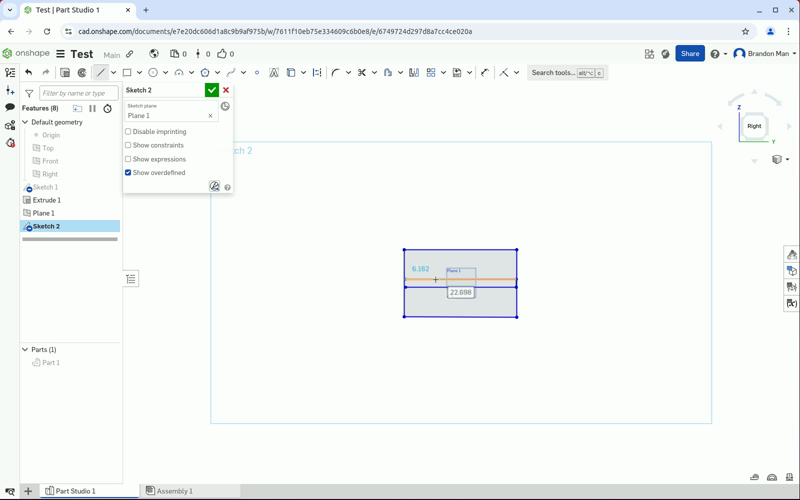
key_down(shift)
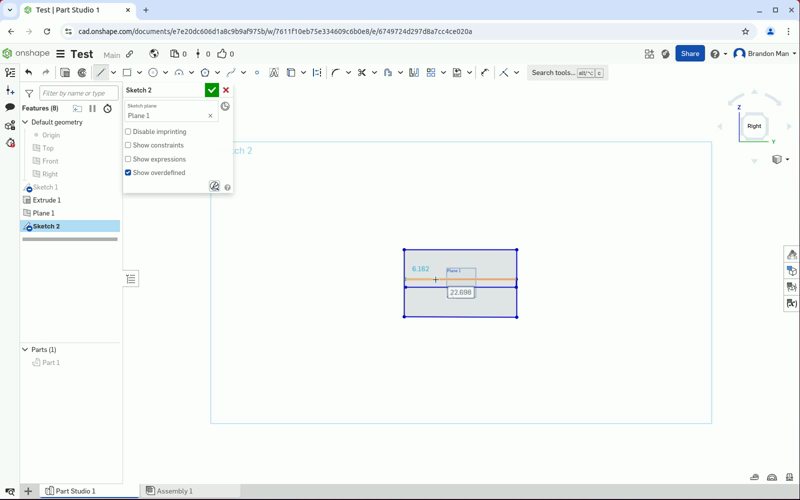
mouse_move(405, 287)
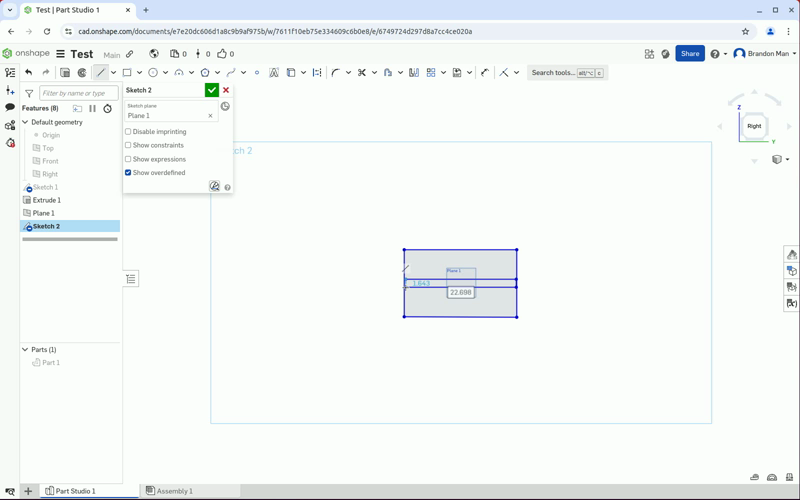
key_up(shift)
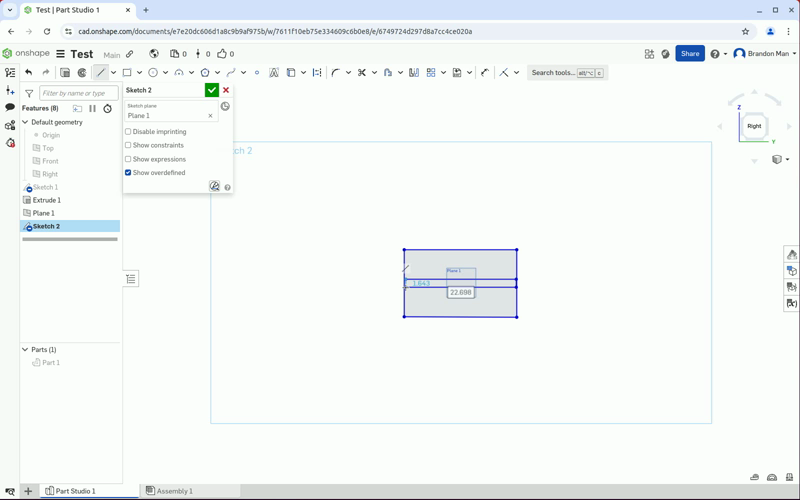
click(405, 287)
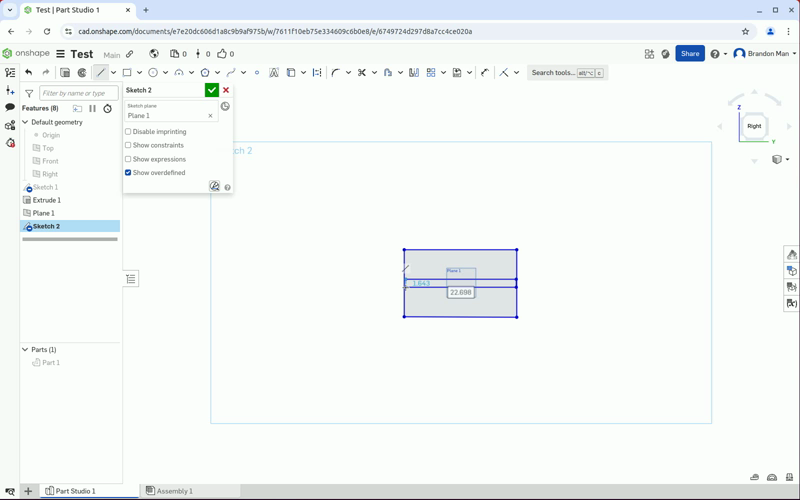
key(esc)
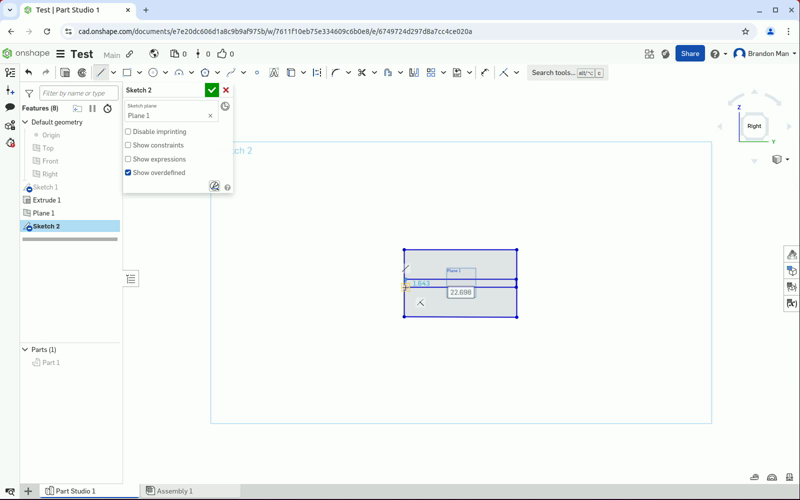
mouse_move(488, 305)
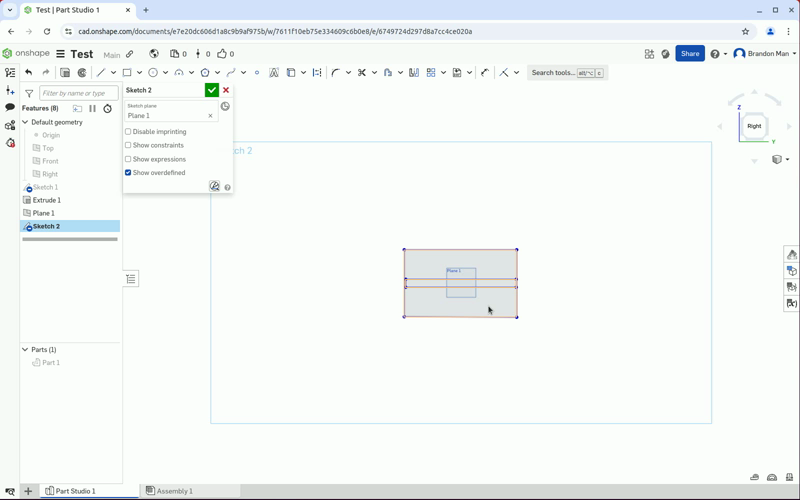
click(488, 305)
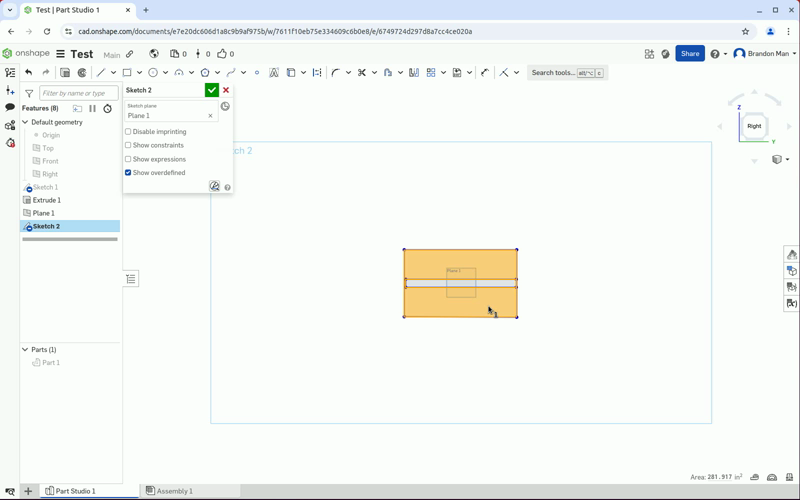
mouse_move(73, 352)
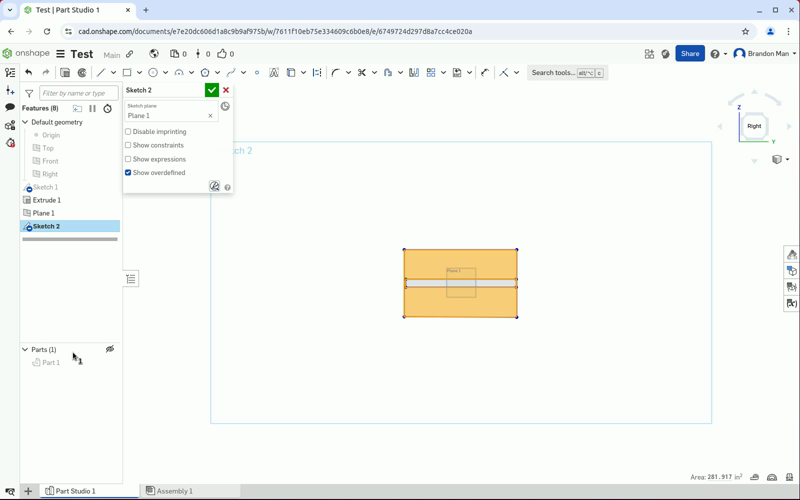
key(shift+y)
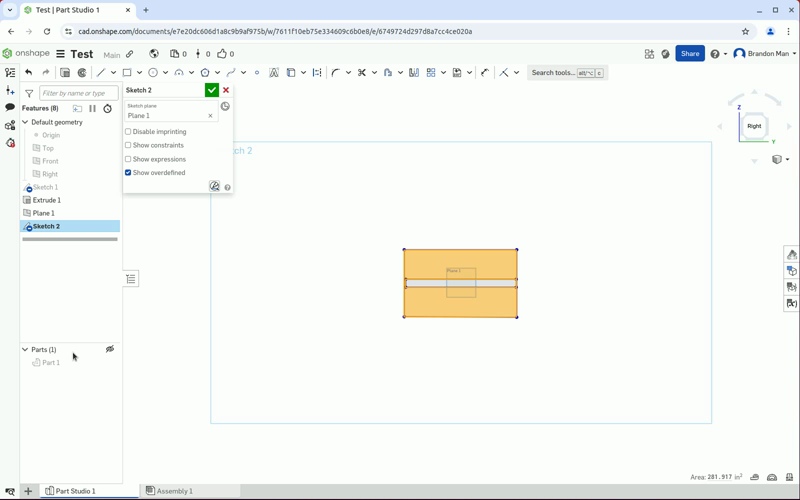
key(shift+e)
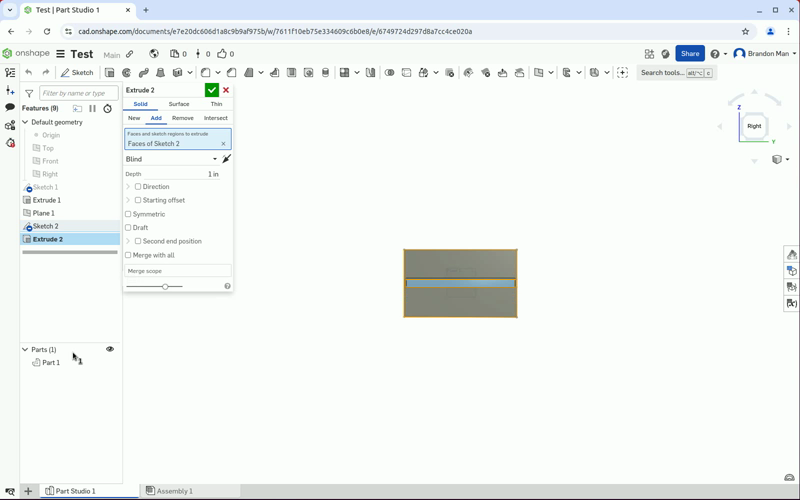
mouse_move(143, 106)
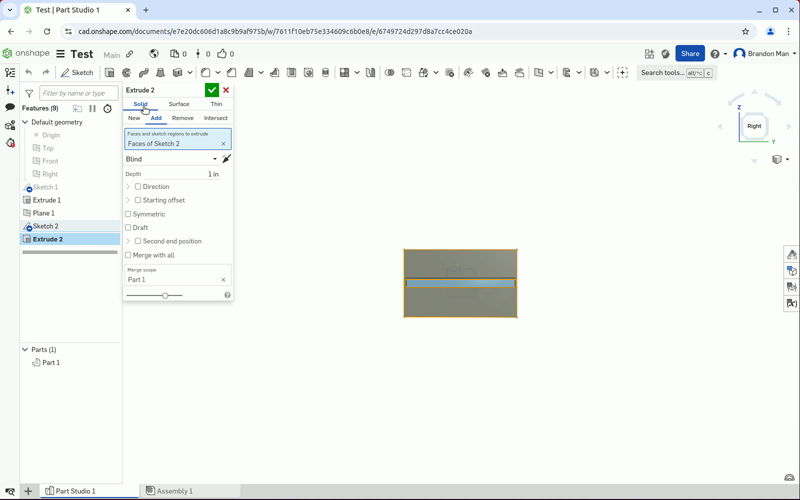
click(143, 106)
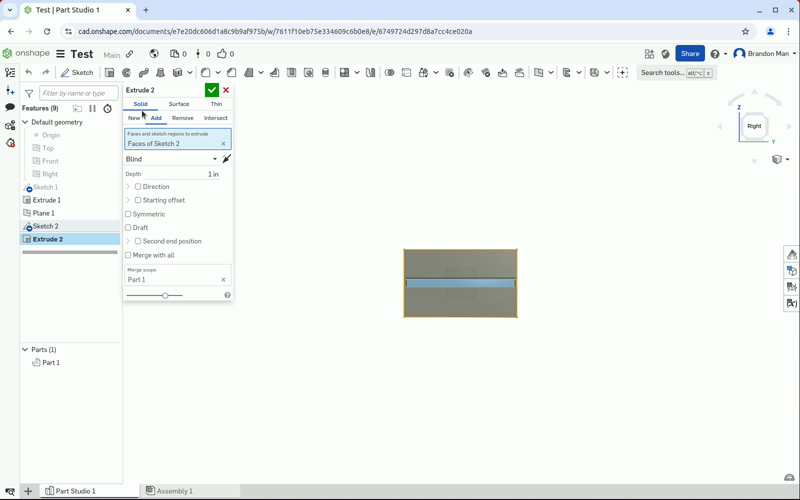
mouse_move(137, 120)
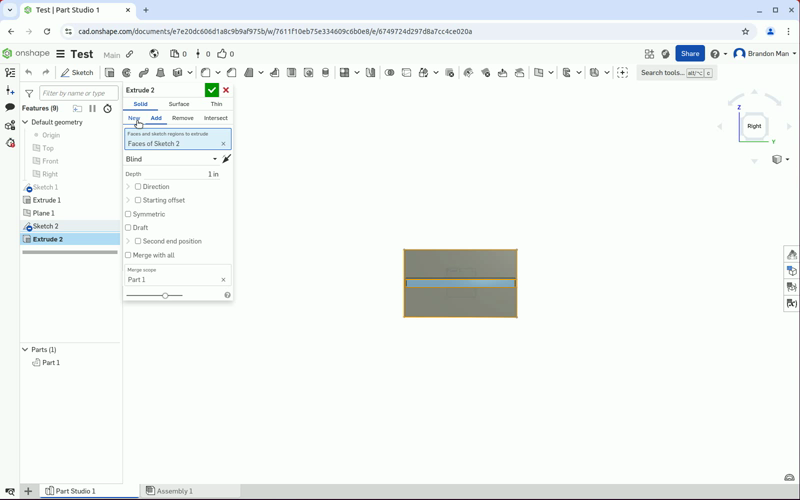
click(137, 120)
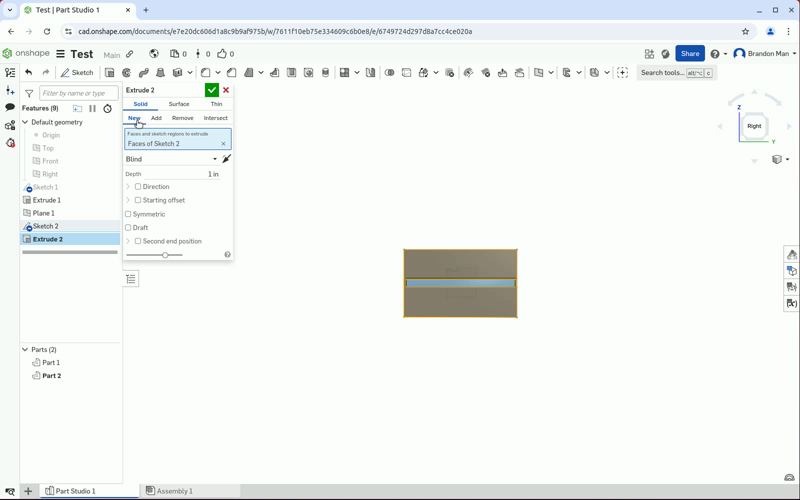
key(tab, 4)
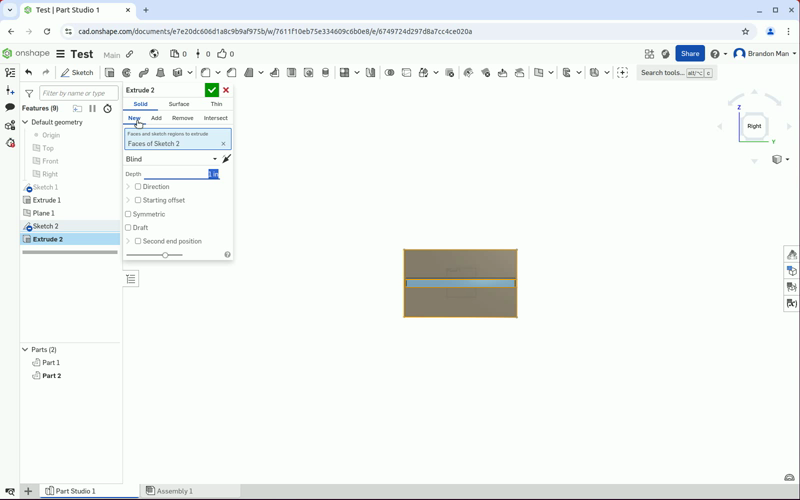
text(5.055)
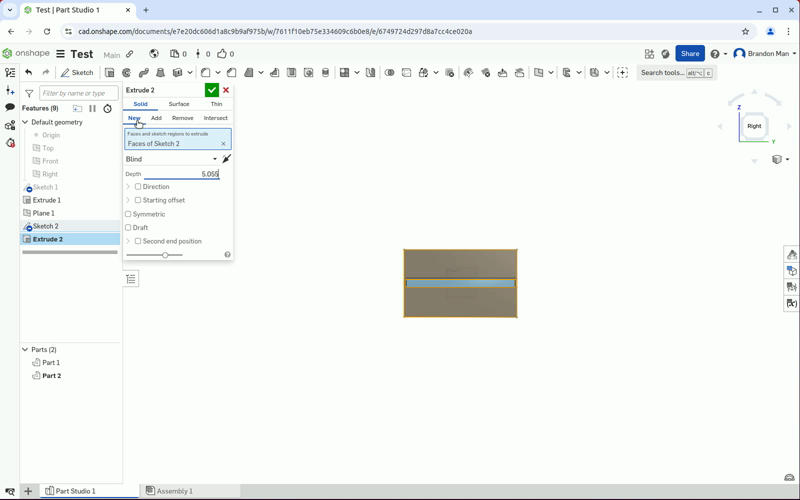
key(enter)
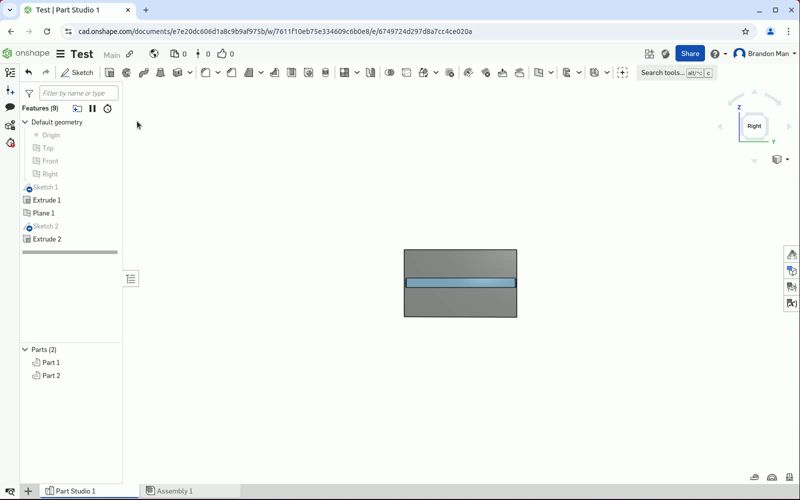
key(shift+h)
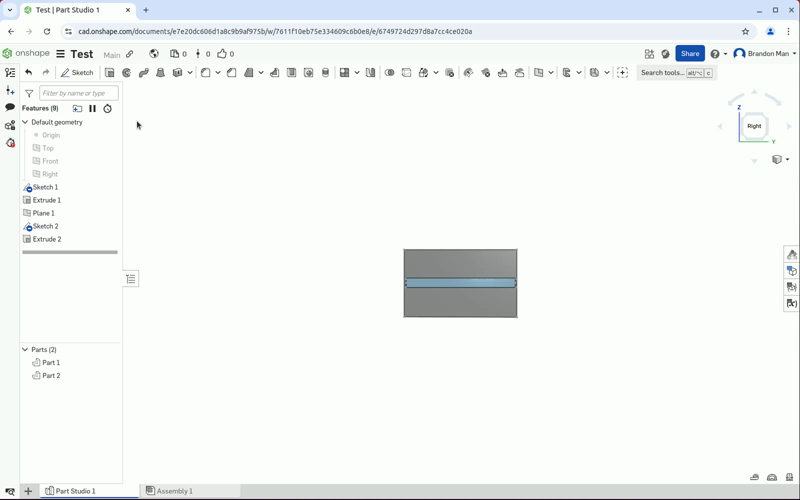
key(shift+h)
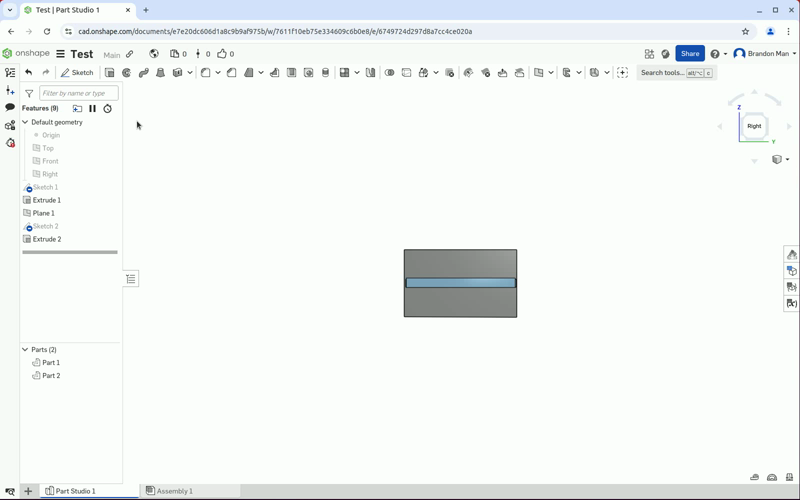
mouse_move(73, 189)
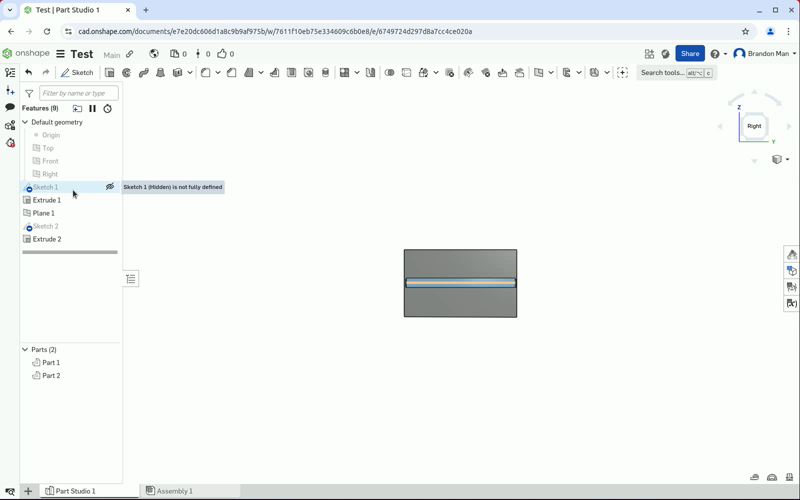
click(73, 189)
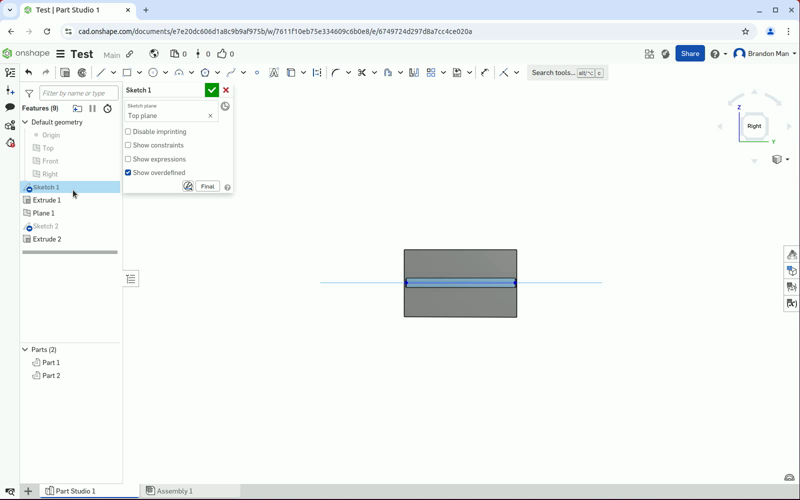
mouse_move(229, 92)
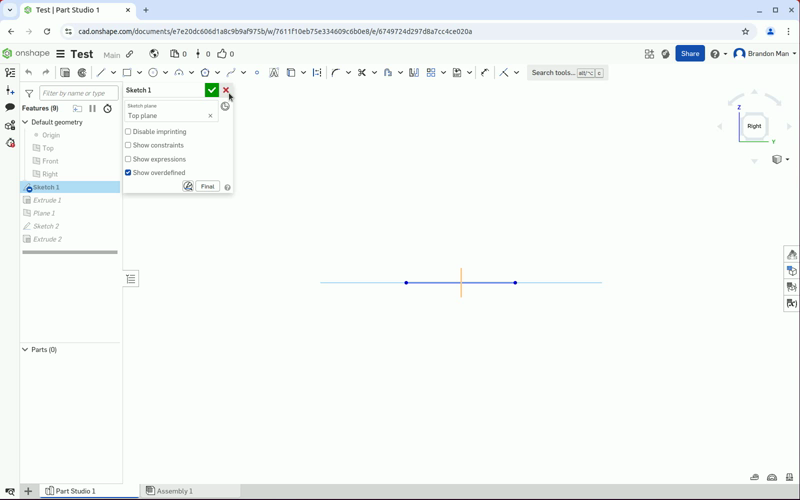
click(229, 92)
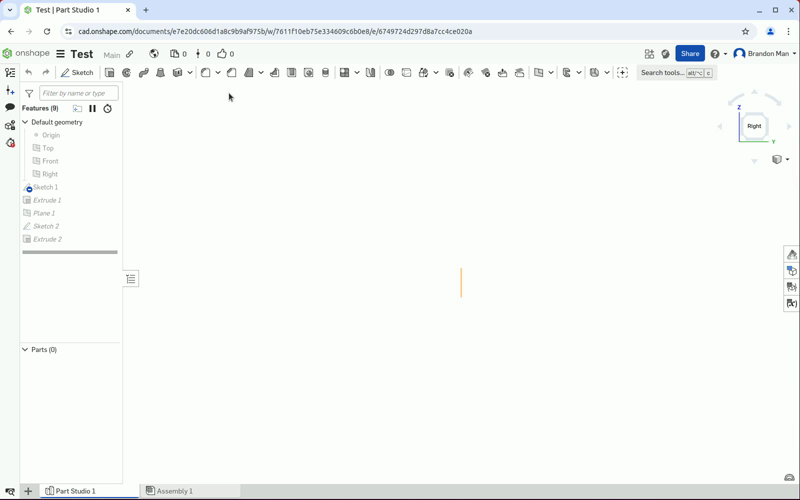
key(shift+s)
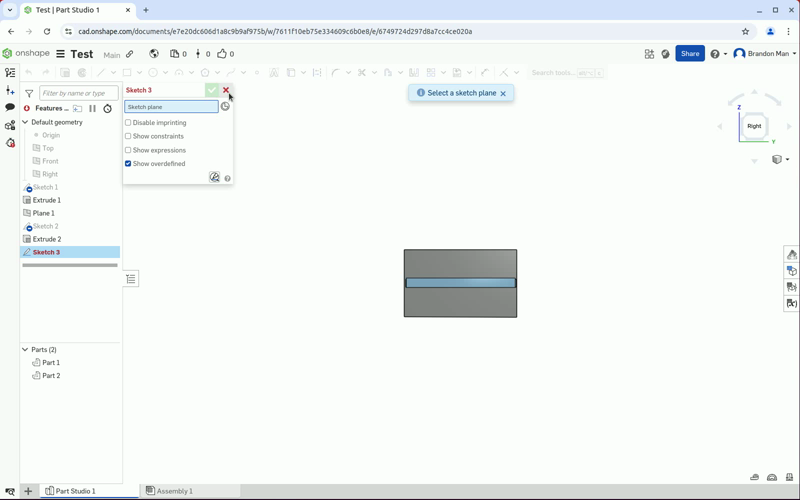
mouse_move(73, 215)
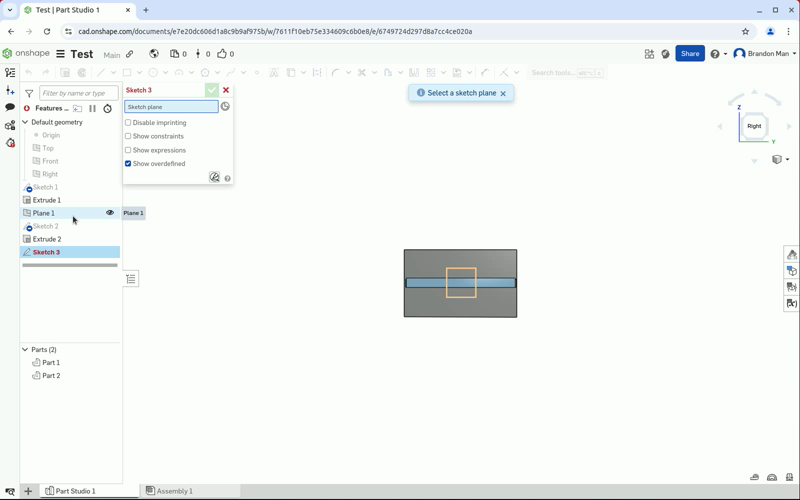
click(73, 215)
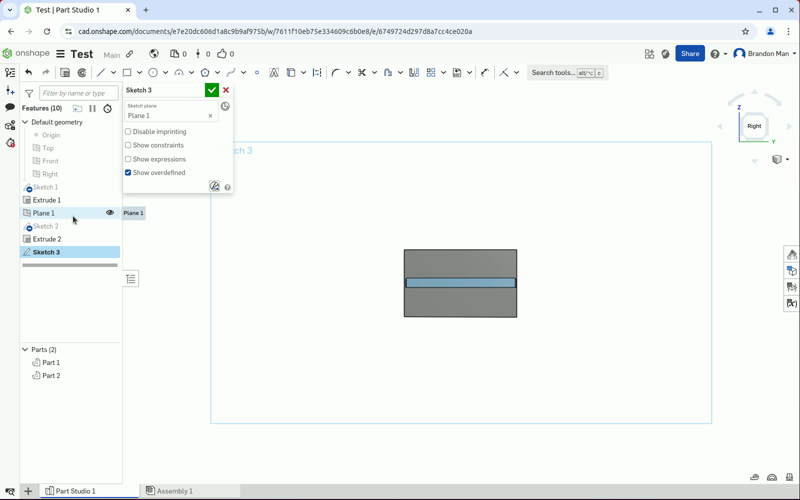
mouse_move(73, 352)
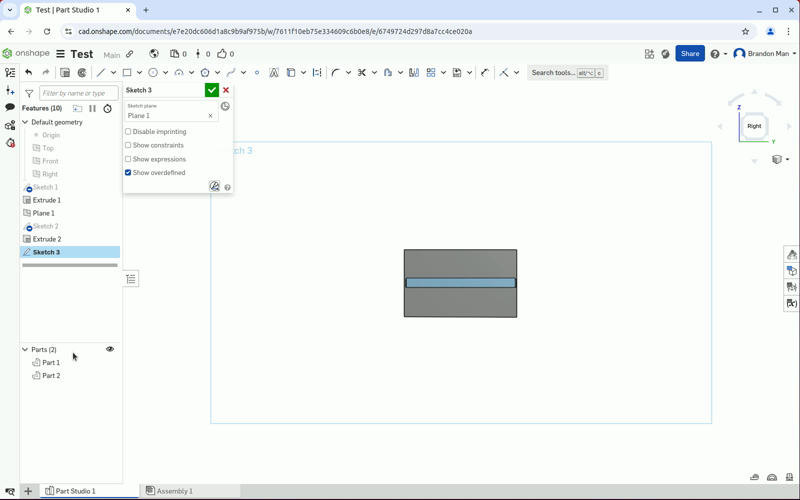
key(y)
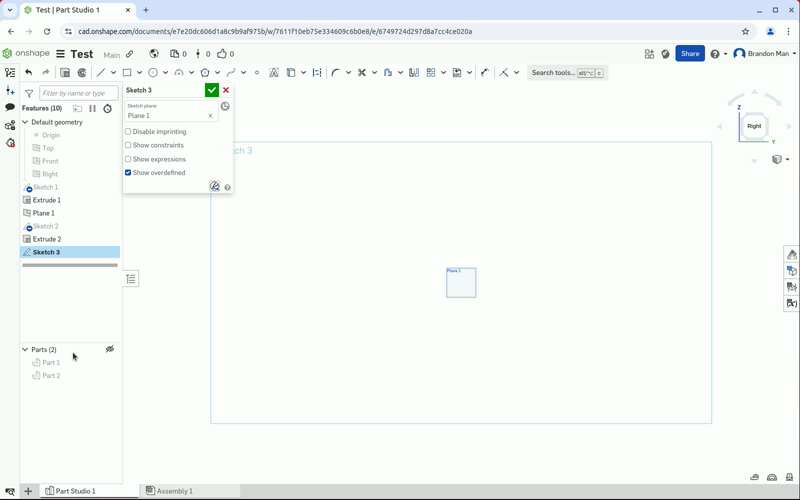
key(l)
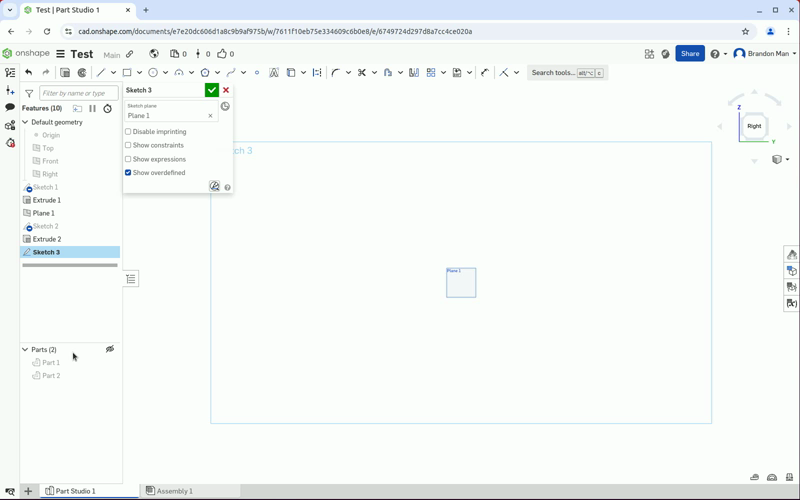
key_down(shift)
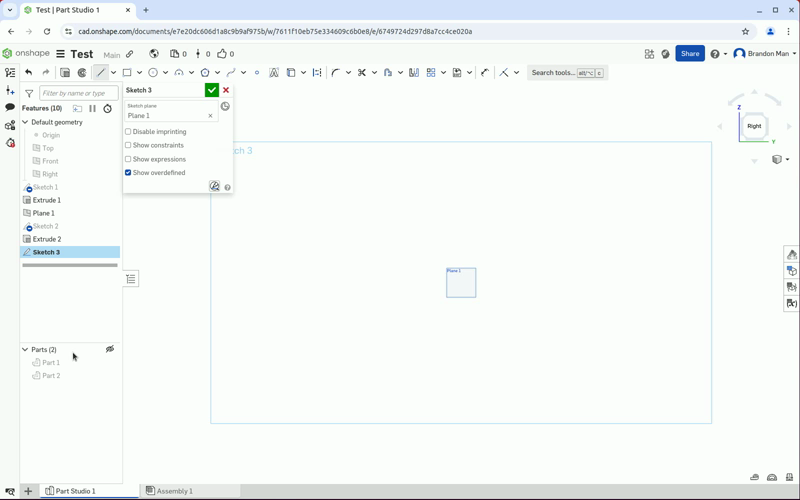
mouse_move(405, 287)
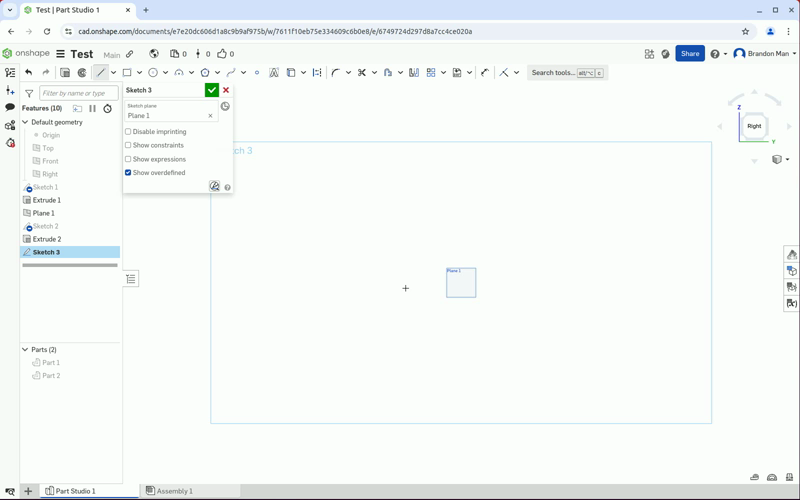
click(405, 287)
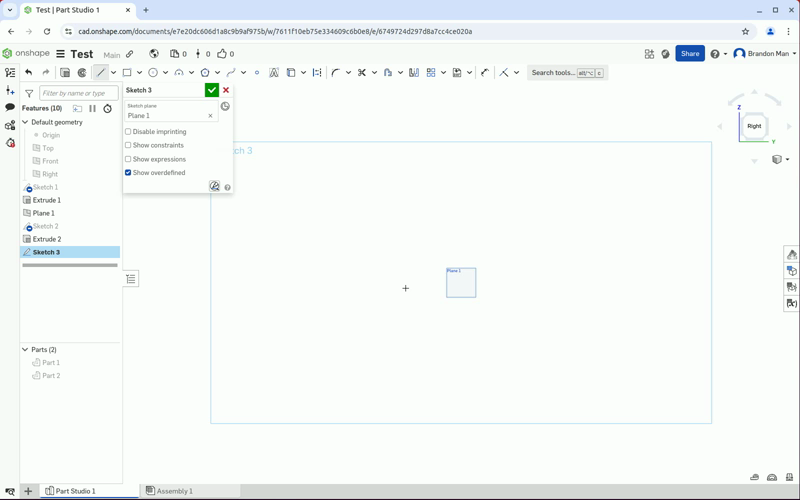
key_up(shift)
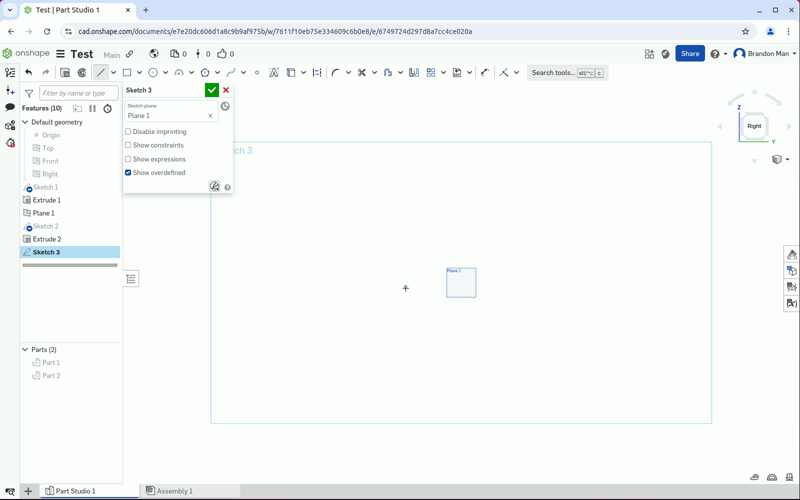
key_down(shift)
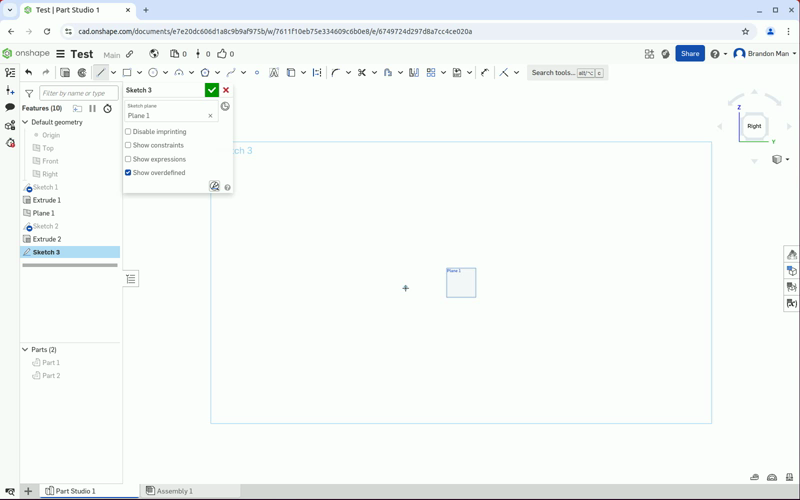
mouse_move(516, 287)
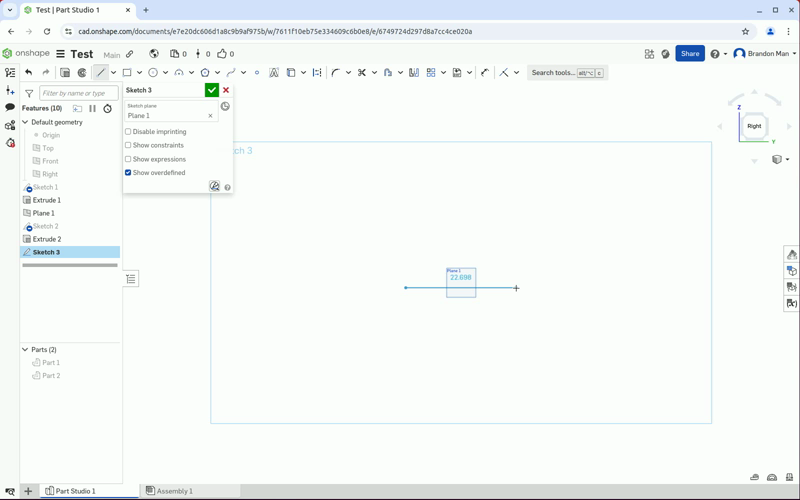
click(516, 287)
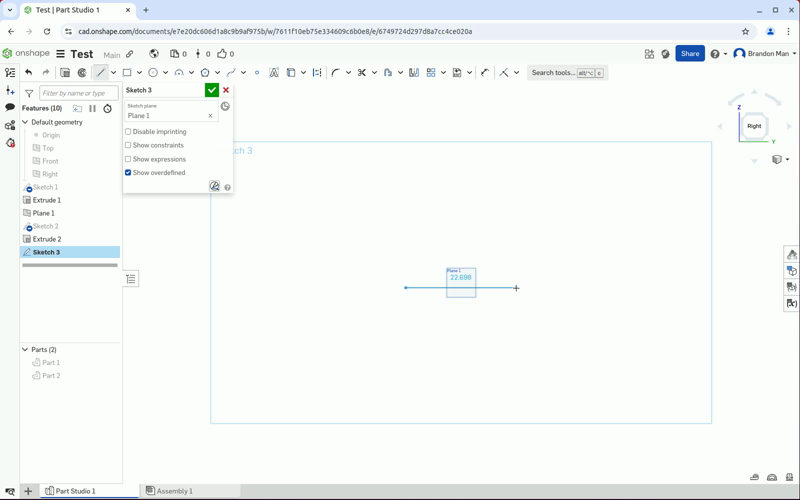
key_up(shift)
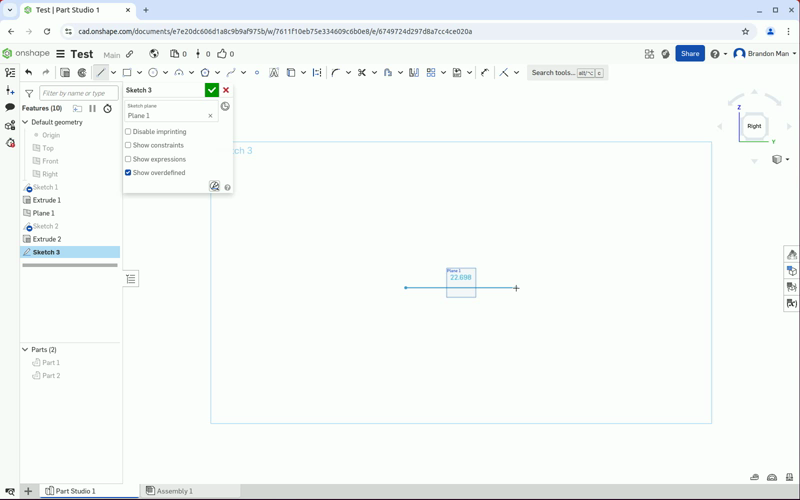
key_down(shift)
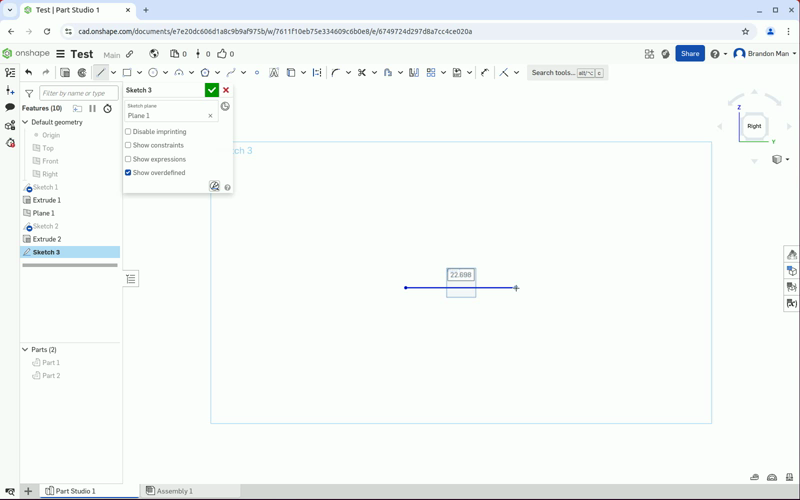
mouse_move(546, 287)
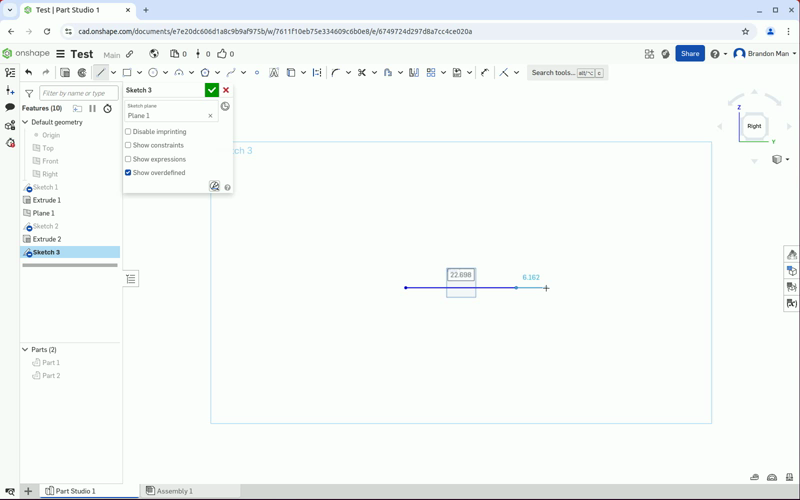
mouse_move(516, 278)
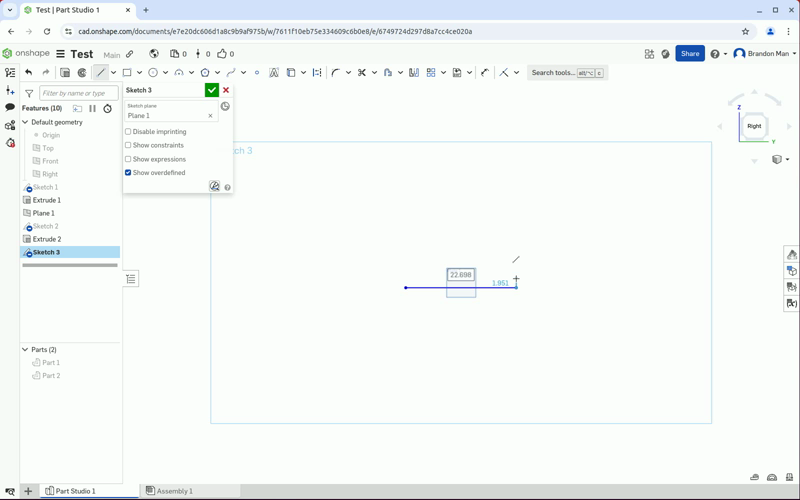
click(516, 278)
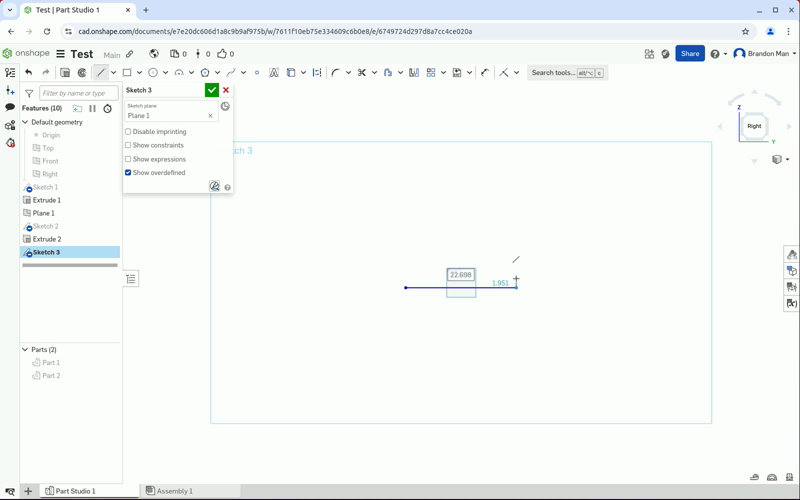
key_up(shift)
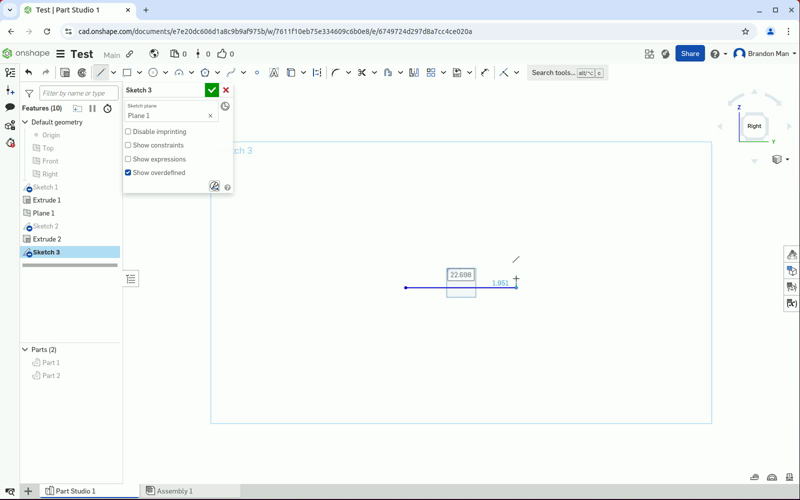
key_down(shift)
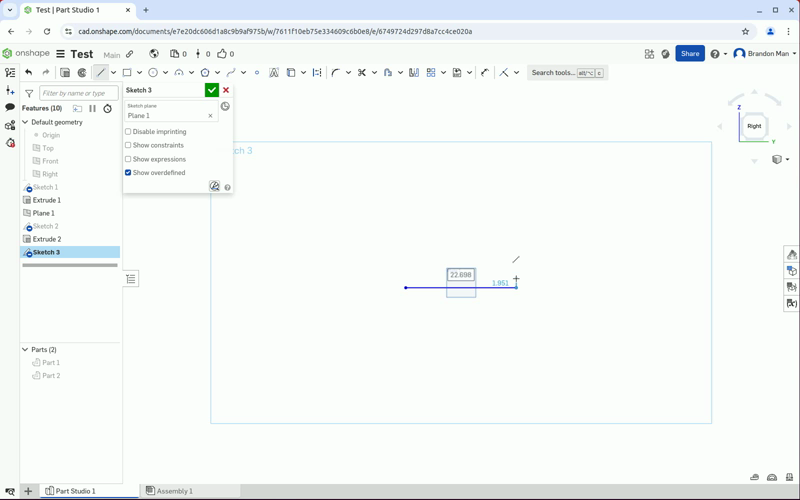
mouse_move(405, 278)
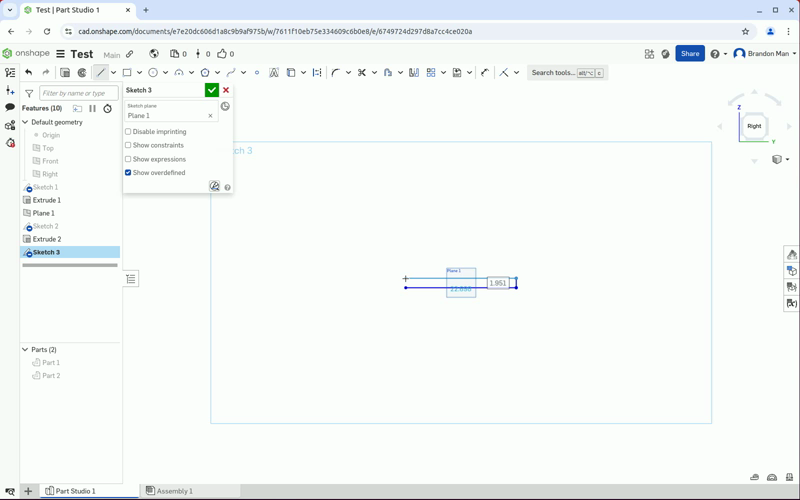
click(405, 278)
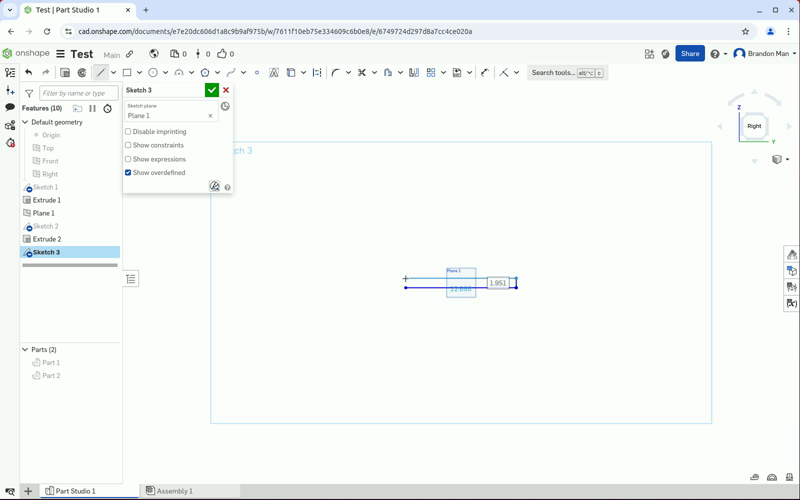
key_up(shift)
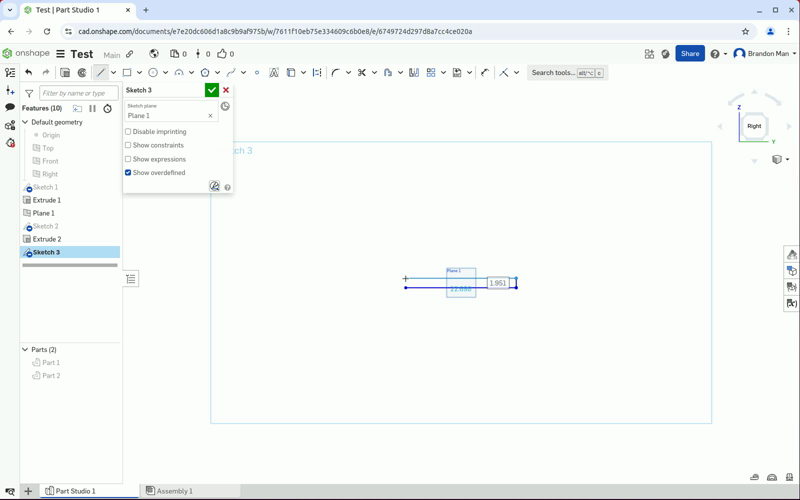
mouse_move(435, 278)
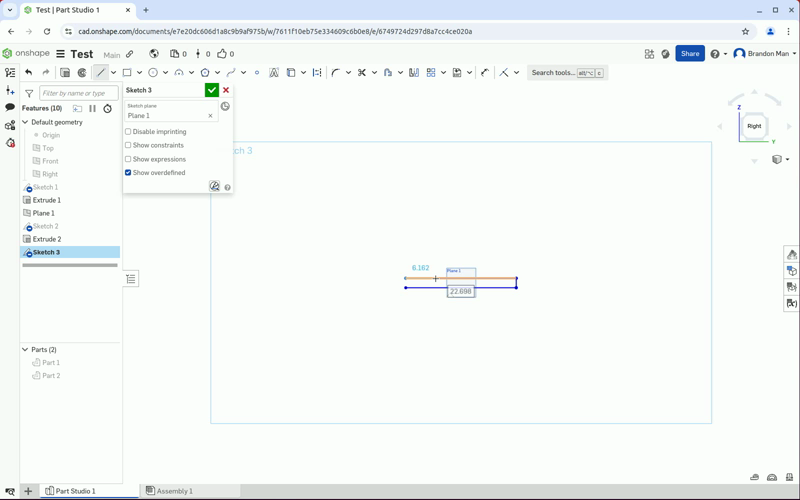
key_down(shift)
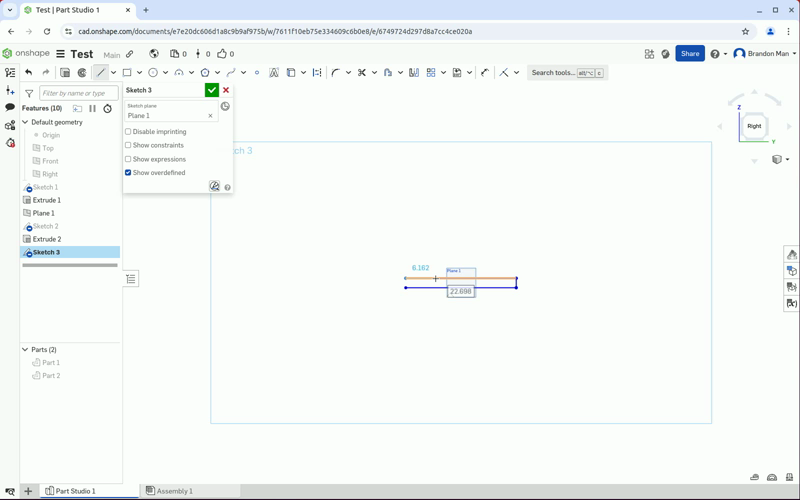
mouse_move(405, 287)
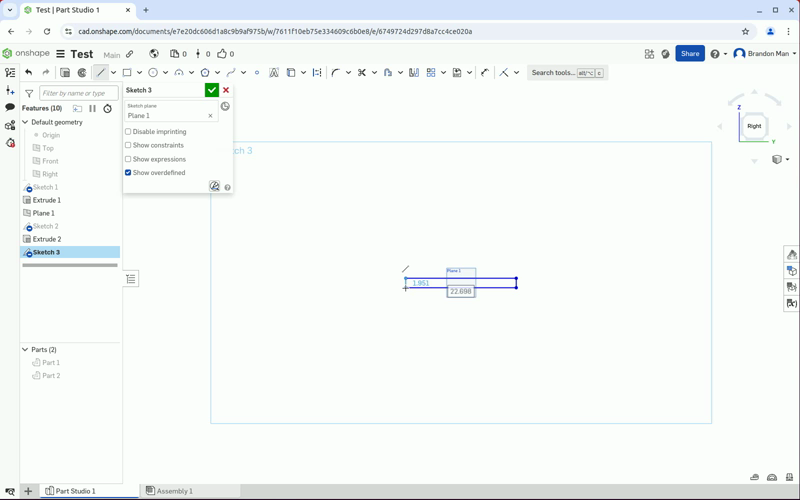
key_up(shift)
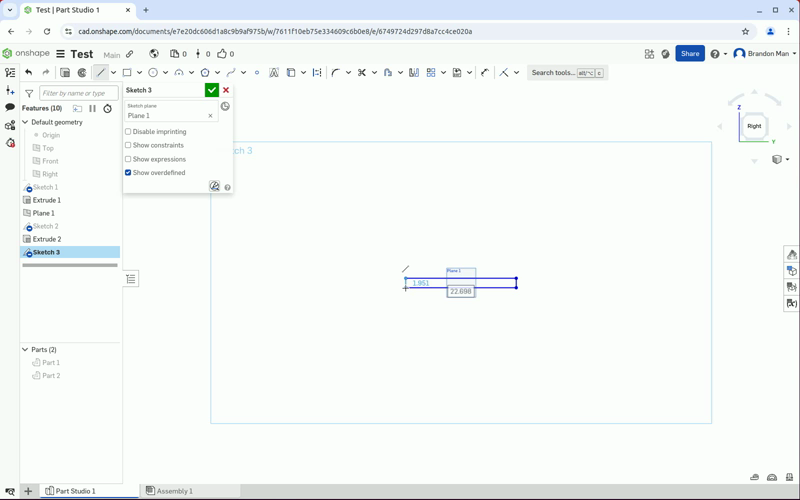
click(405, 287)
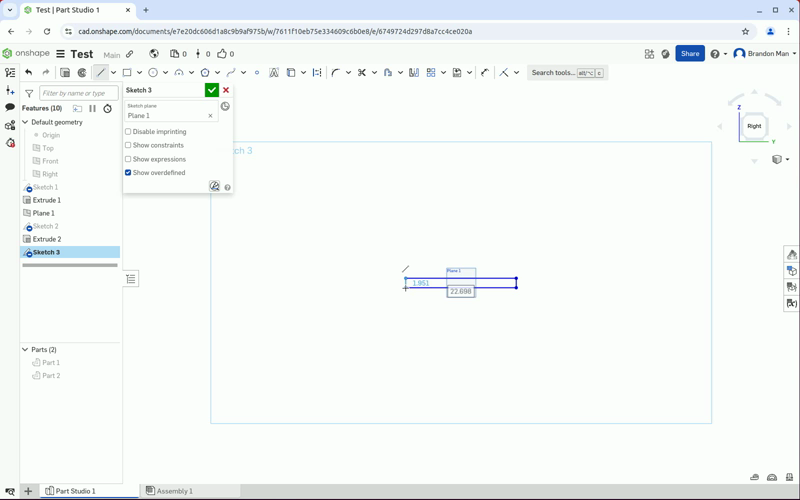
key(esc)
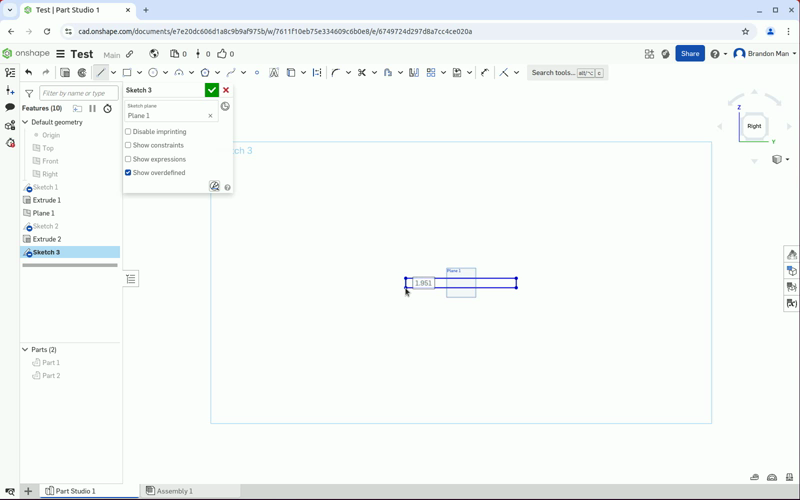
mouse_move(431, 282)
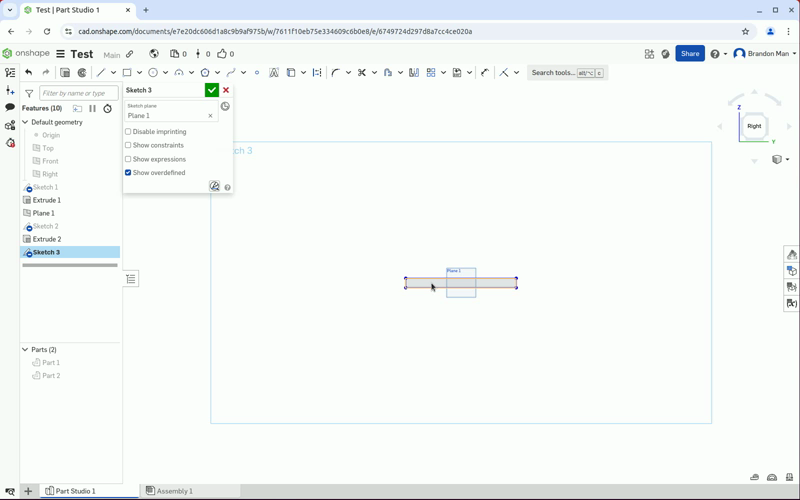
scroll(6)
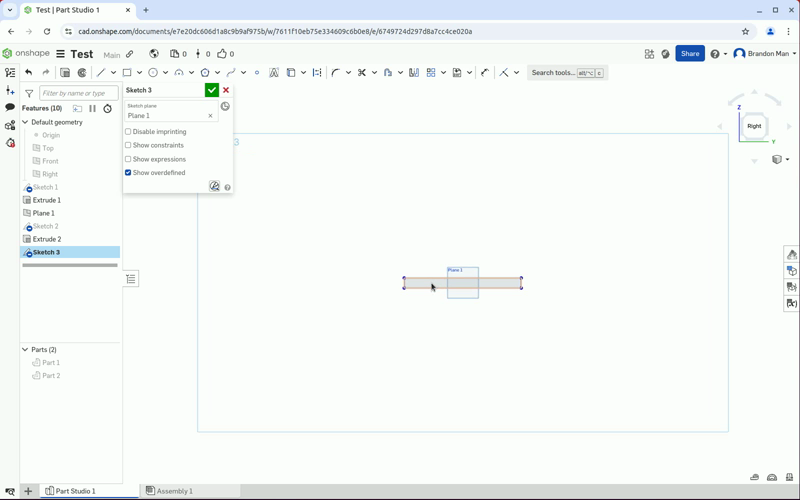
scroll(6)
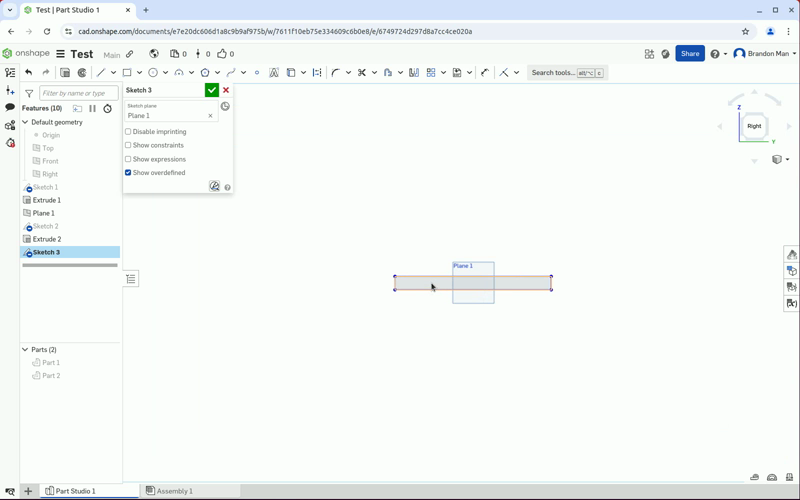
scroll(6)
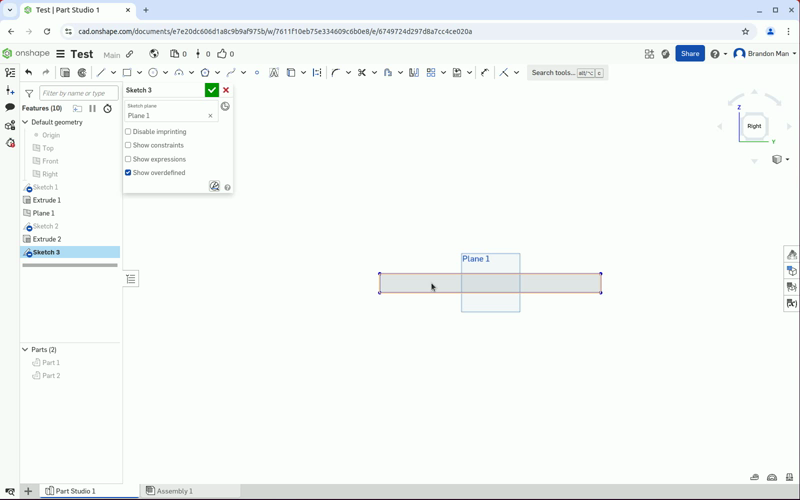
scroll(6)
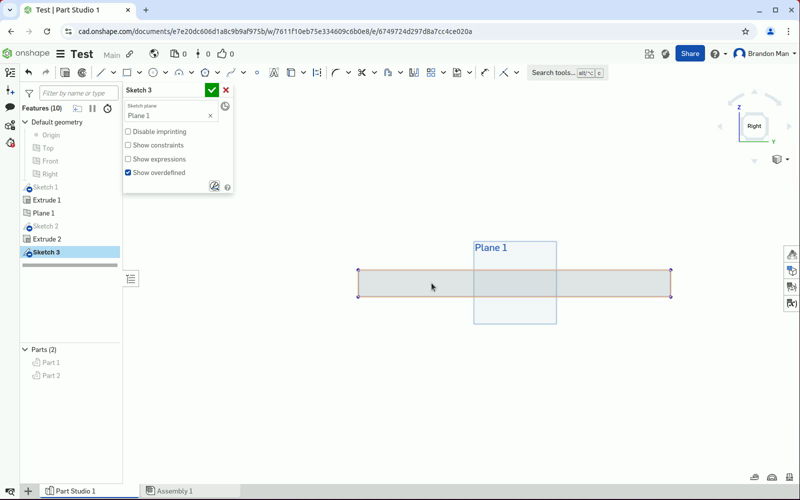
scroll(6)
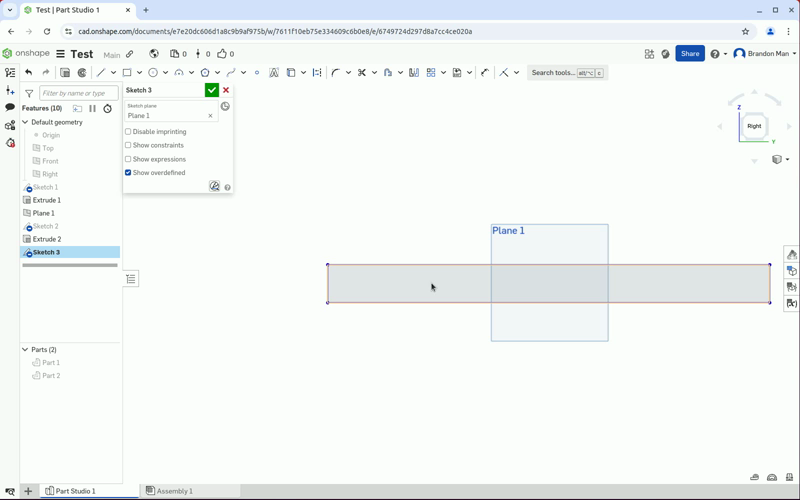
scroll(6)
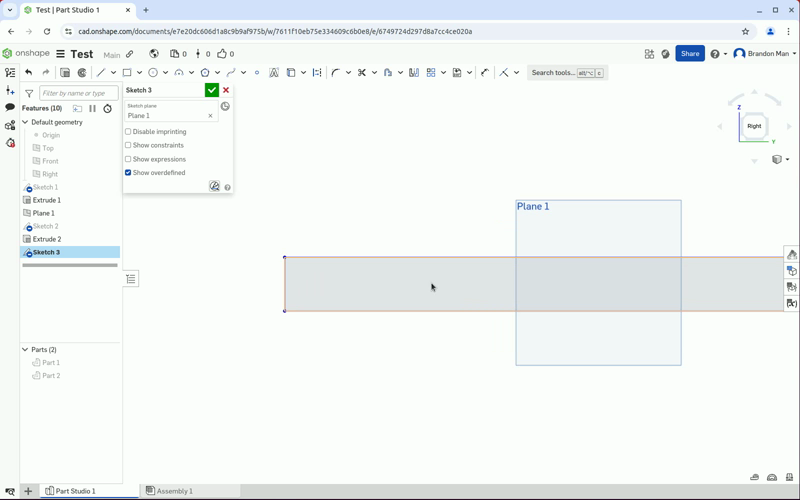
scroll(6)
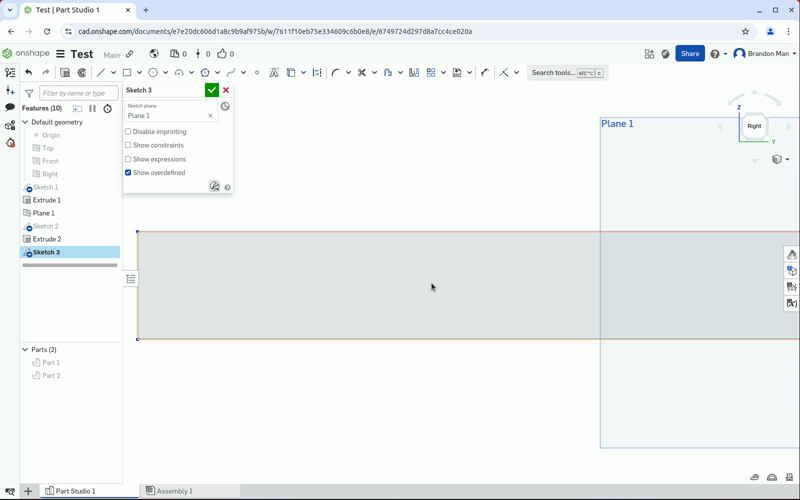
click(431, 282)
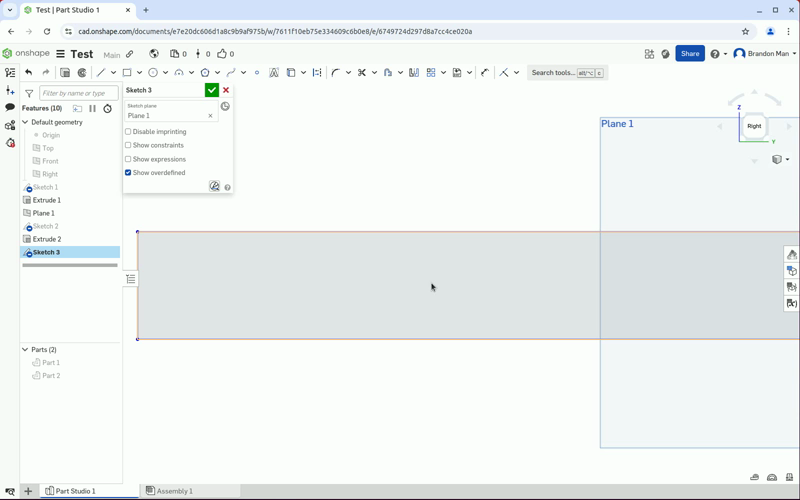
scroll(-6)
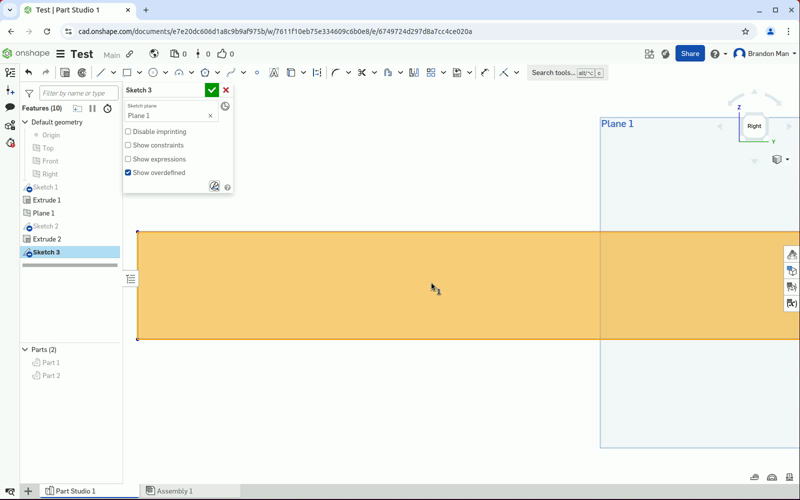
scroll(-6)
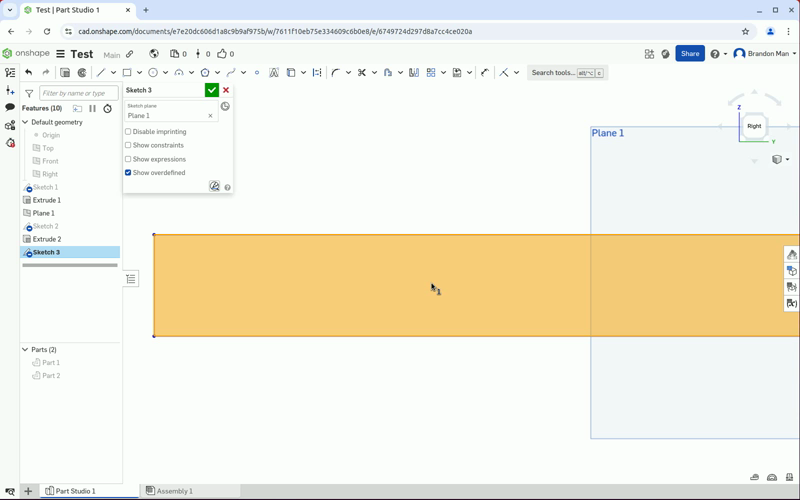
scroll(-6)
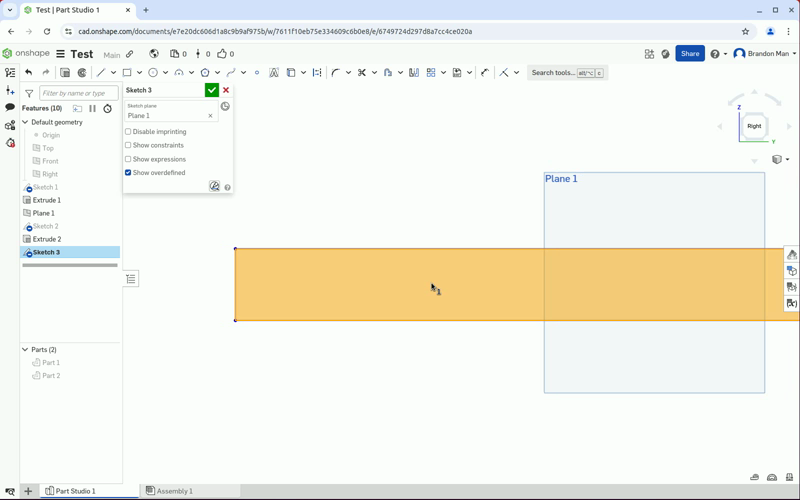
scroll(-6)
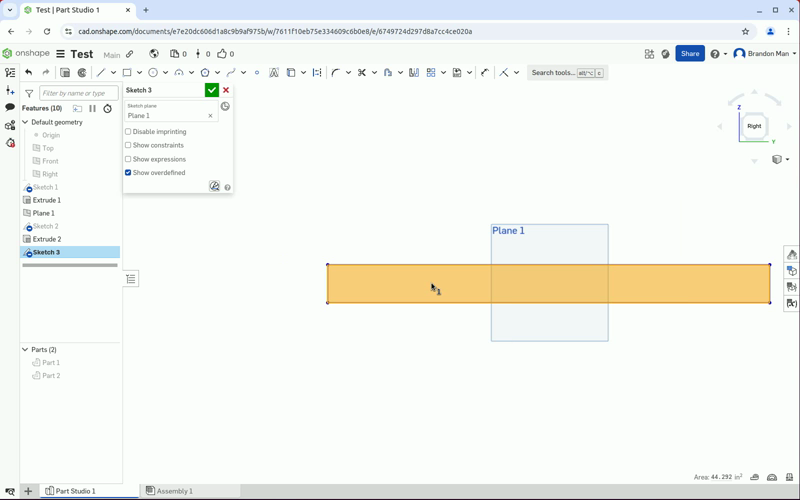
scroll(-6)
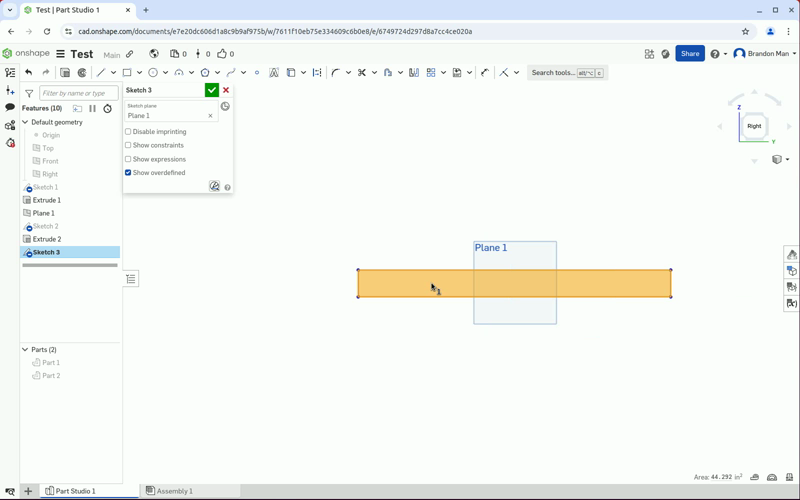
scroll(-6)
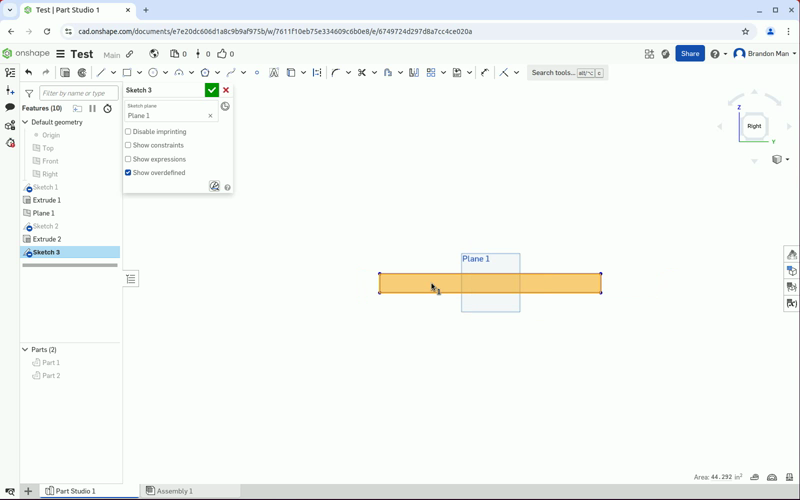
scroll(-6)
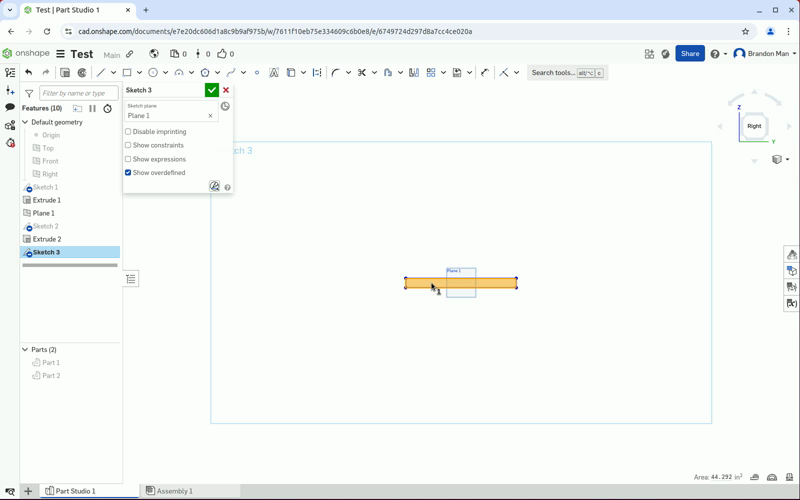
mouse_move(73, 352)
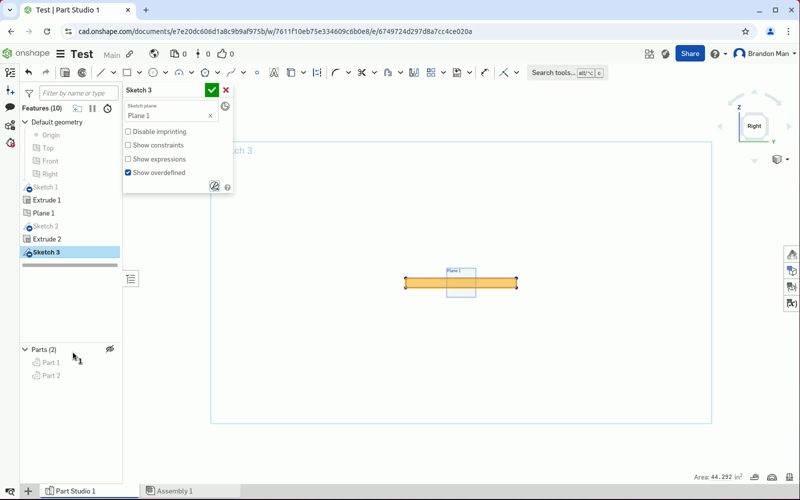
key(shift+y)
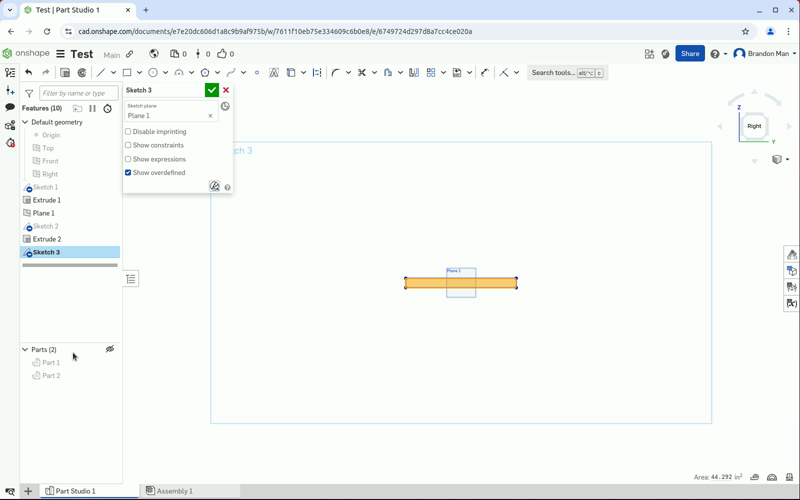
key(shift+e)
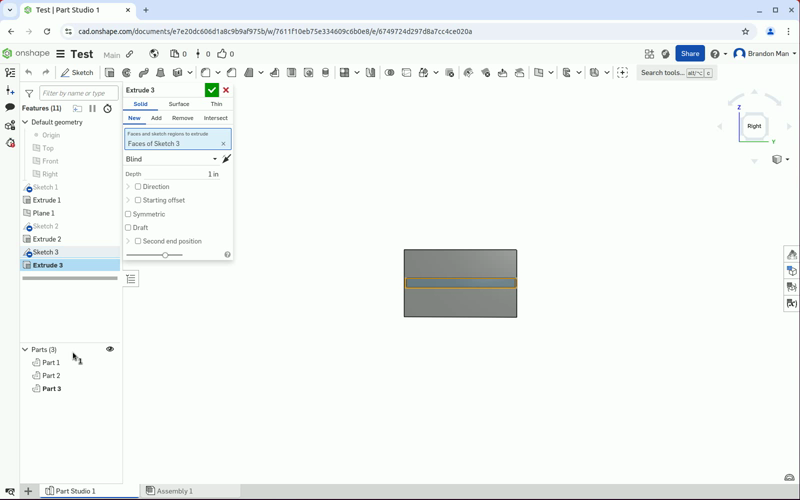
mouse_move(143, 106)
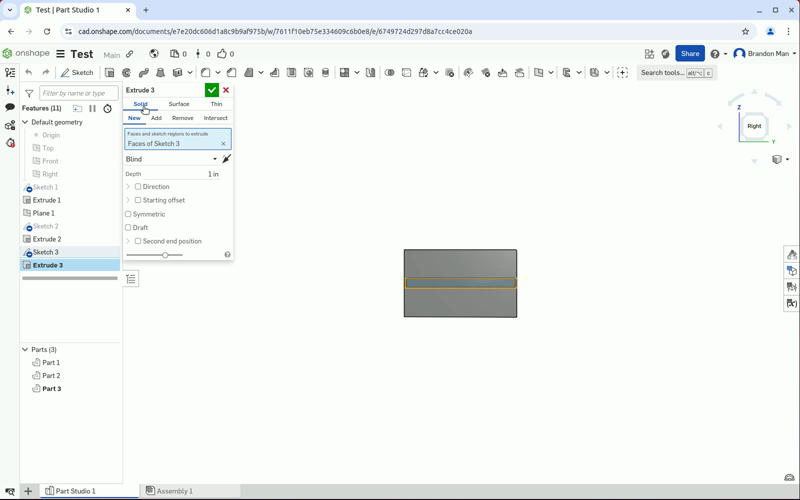
click(143, 106)
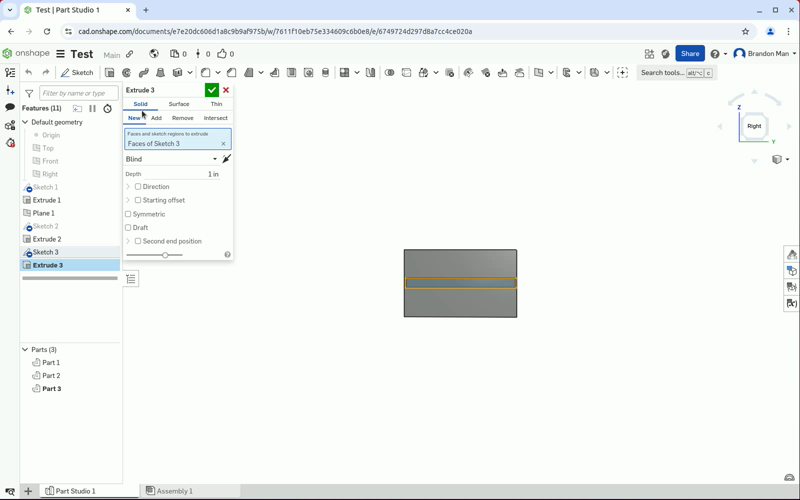
mouse_move(137, 120)
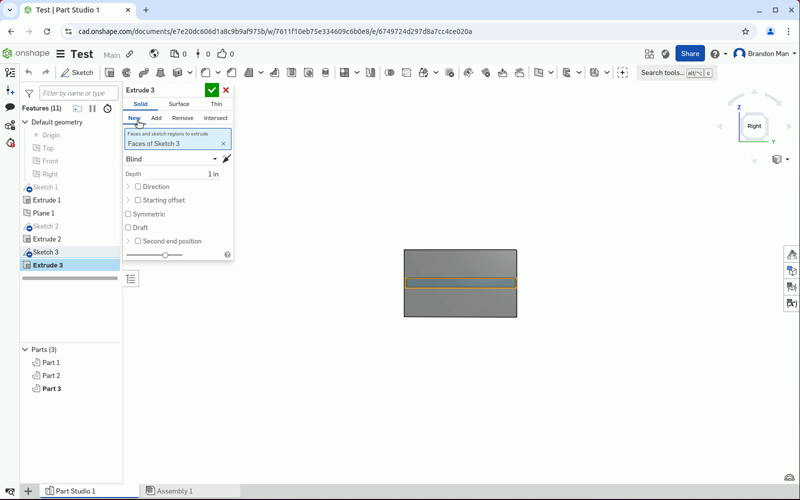
click(137, 120)
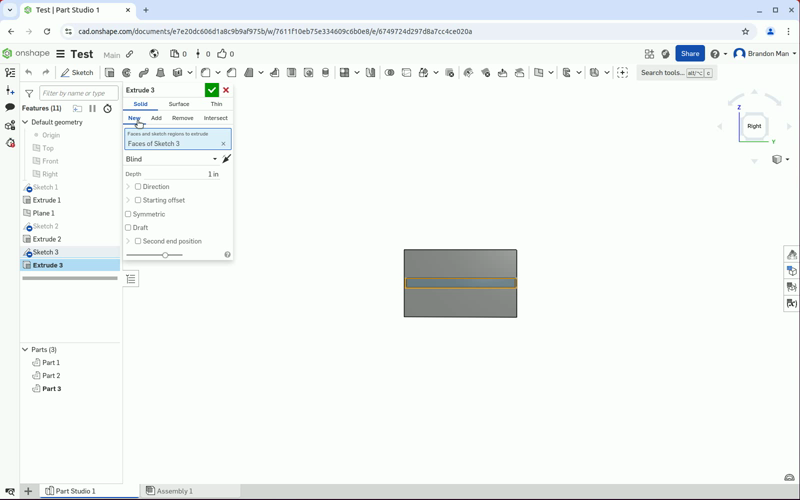
key(tab, 4)
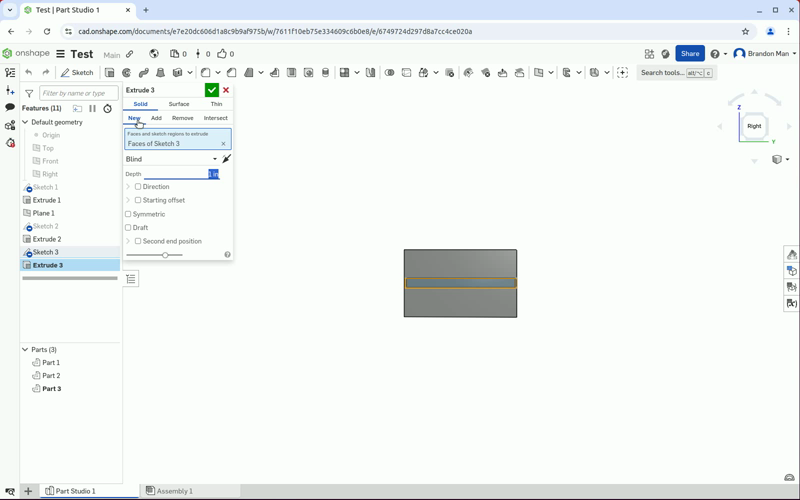
text(5.055)
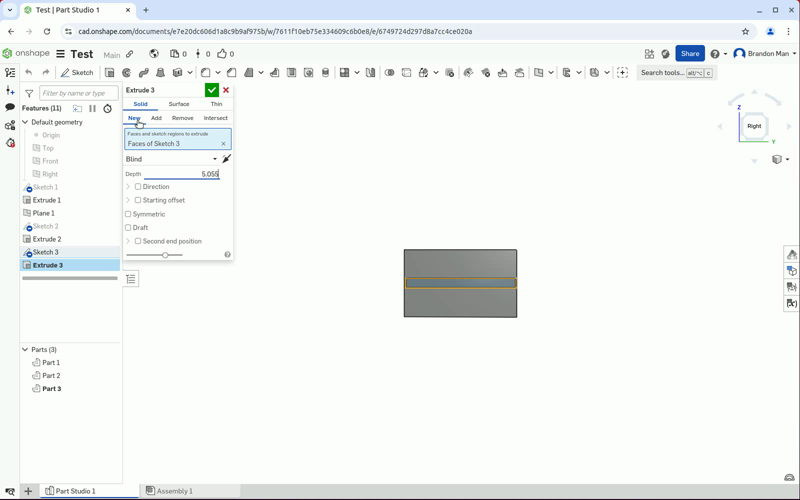
key(enter)
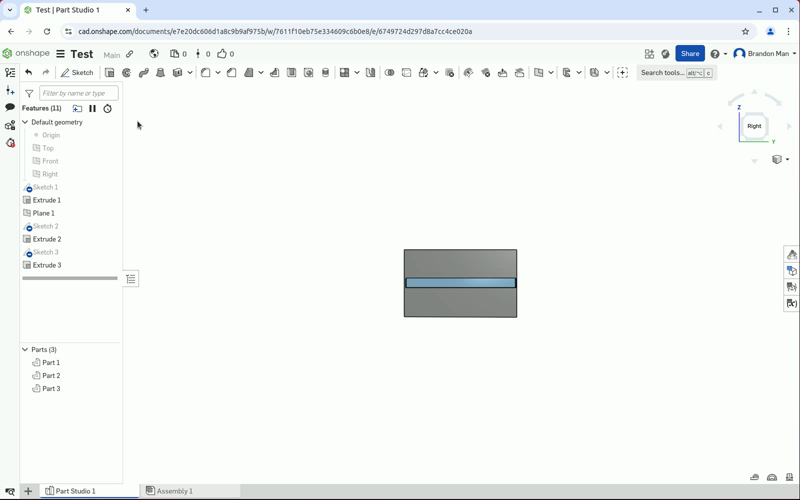
key(shift+h)
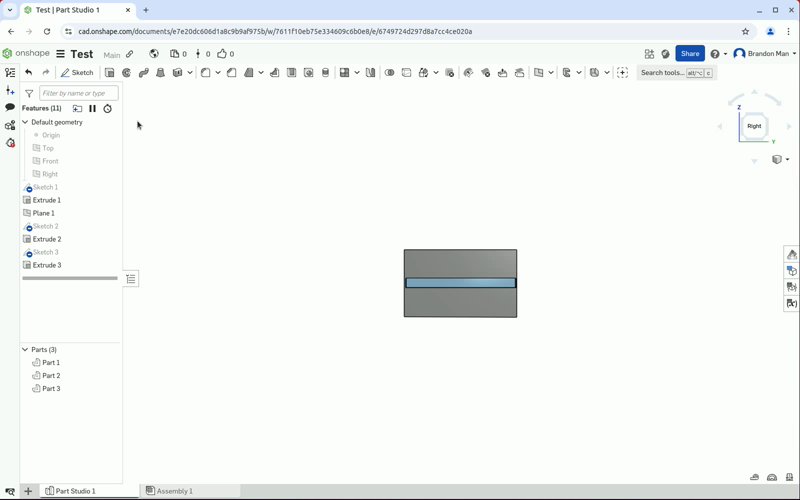
key(shift+h)
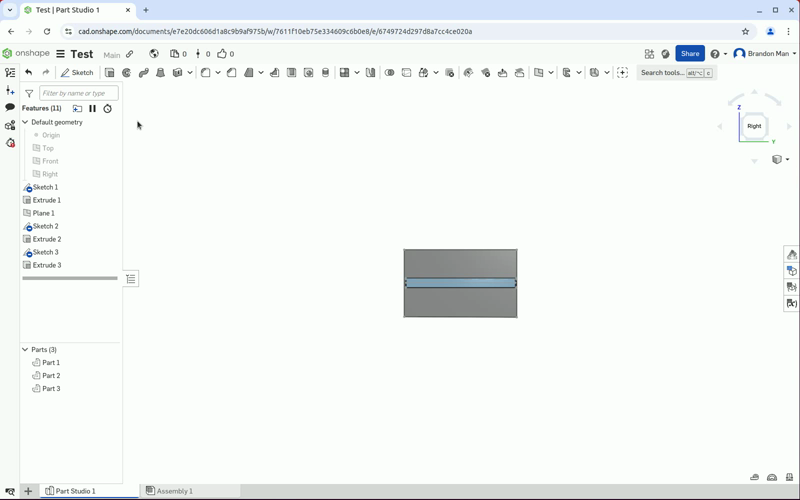
key(shift+7)
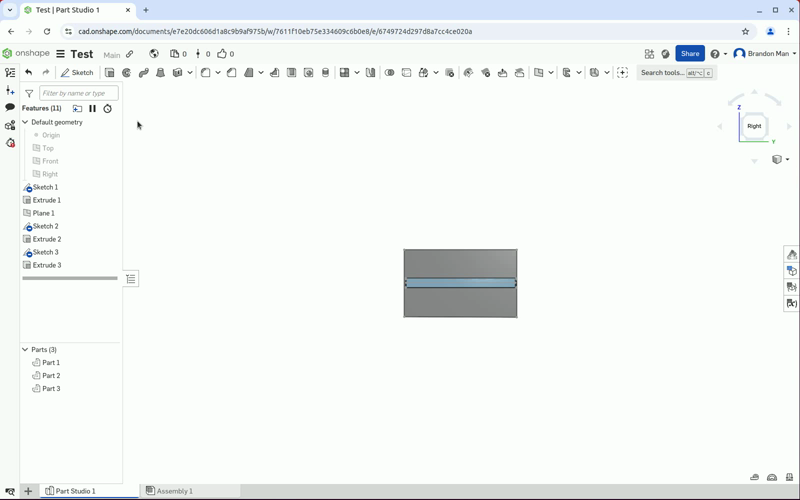
key(right, 2)
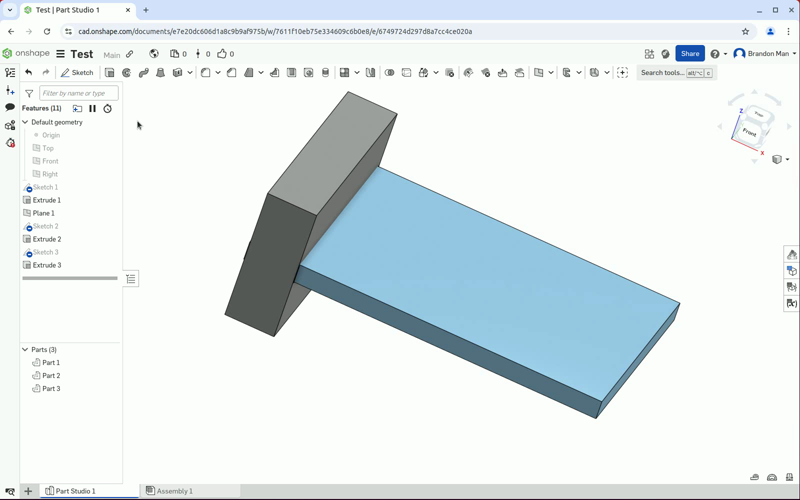
key(down, 2)
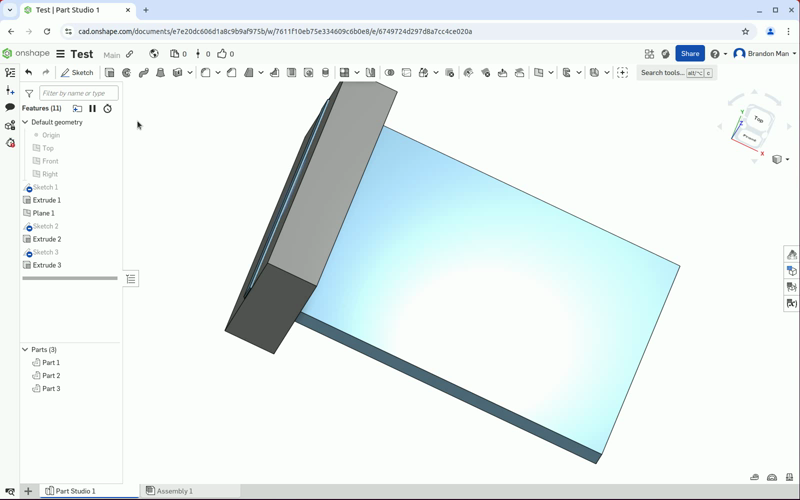
key(up, 2)
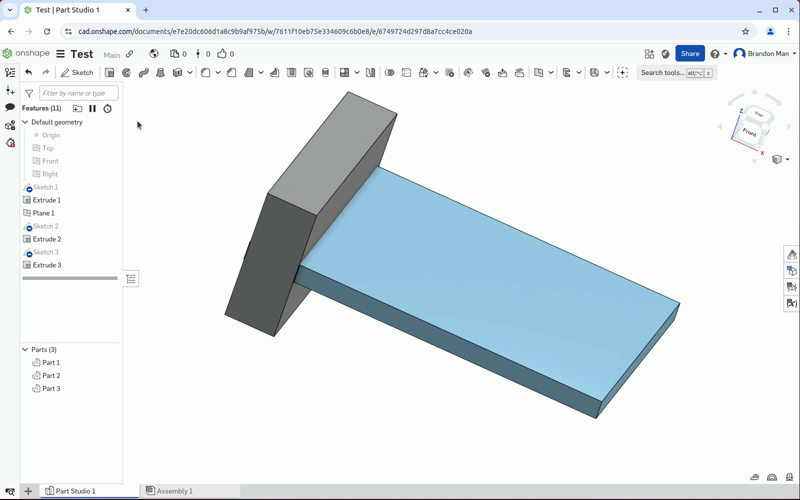
key(left, 2)
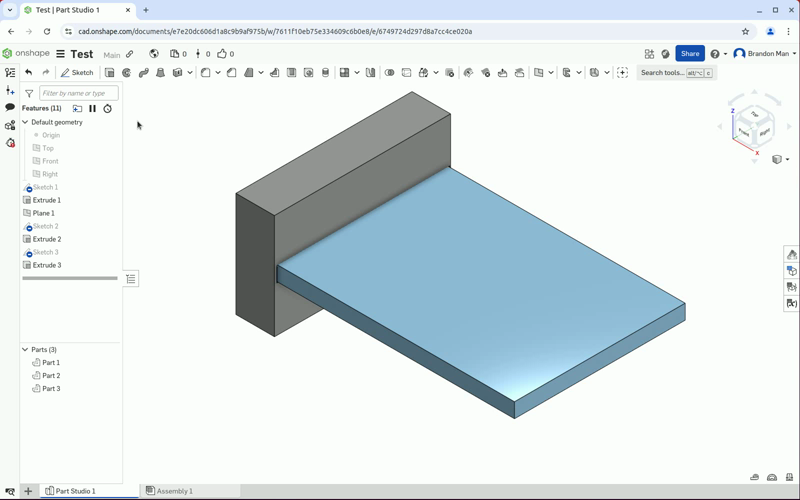
mouse_move(73, 189)
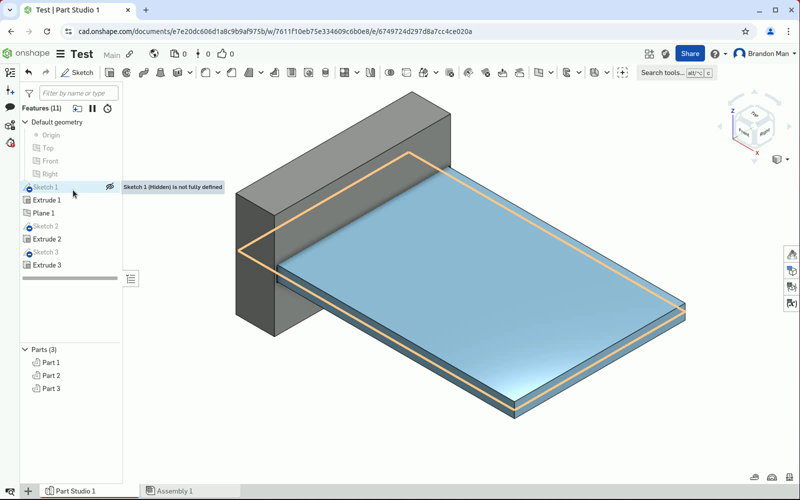
click(73, 189)